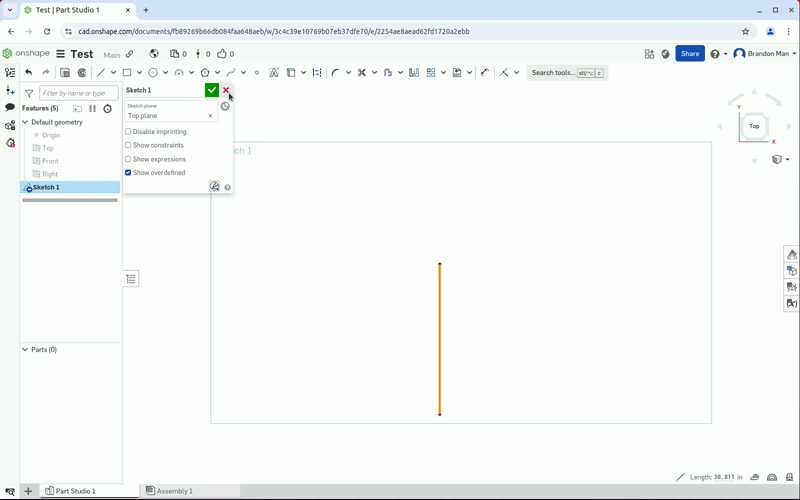
key(shift+h)
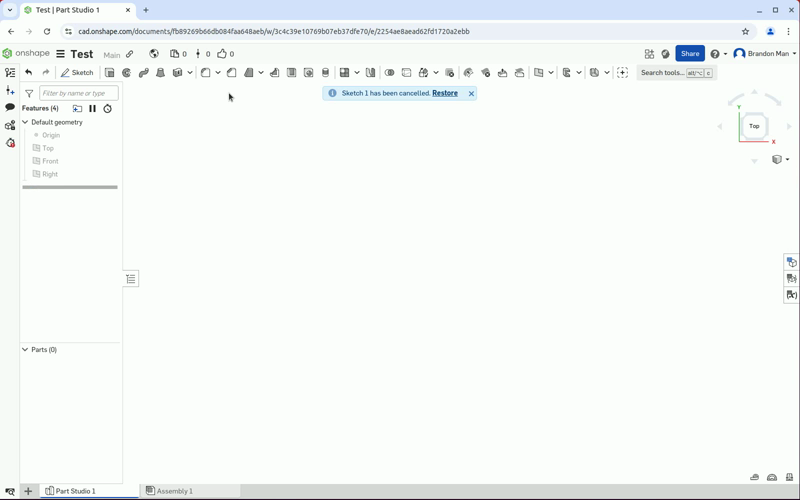
mouse_move(73, 352)
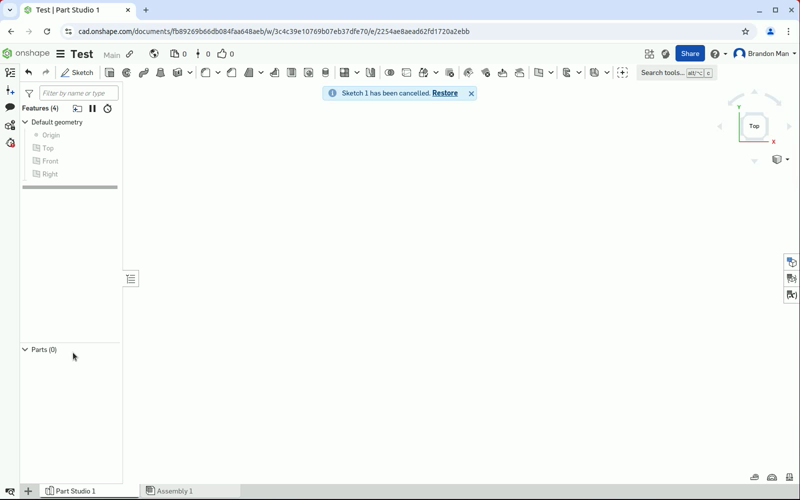
key(y)
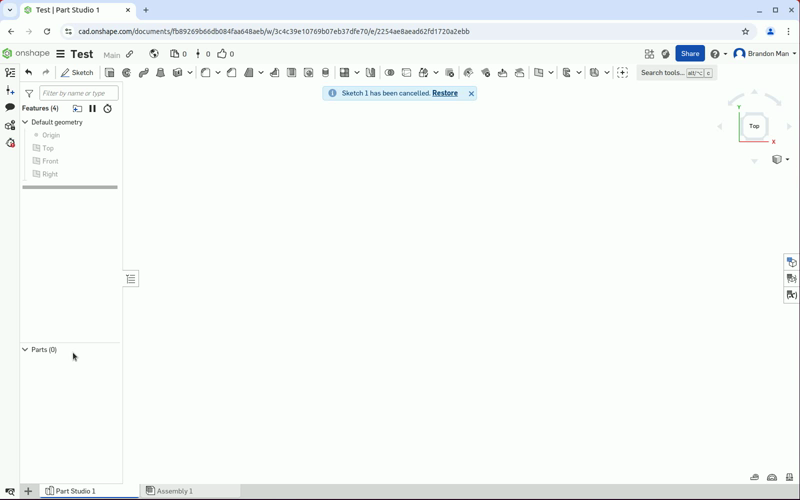
key(shift+p)
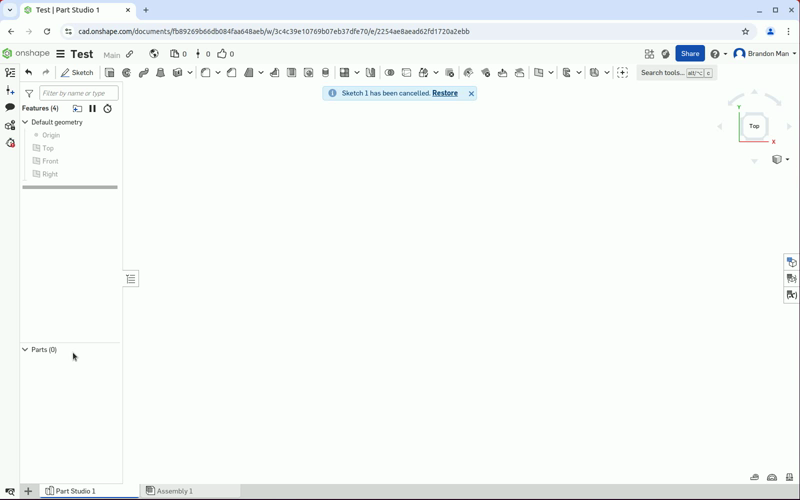
key(space)
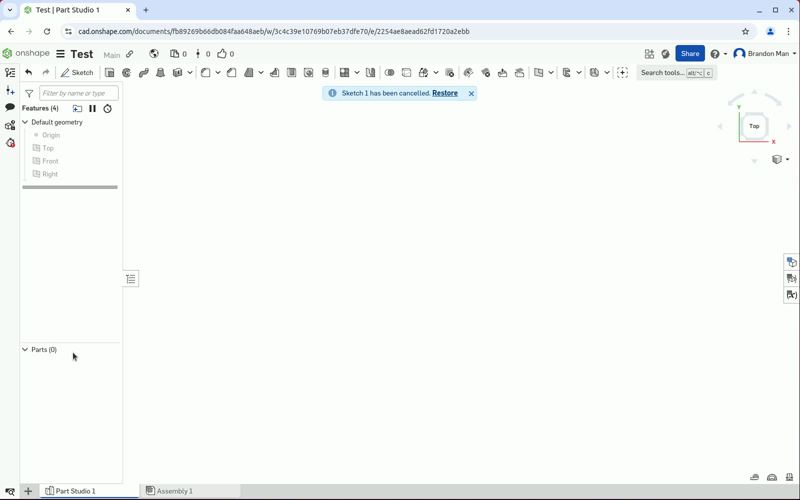
key_down(shift)
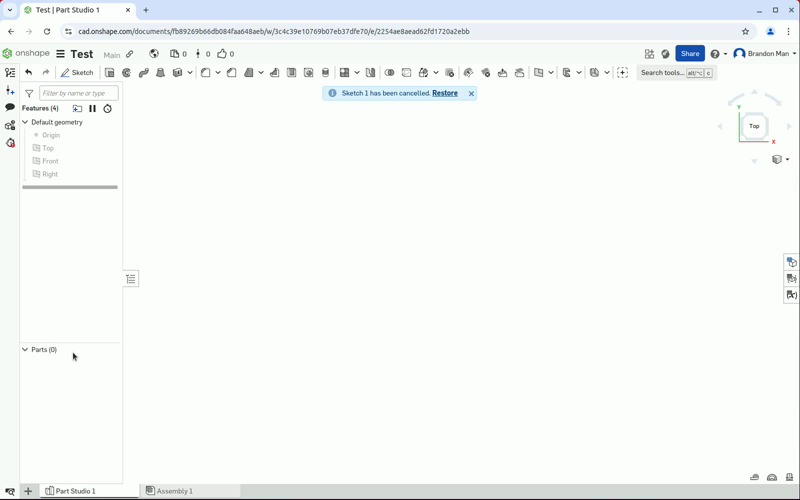
key(up)
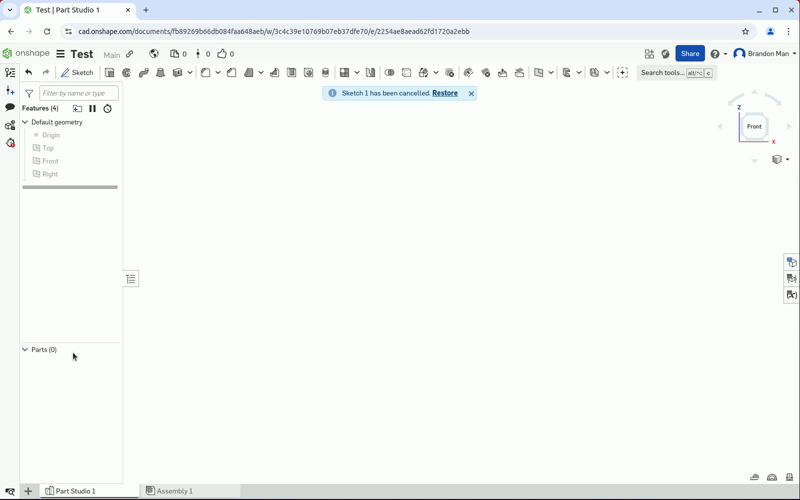
key_up(shift)
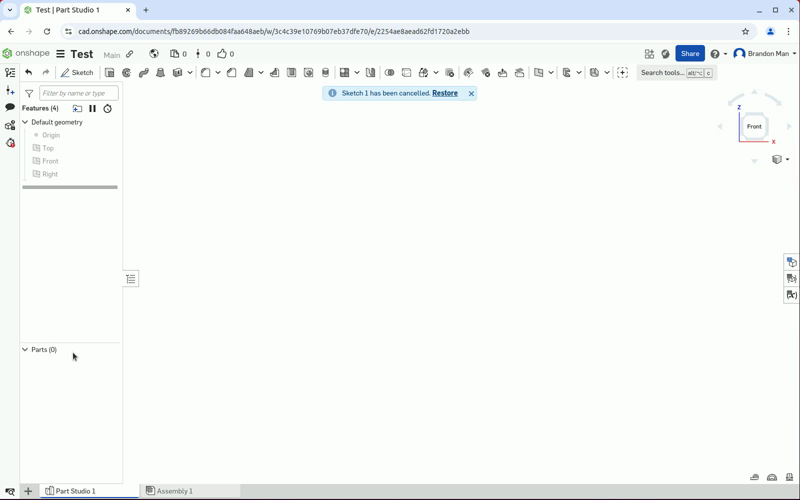
mouse_move(73, 352)
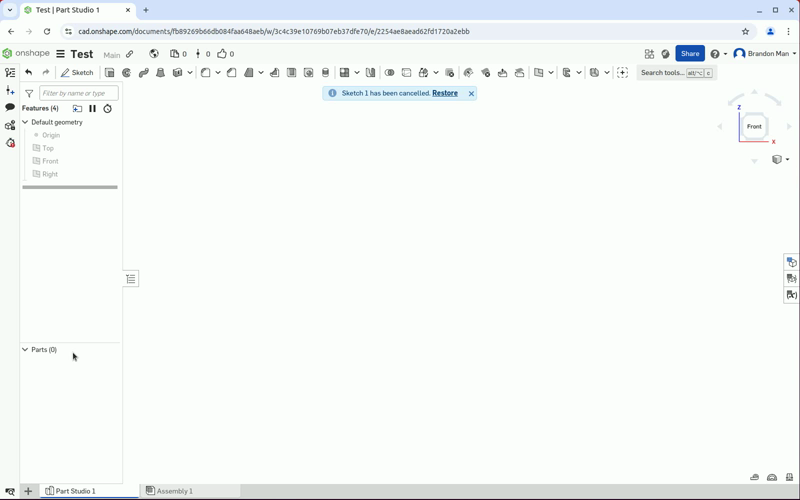
key(shift+y)
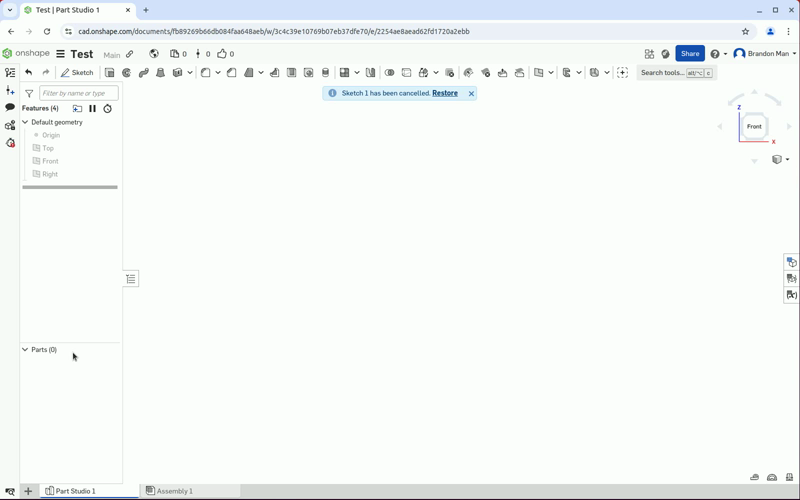
key(shift+s)
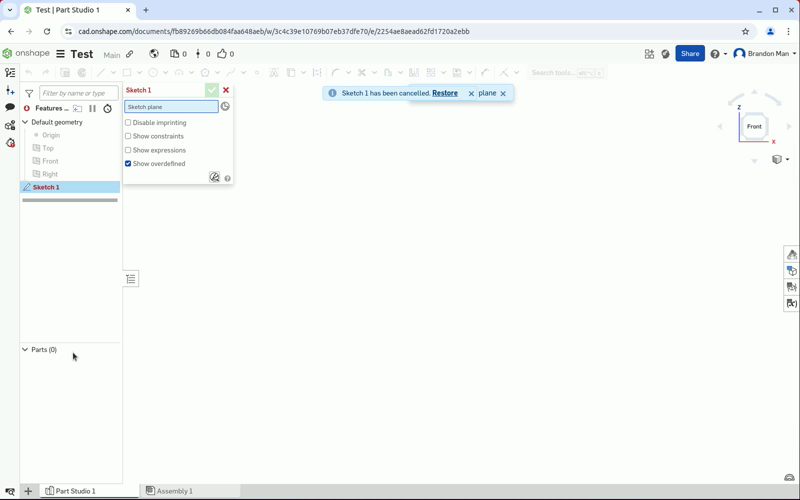
mouse_move(73, 163)
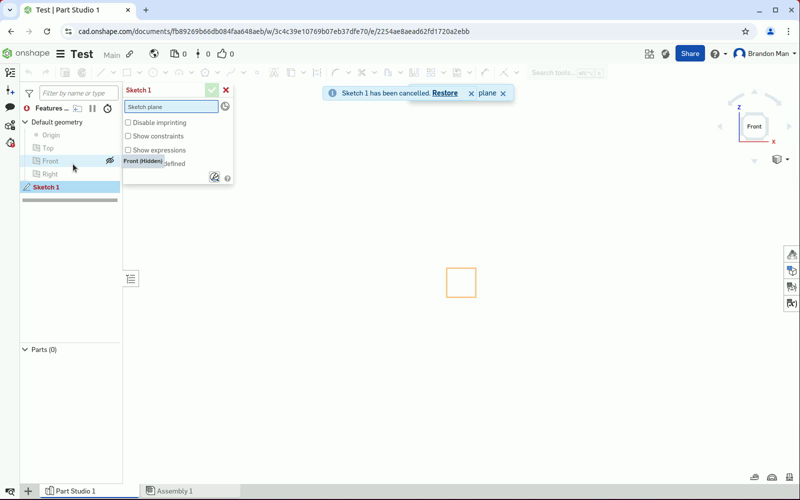
click(73, 163)
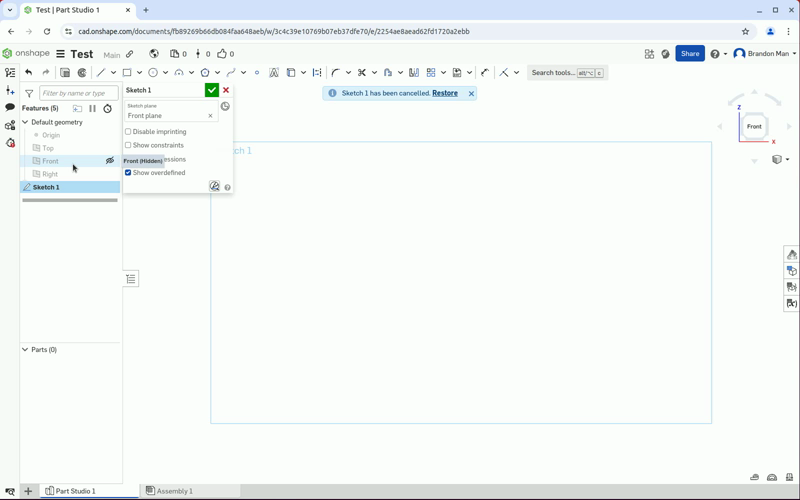
mouse_move(73, 352)
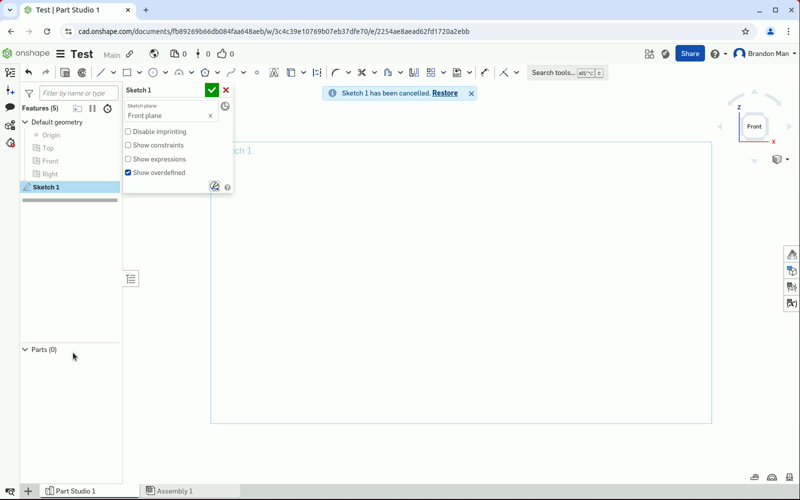
key(y)
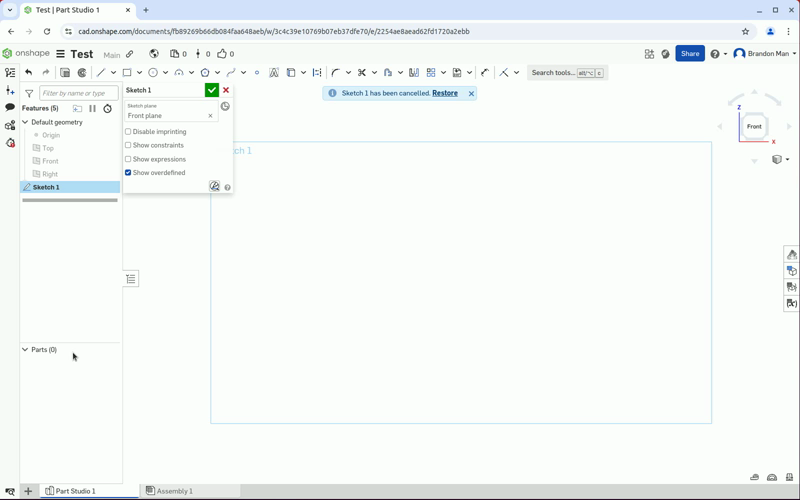
key(l)
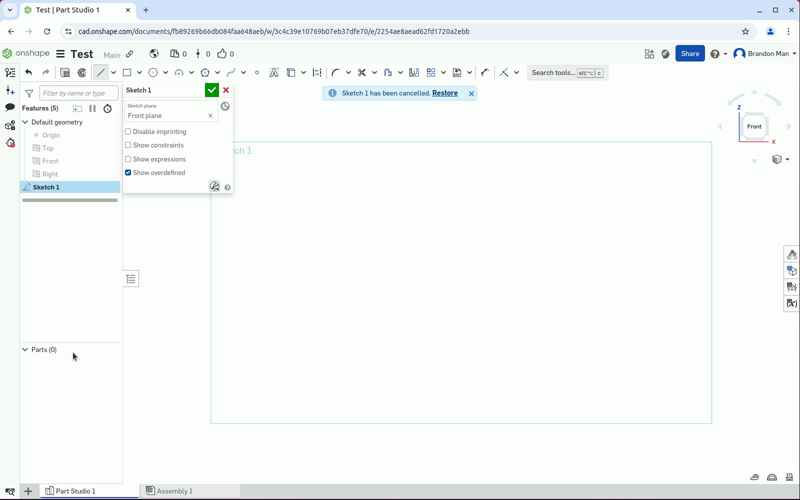
key_down(shift)
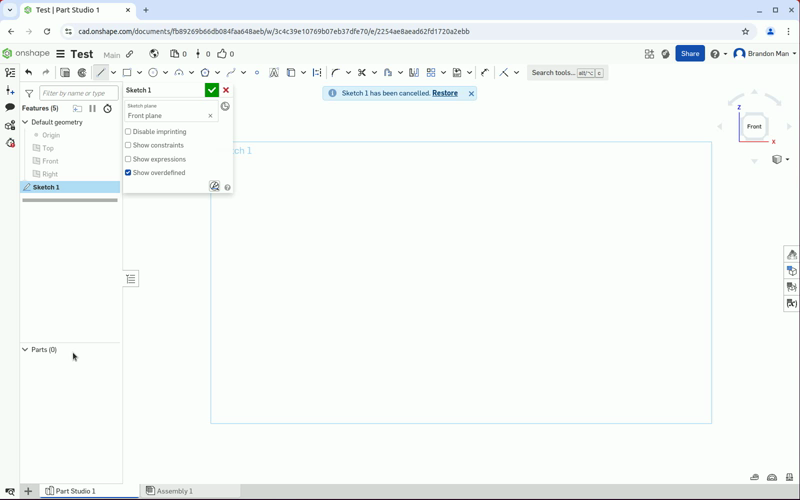
mouse_move(471, 311)
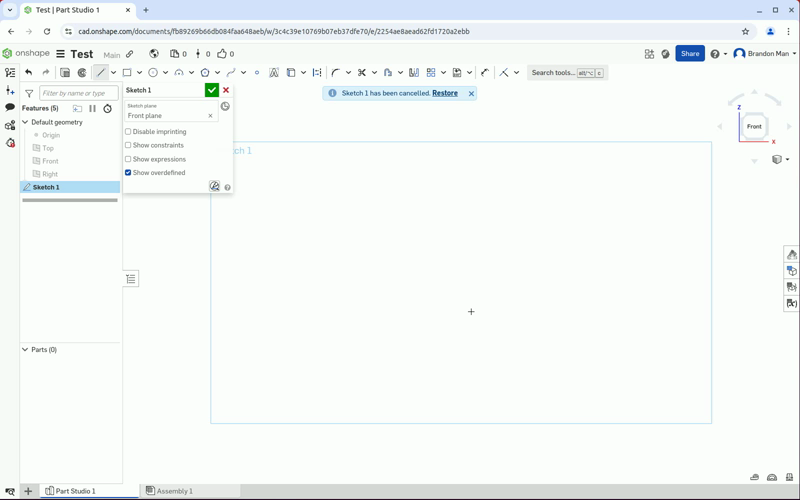
click(471, 311)
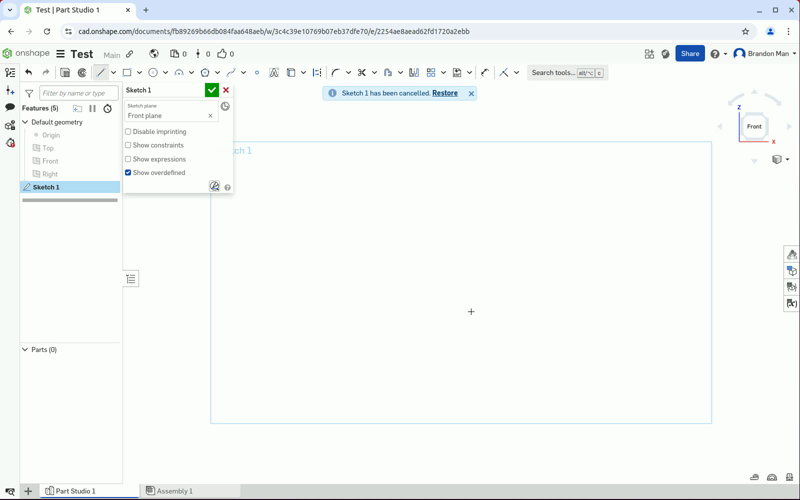
key_up(shift)
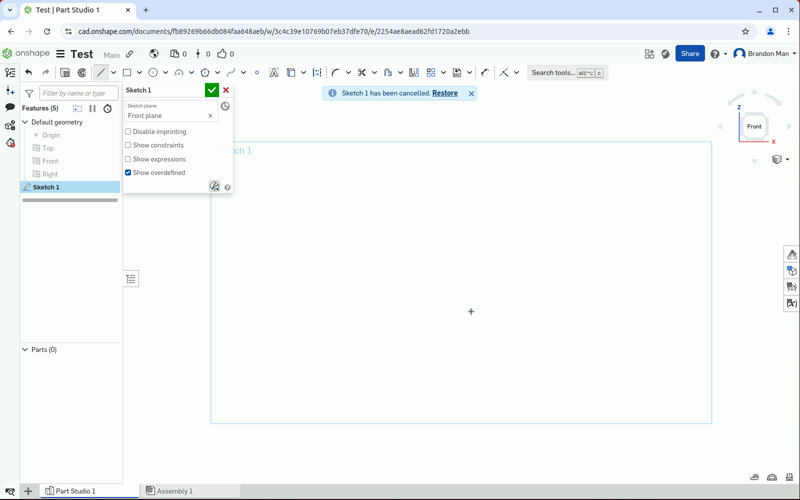
key_down(shift)
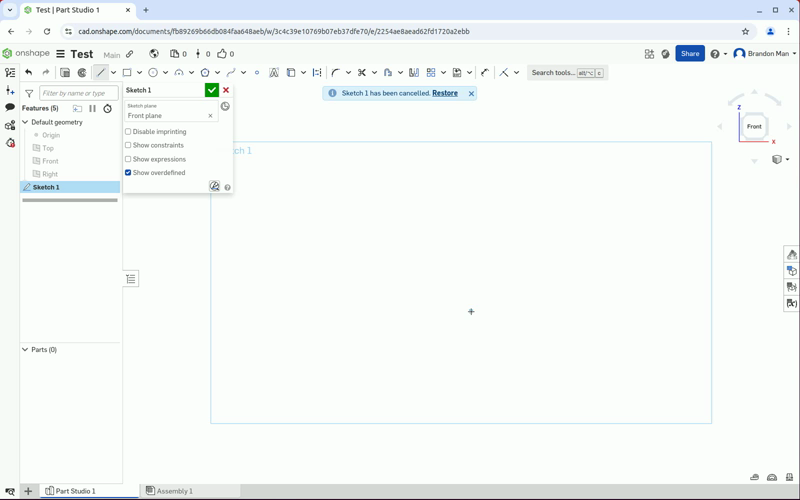
mouse_move(564, 294)
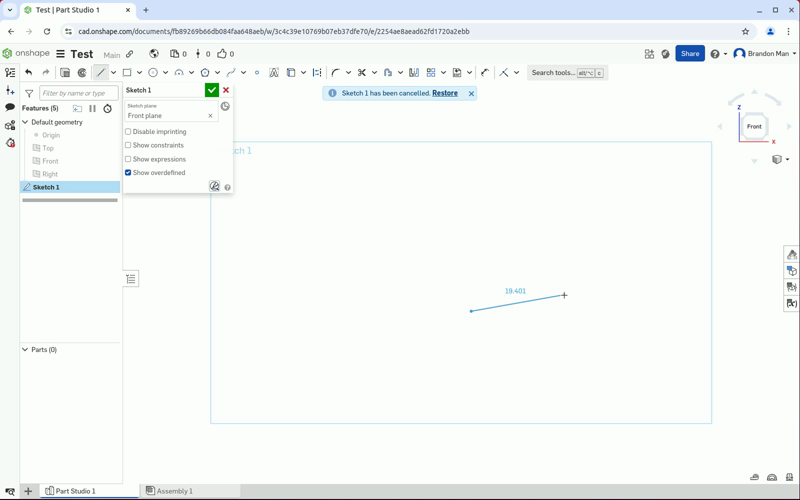
click(564, 294)
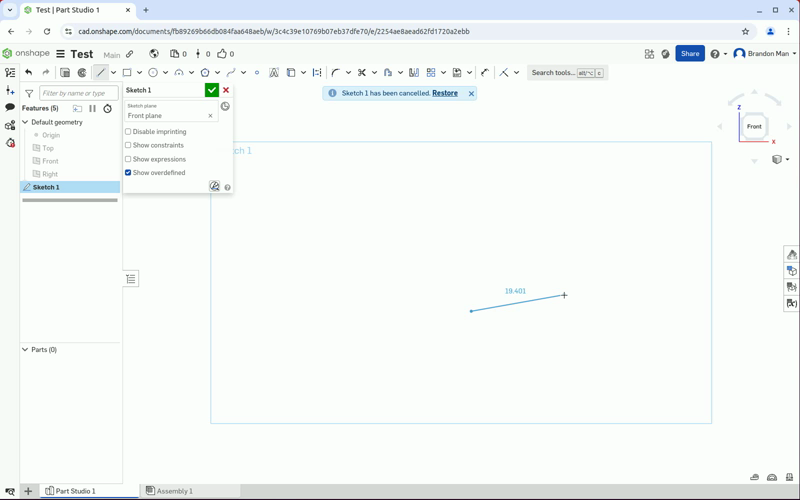
key_up(shift)
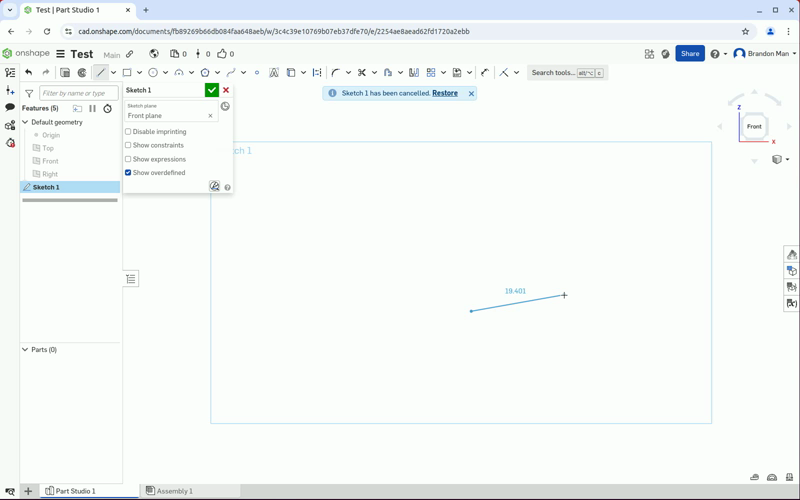
key(esc)
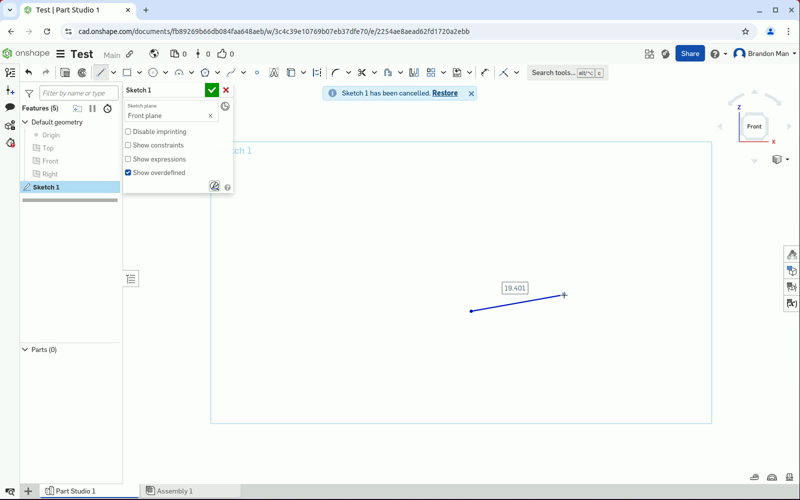
key(a)
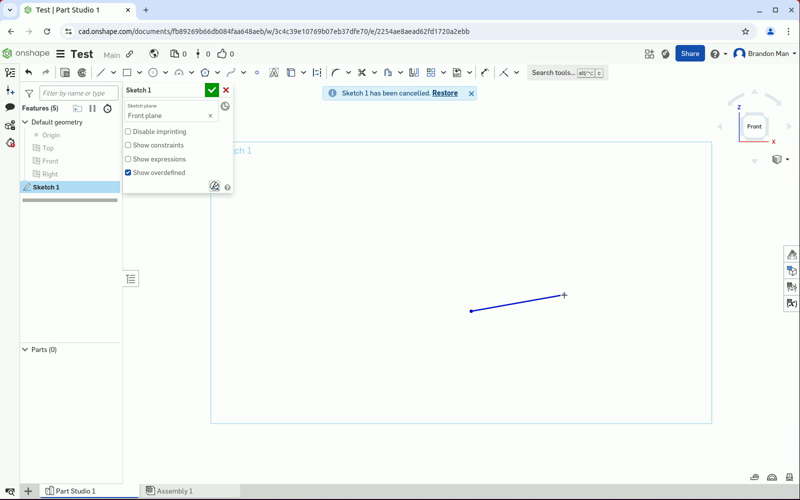
mouse_move(564, 294)
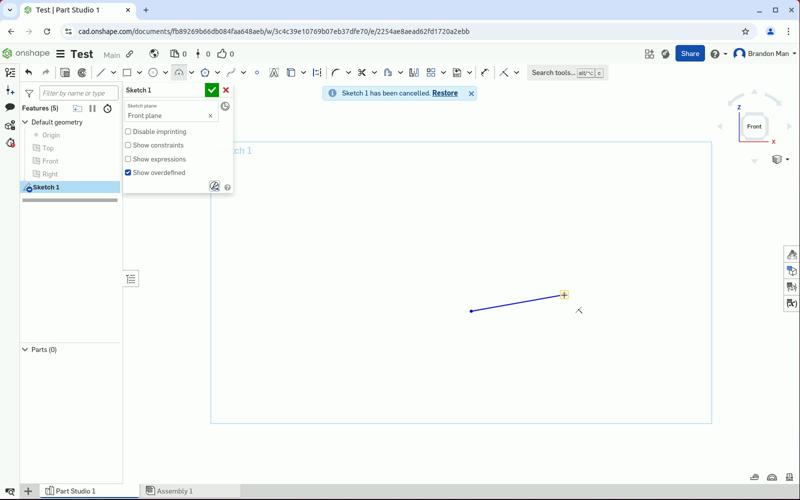
click(564, 294)
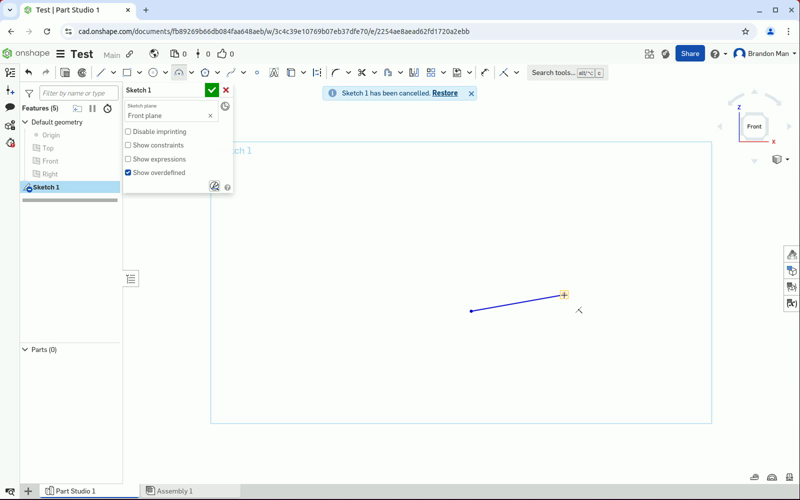
key_down(shift)
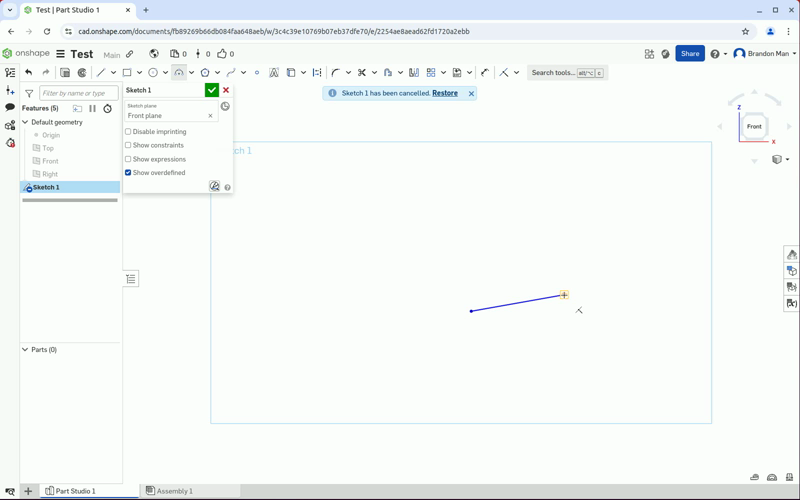
mouse_move(561, 271)
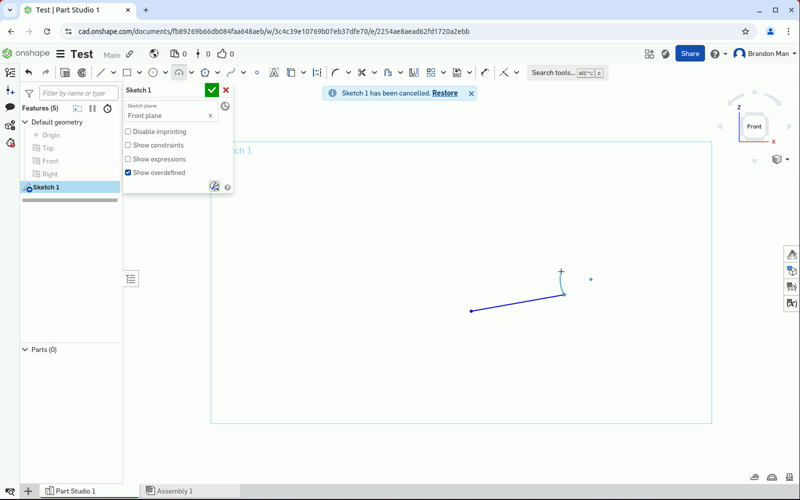
click(561, 271)
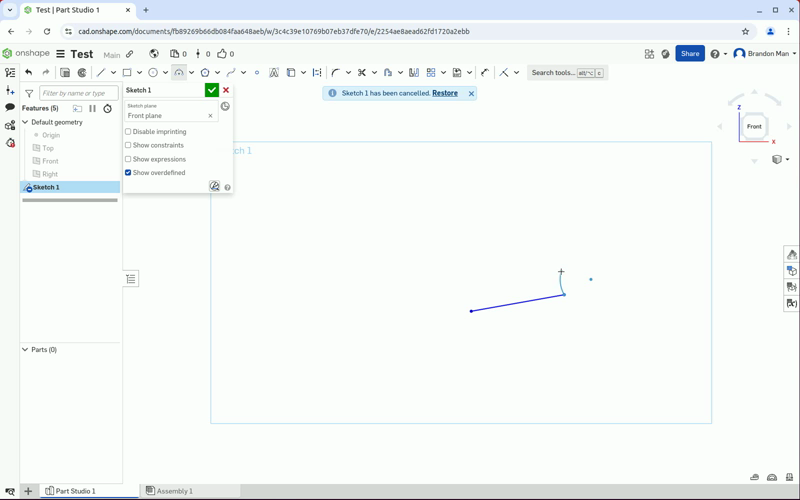
mouse_move(550, 284)
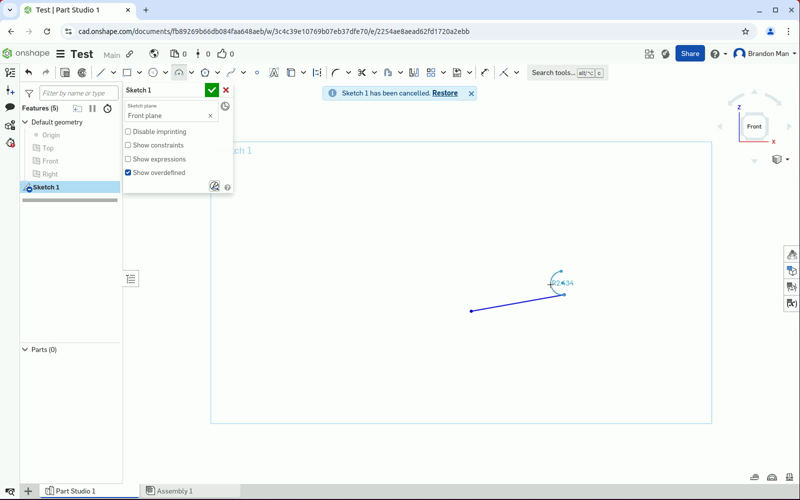
click(550, 284)
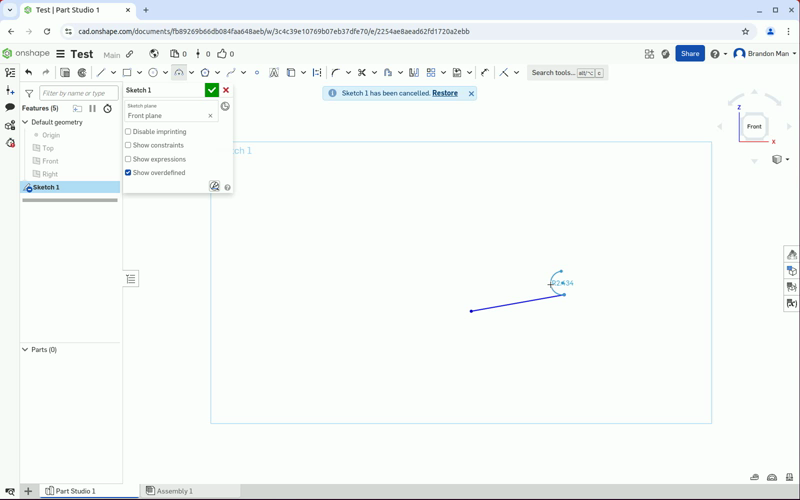
key_up(shift)
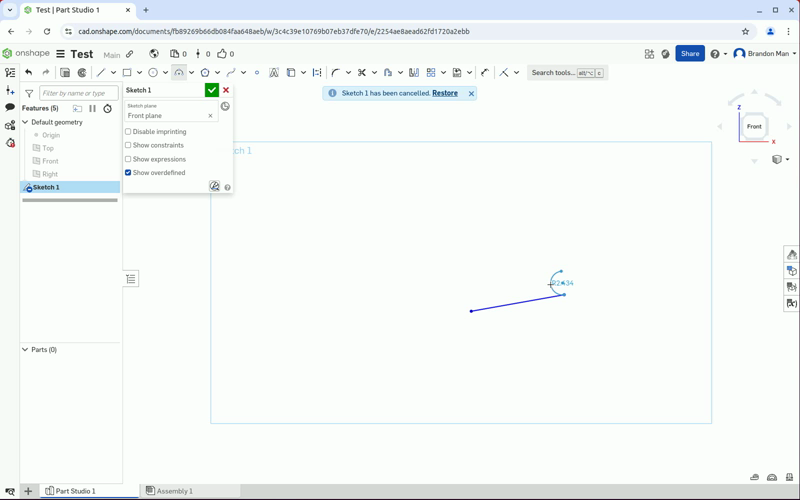
key(esc)
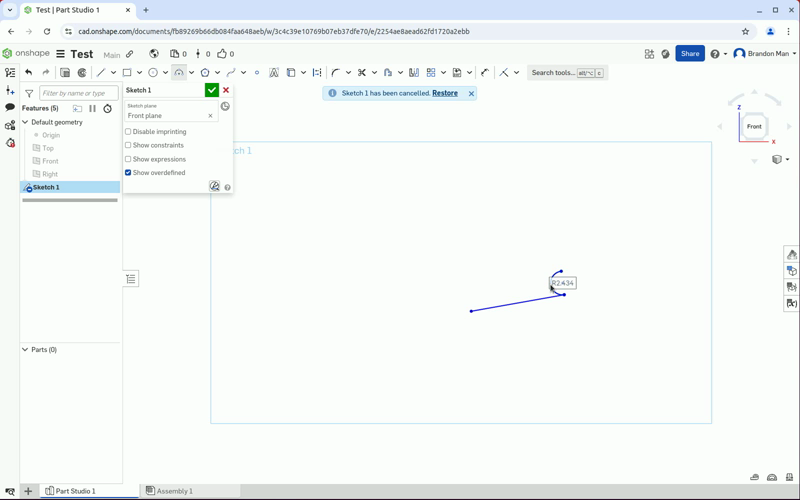
key(l)
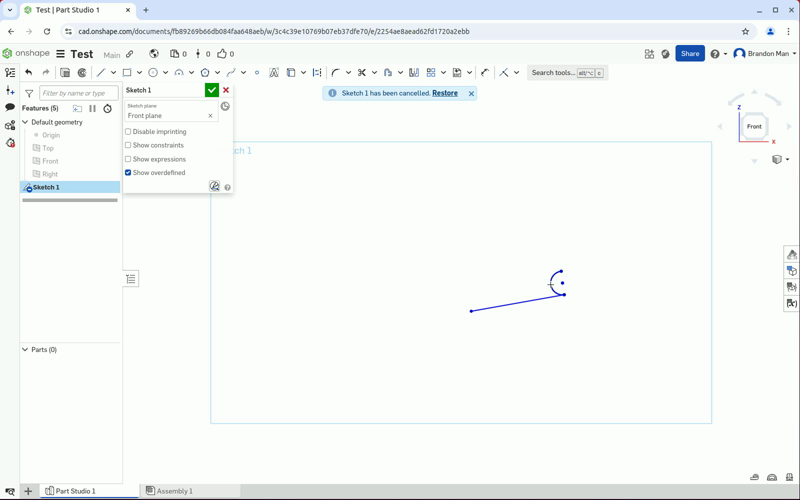
mouse_move(561, 271)
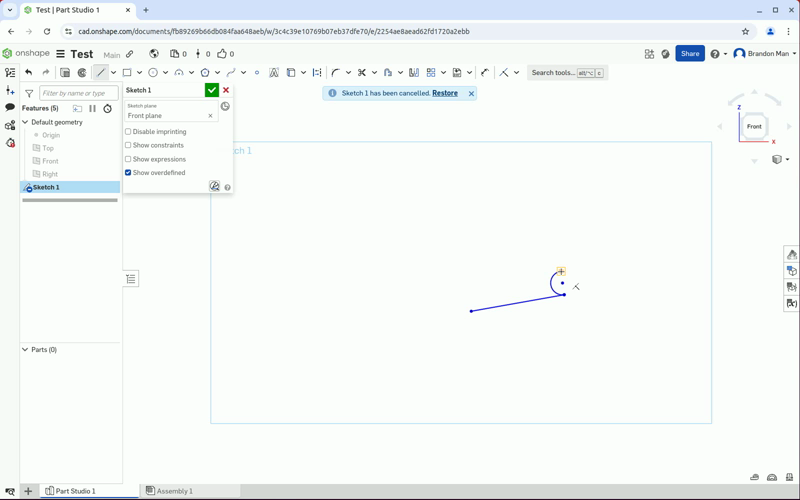
click(561, 271)
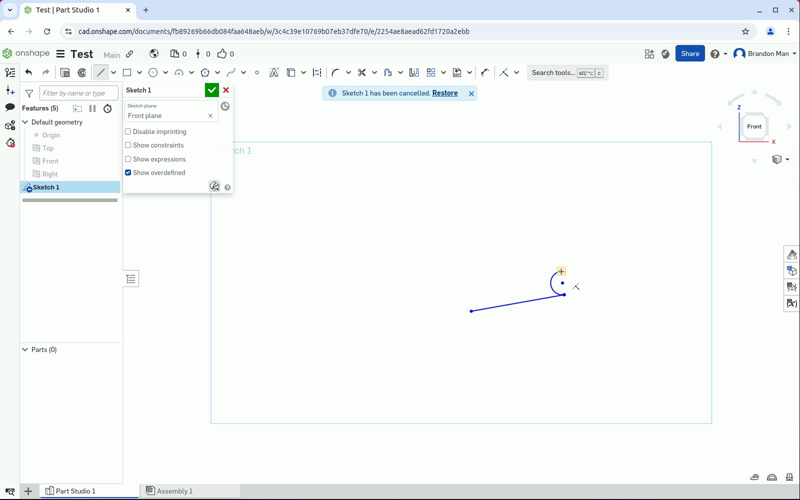
key_down(shift)
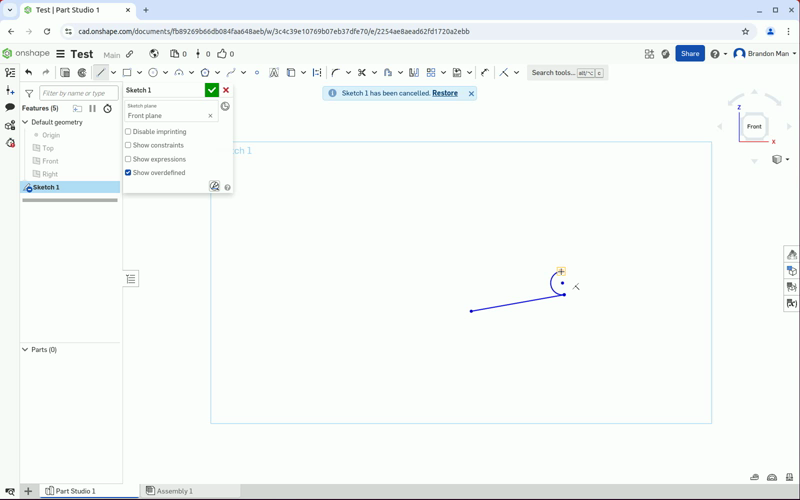
mouse_move(471, 255)
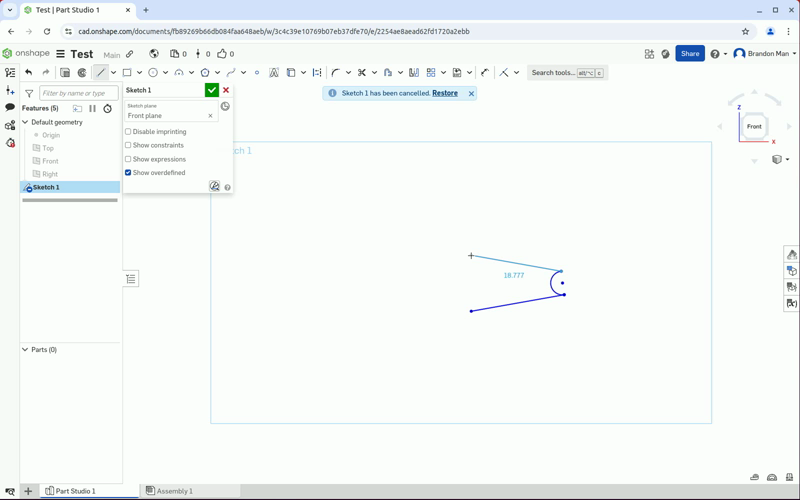
click(471, 255)
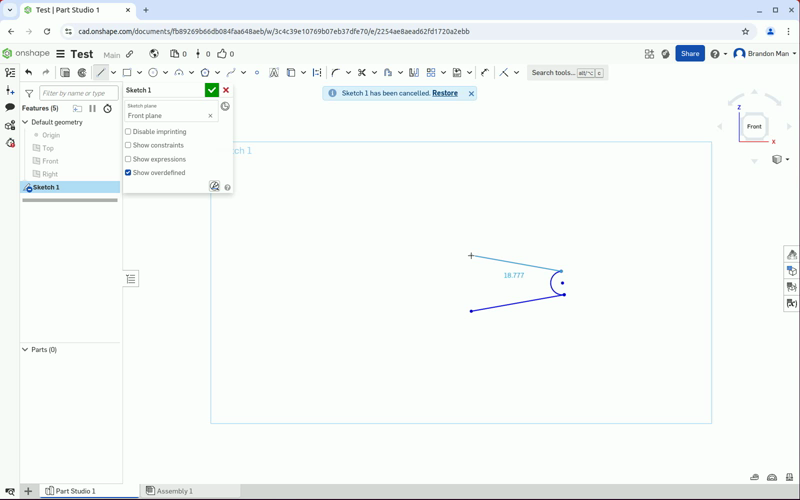
key_up(shift)
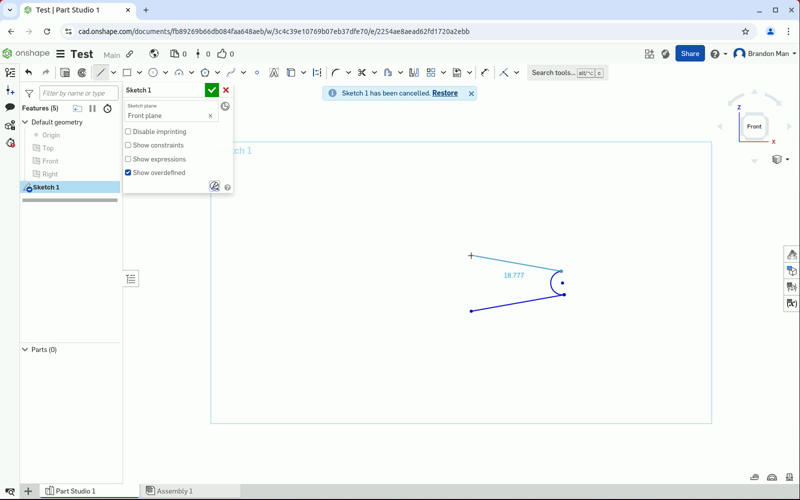
key(esc)
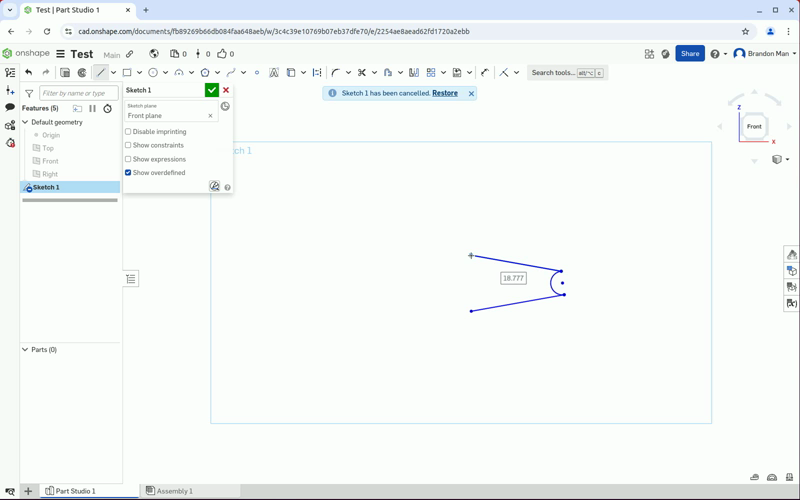
key(a)
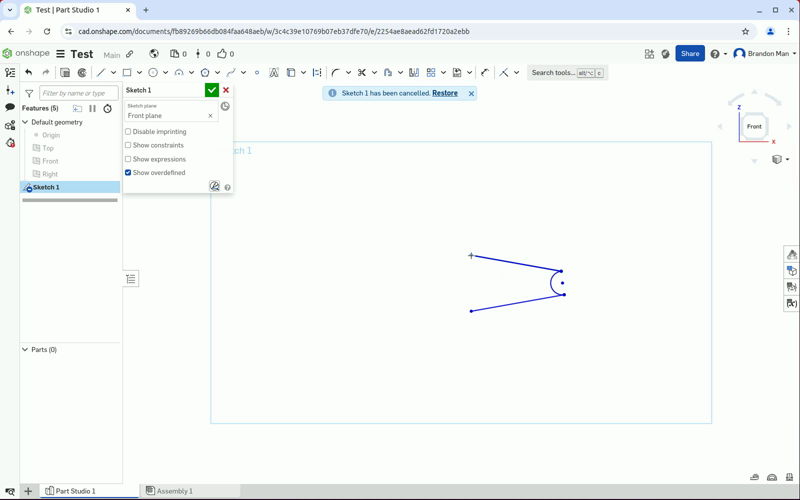
mouse_move(471, 255)
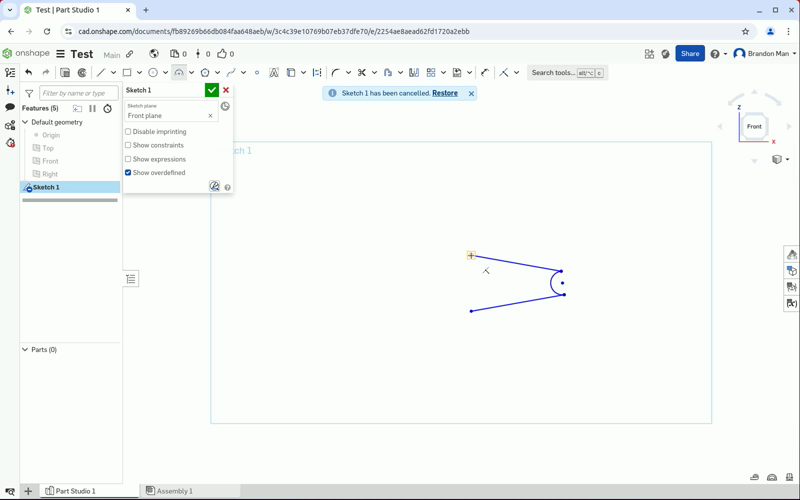
click(471, 255)
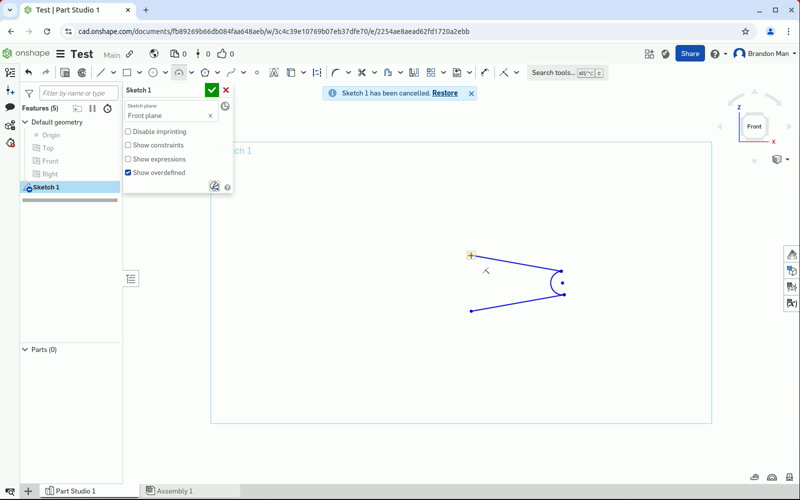
mouse_move(471, 311)
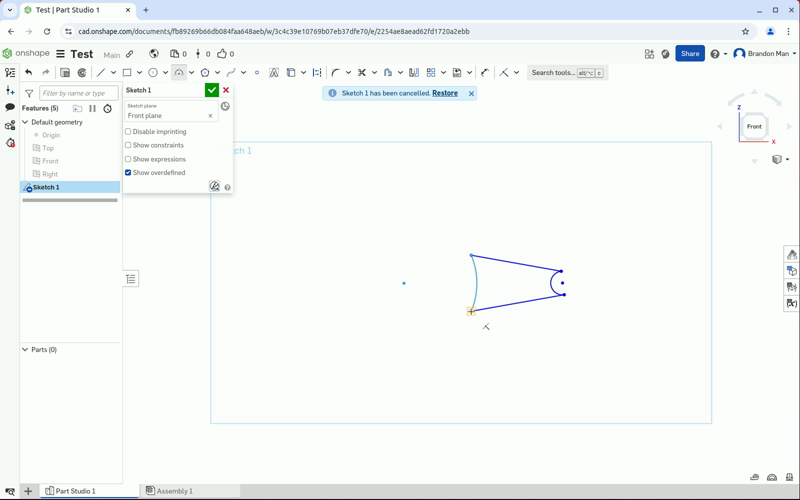
click(471, 311)
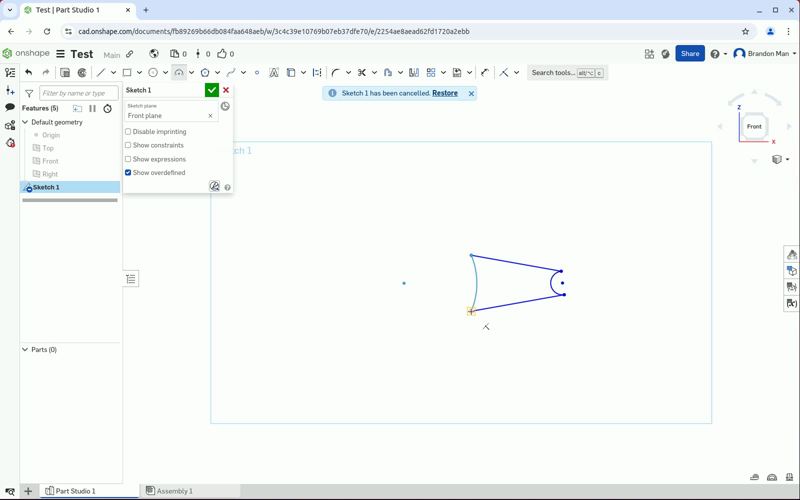
key_down(shift)
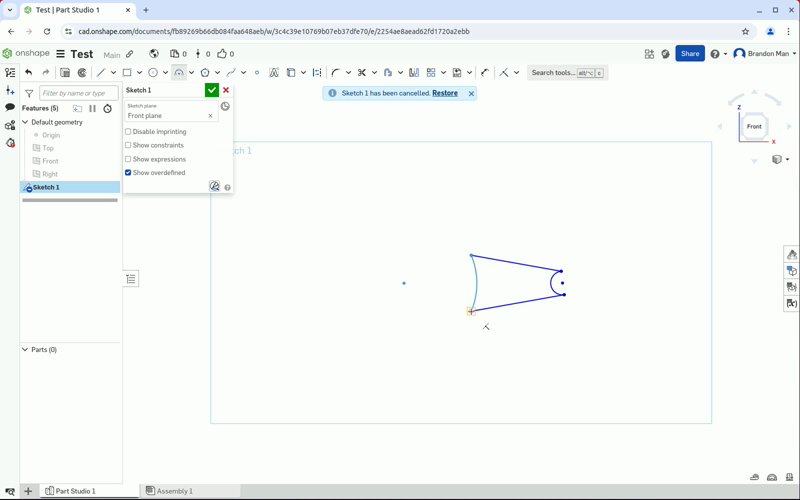
mouse_move(490, 283)
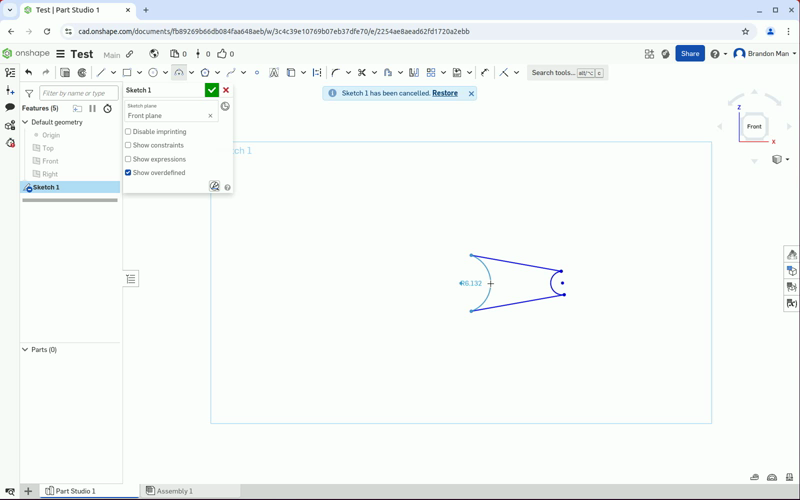
click(490, 283)
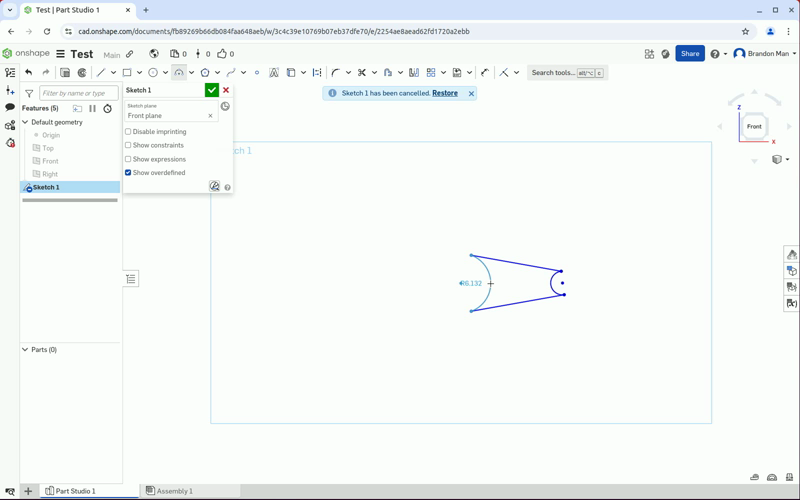
key_up(shift)
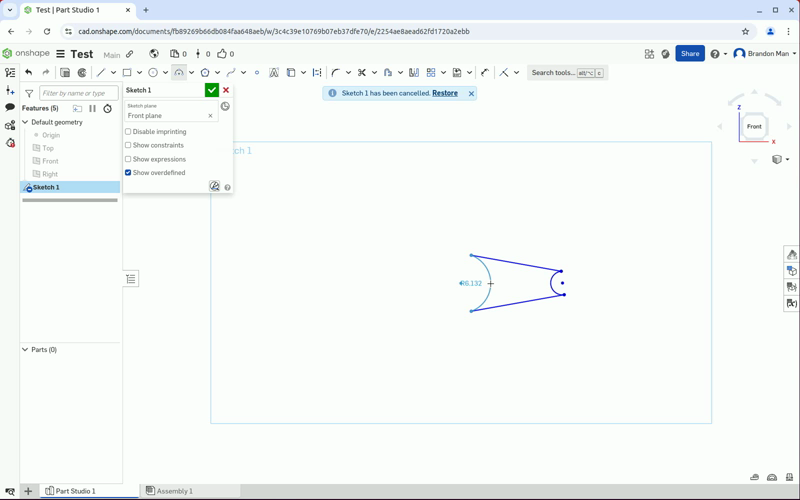
key(esc)
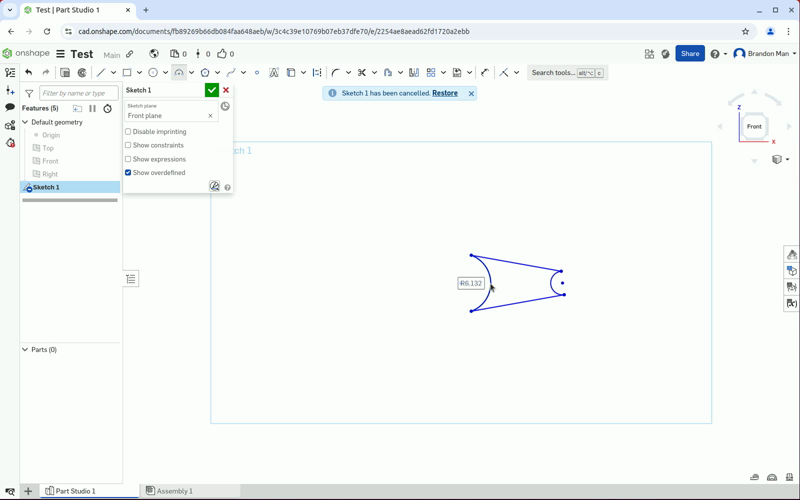
mouse_move(519, 275)
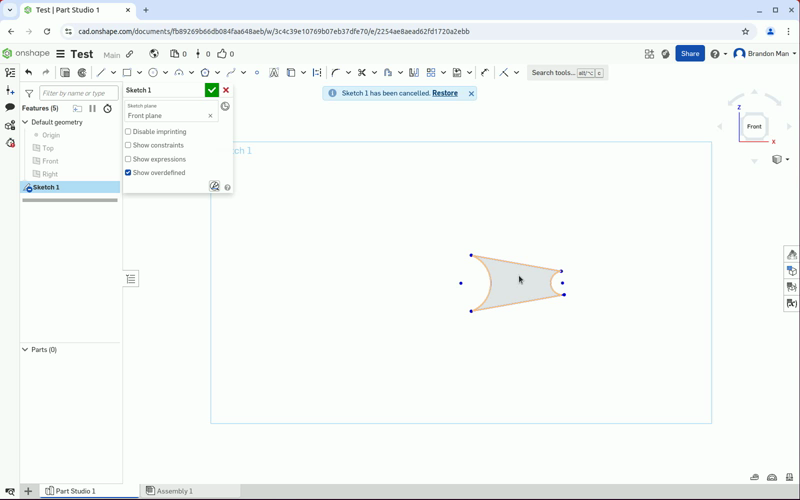
click(519, 275)
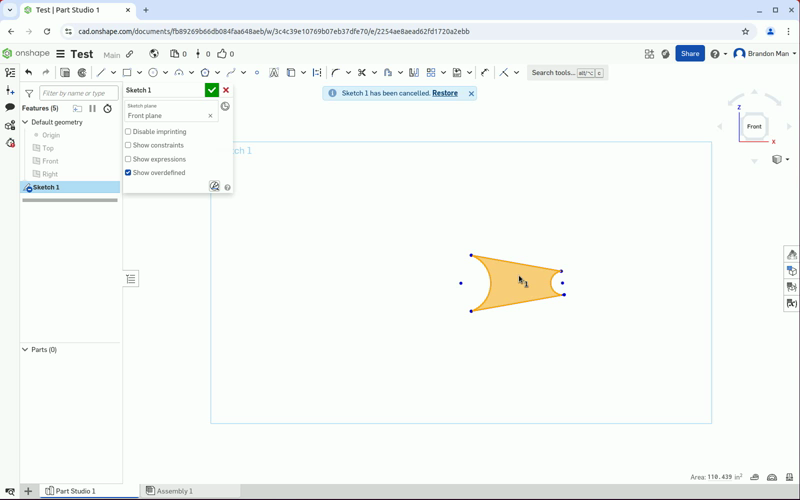
mouse_move(73, 352)
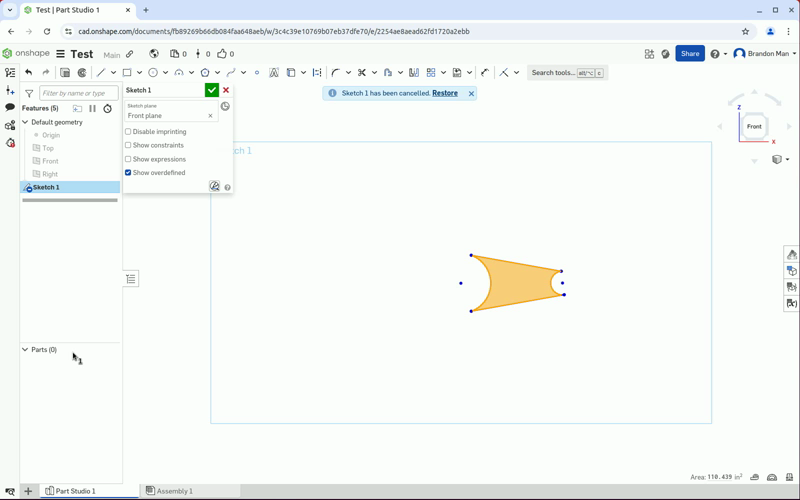
key(shift+y)
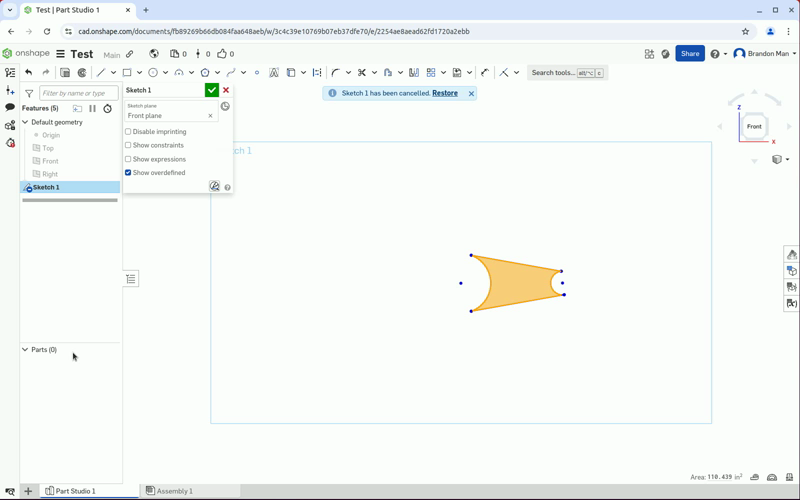
key(shift+e)
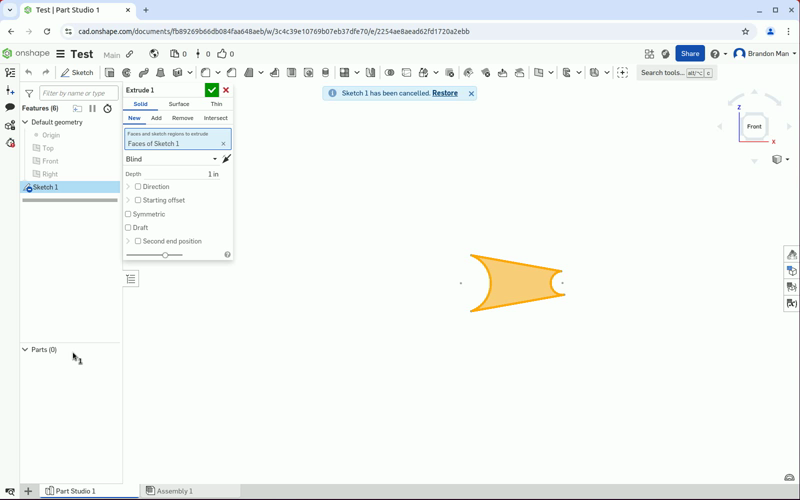
mouse_move(143, 106)
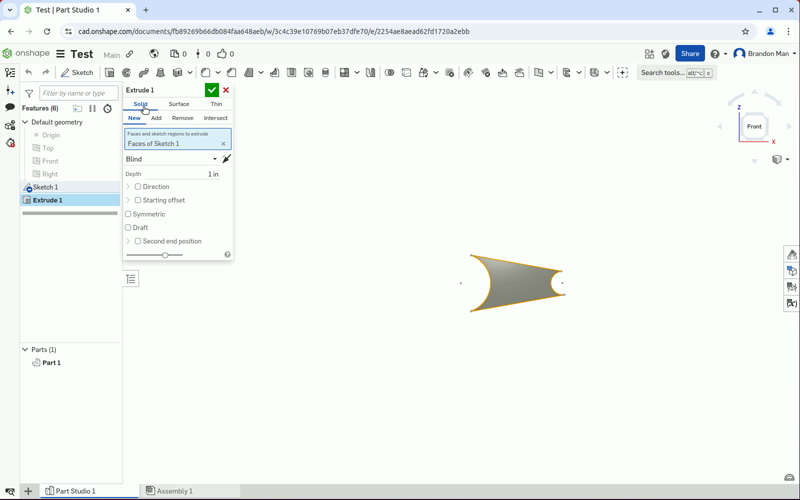
click(143, 106)
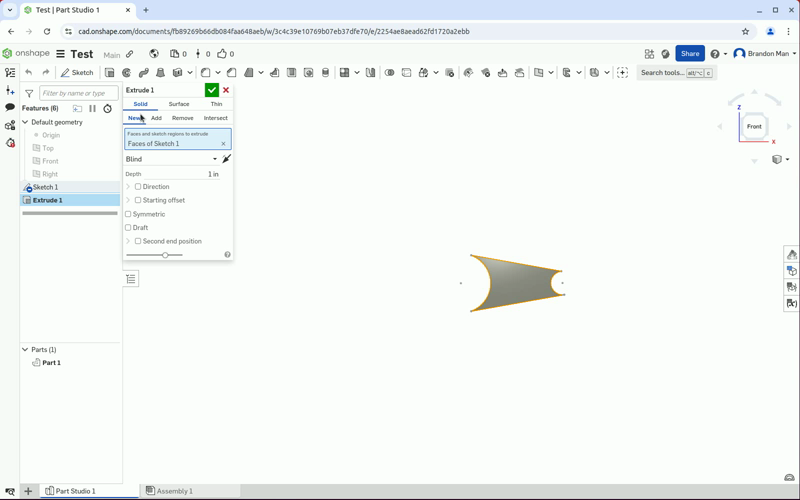
mouse_move(137, 120)
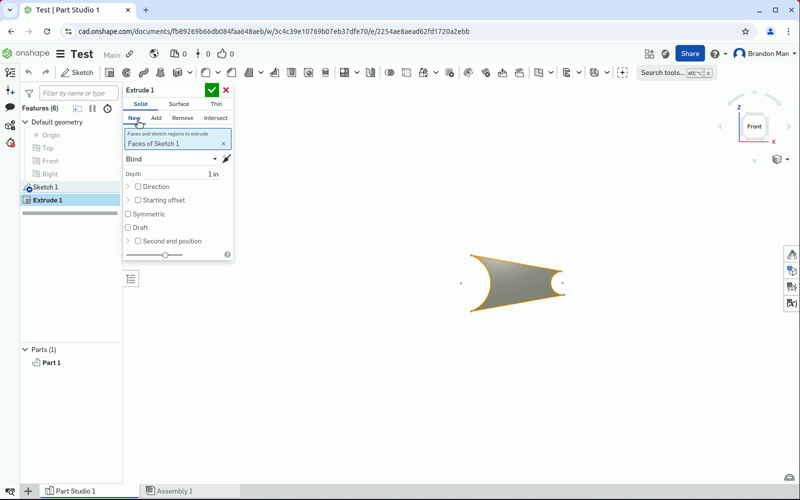
click(137, 120)
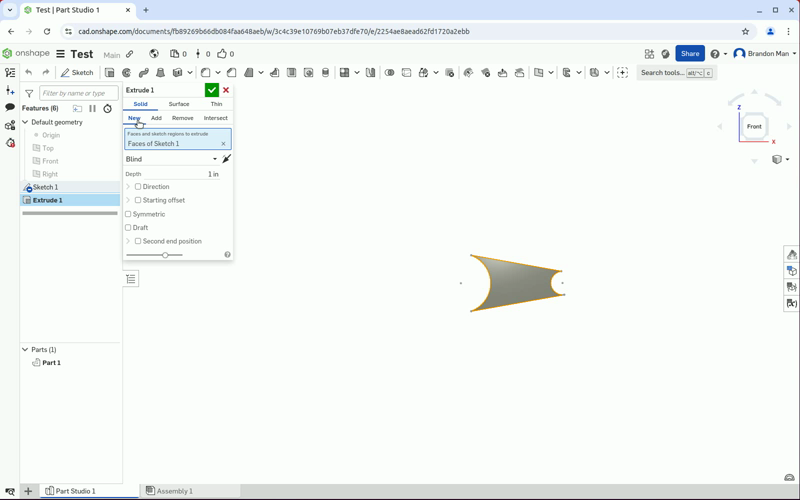
key(tab, 4)
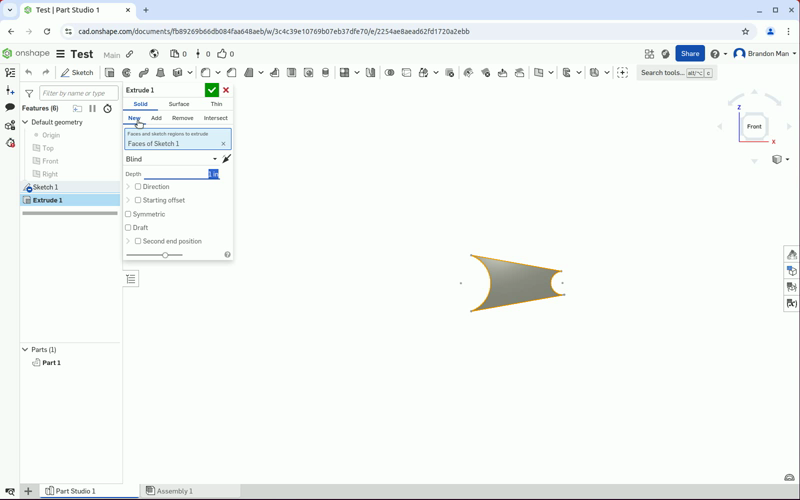
text(9.628)
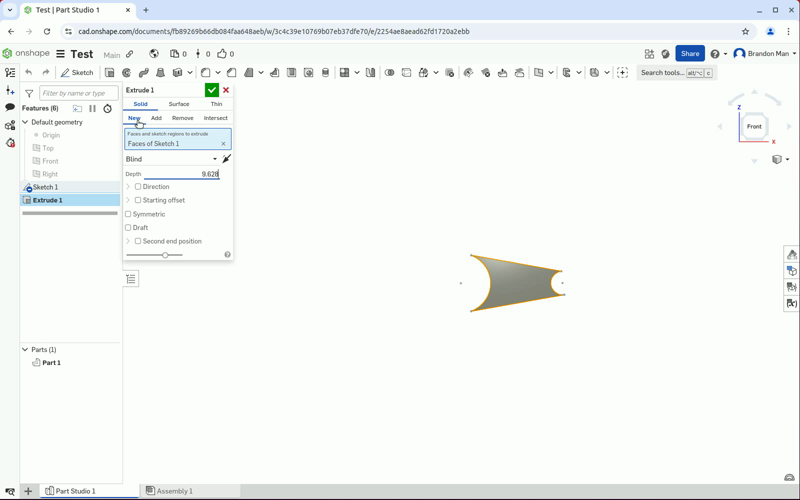
key(enter)
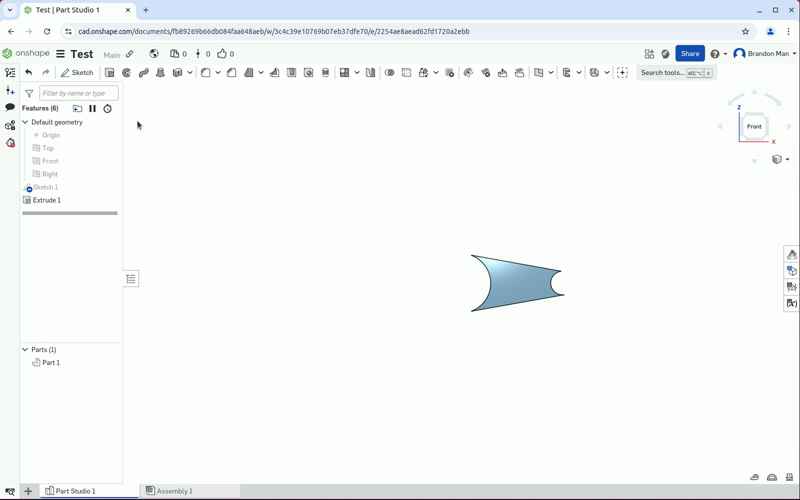
key(shift+h)
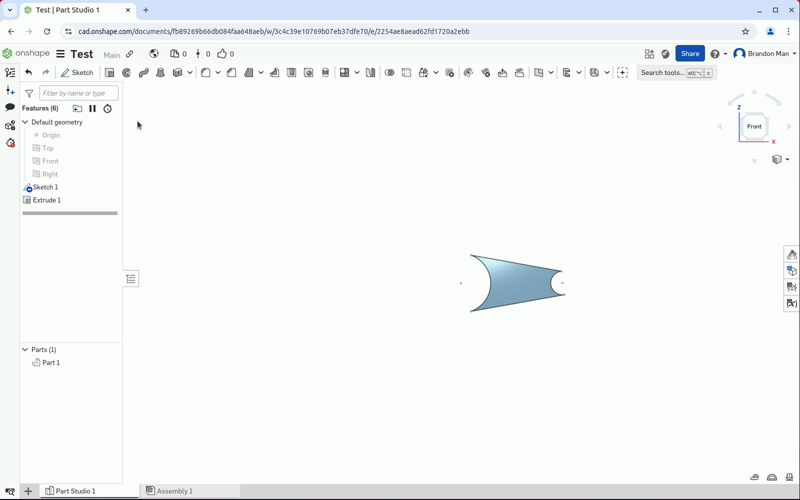
key(shift+h)
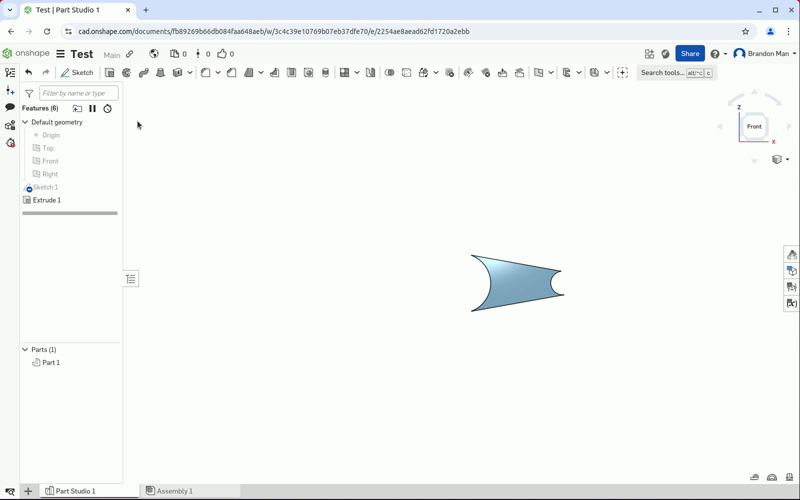
mouse_move(73, 189)
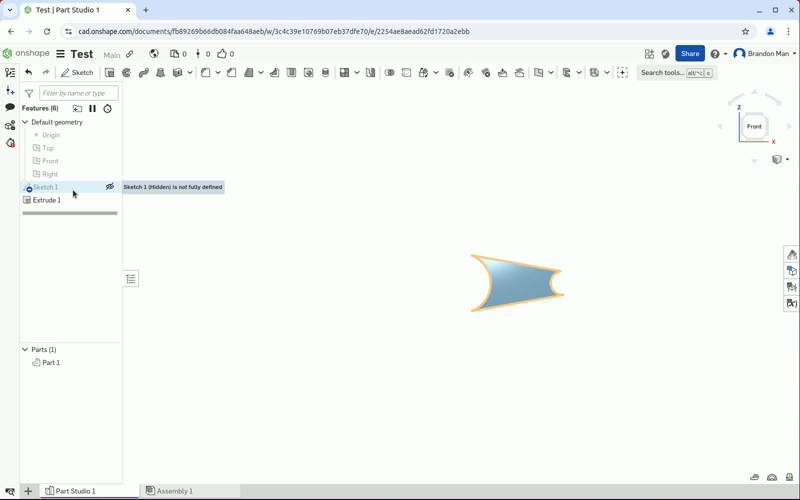
click(73, 189)
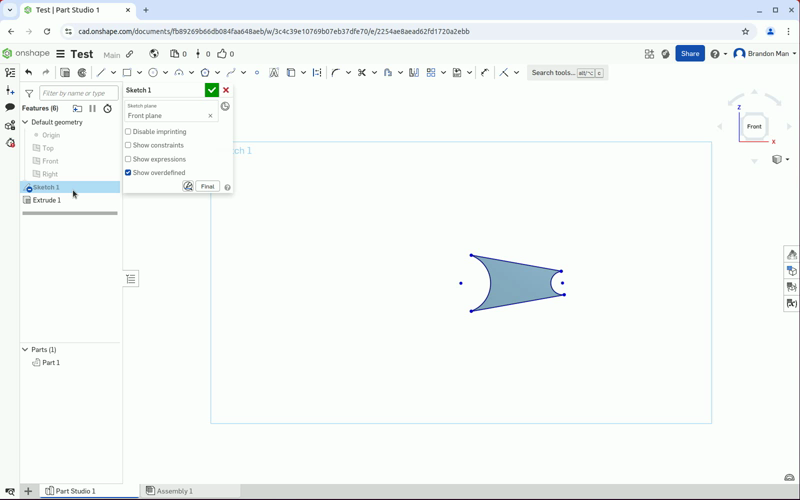
mouse_move(229, 92)
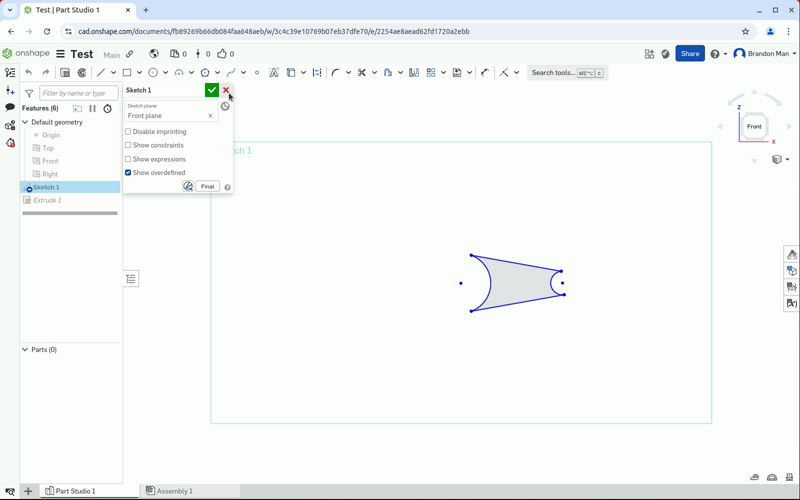
click(229, 92)
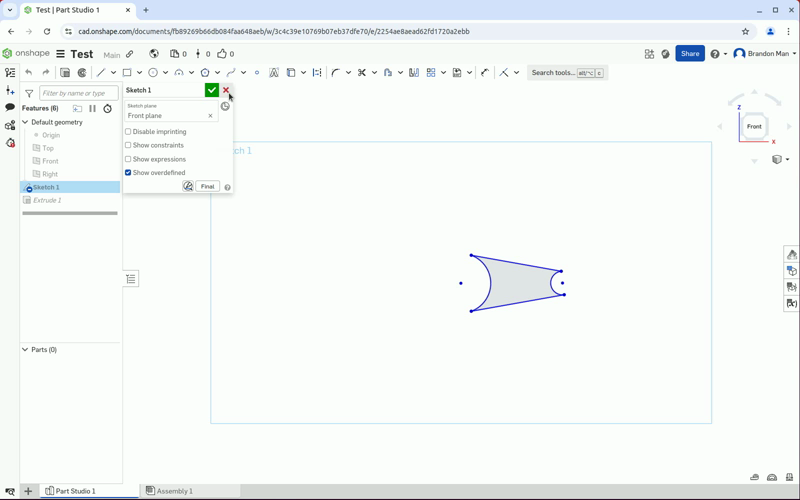
key(shift+s)
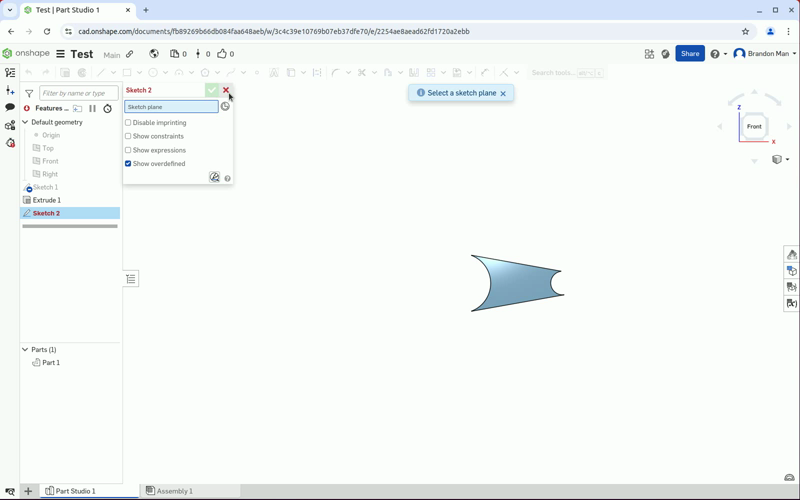
mouse_move(73, 163)
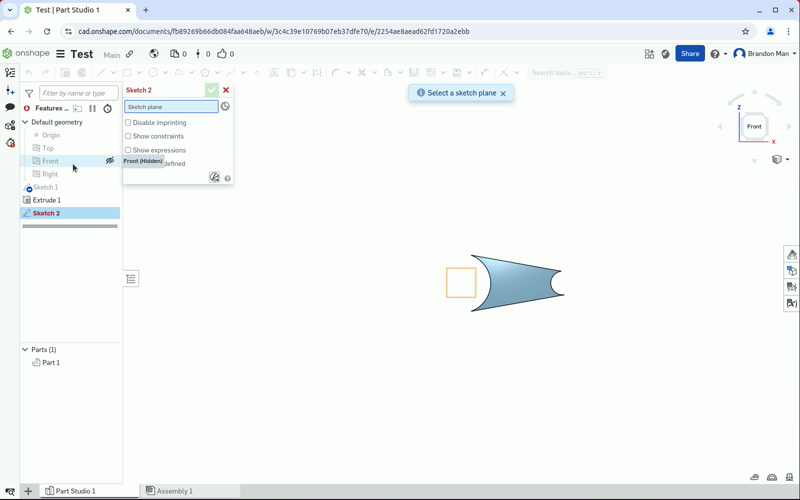
click(73, 163)
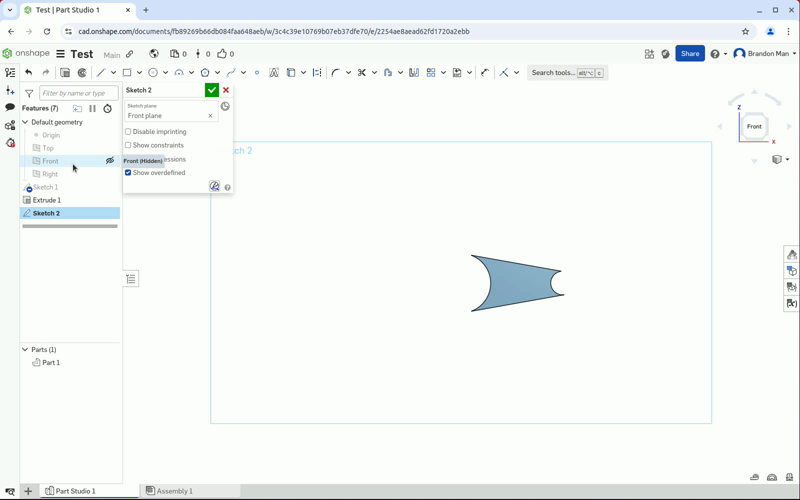
mouse_move(73, 352)
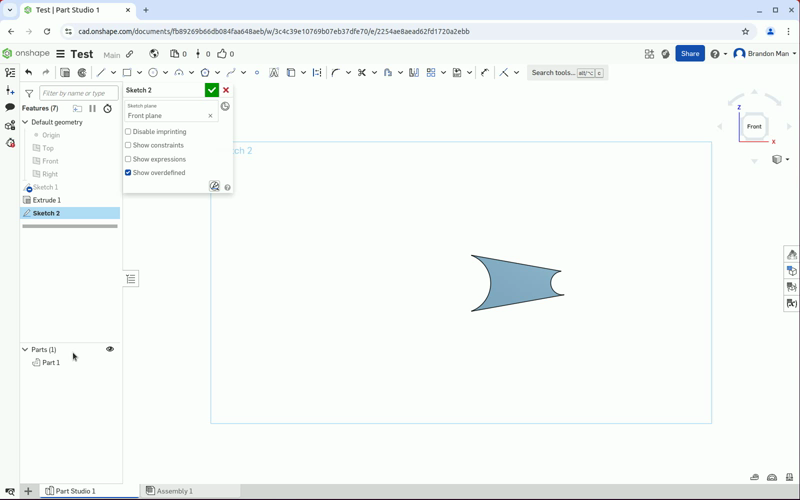
key(y)
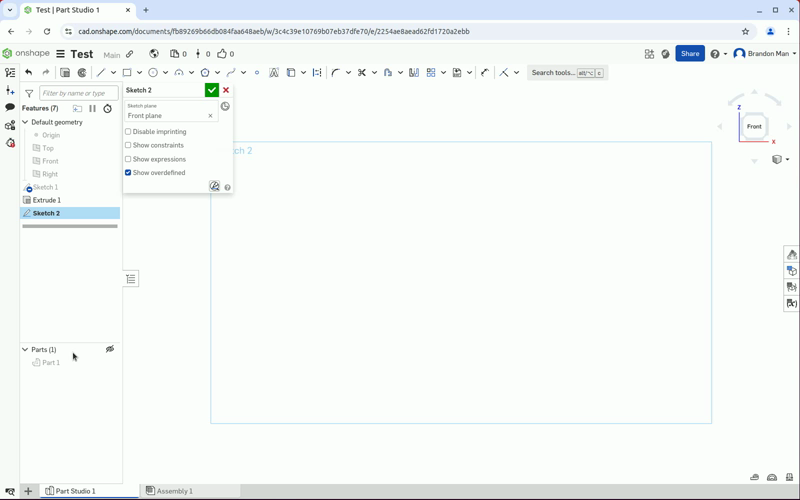
key(c)
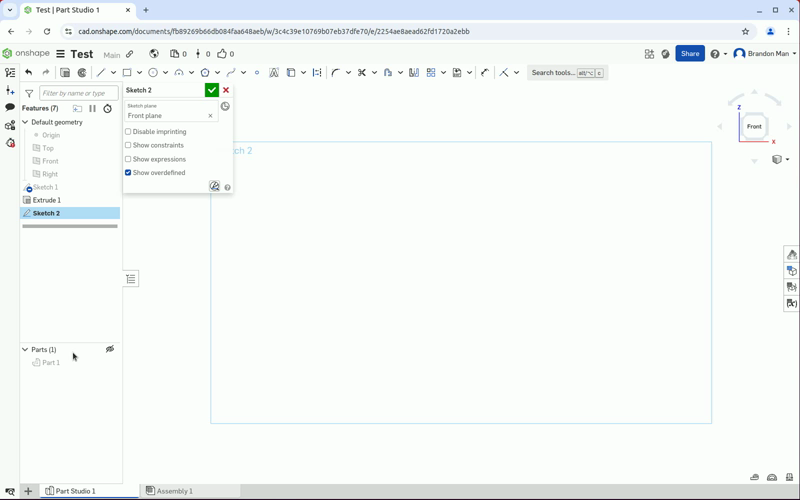
key_down(shift)
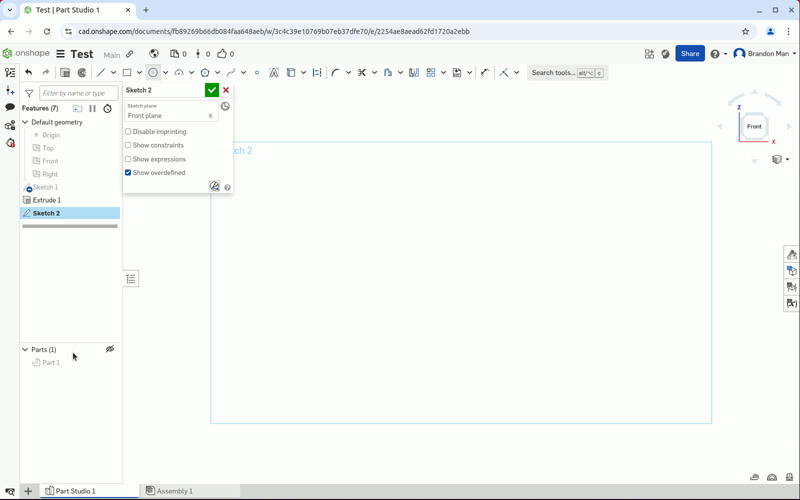
mouse_move(562, 282)
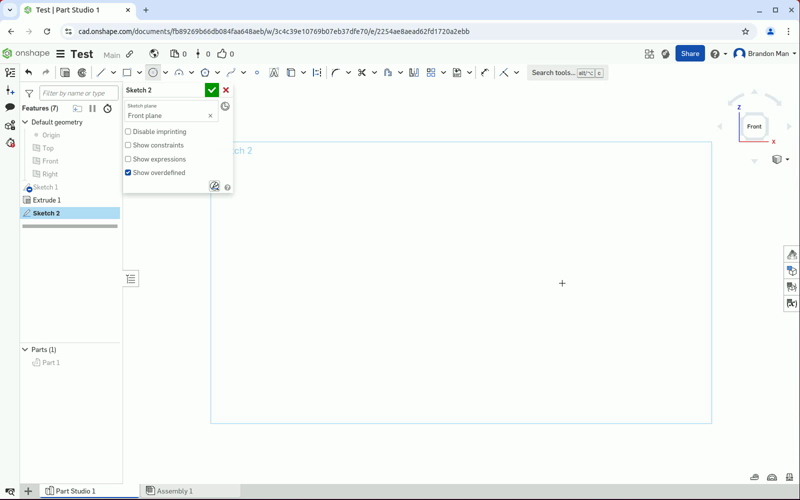
click(562, 282)
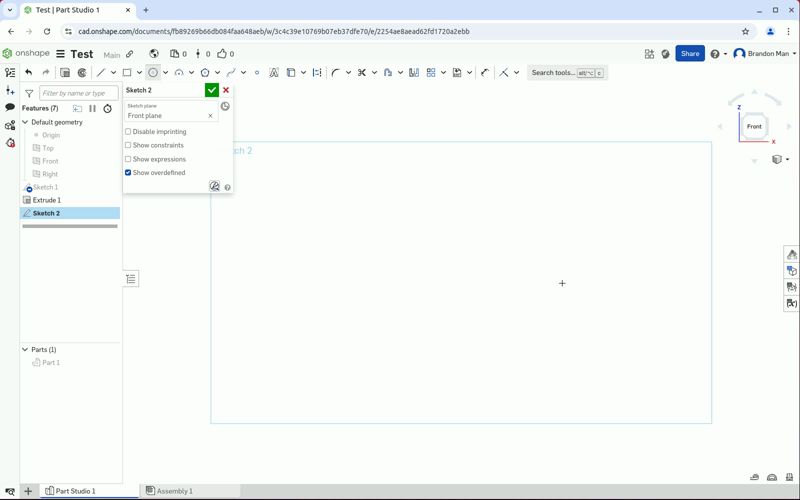
key_up(shift)
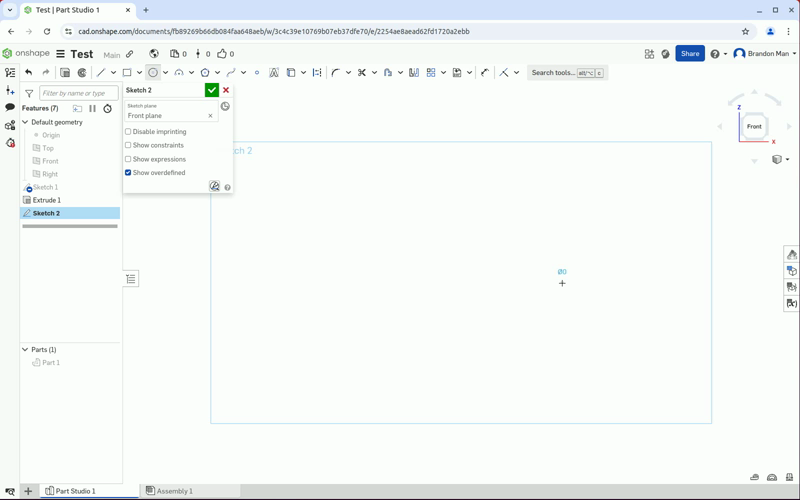
mouse_move(574, 282)
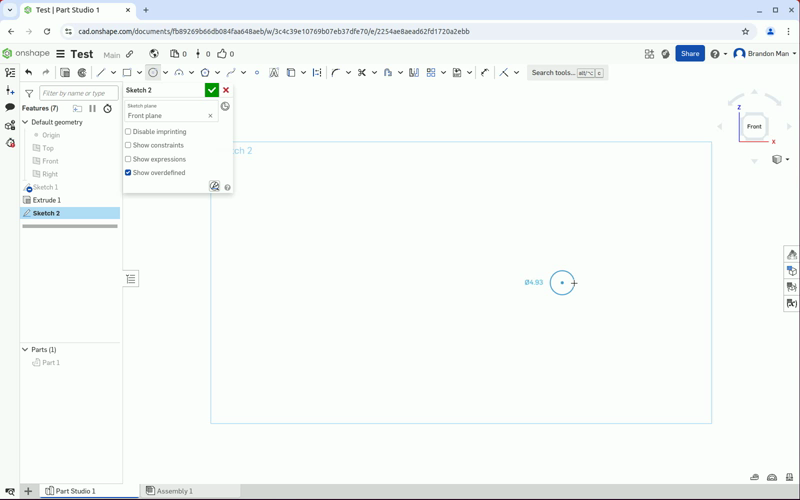
click(574, 282)
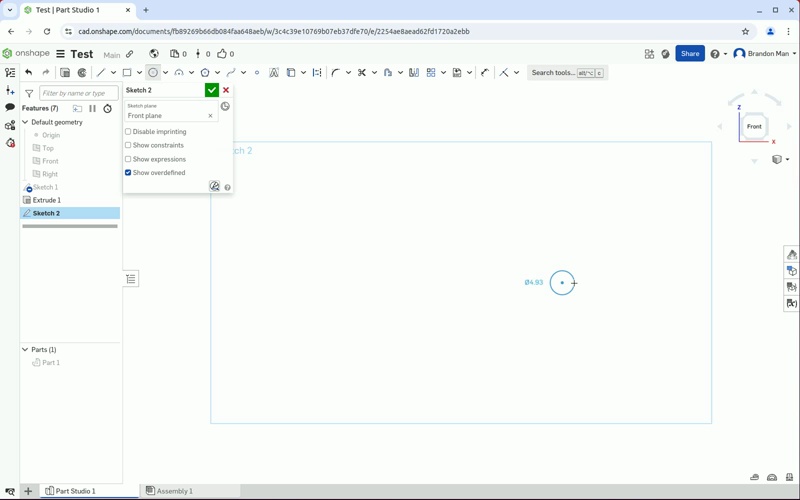
key(esc)
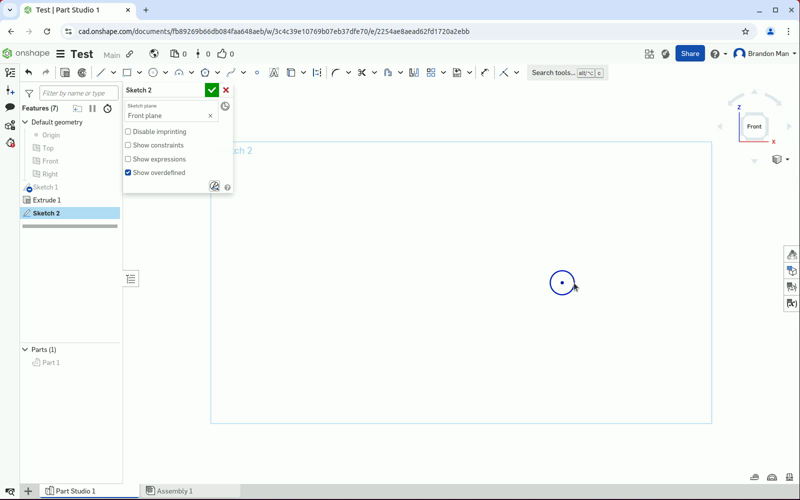
key(c)
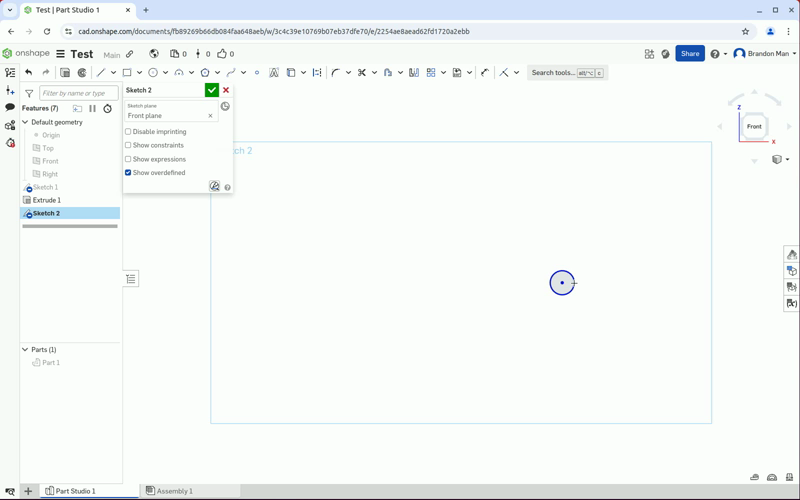
key_down(shift)
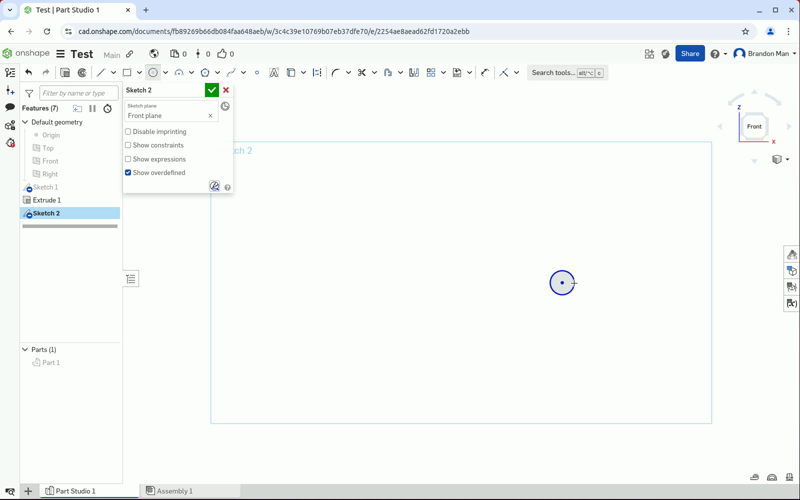
mouse_move(562, 282)
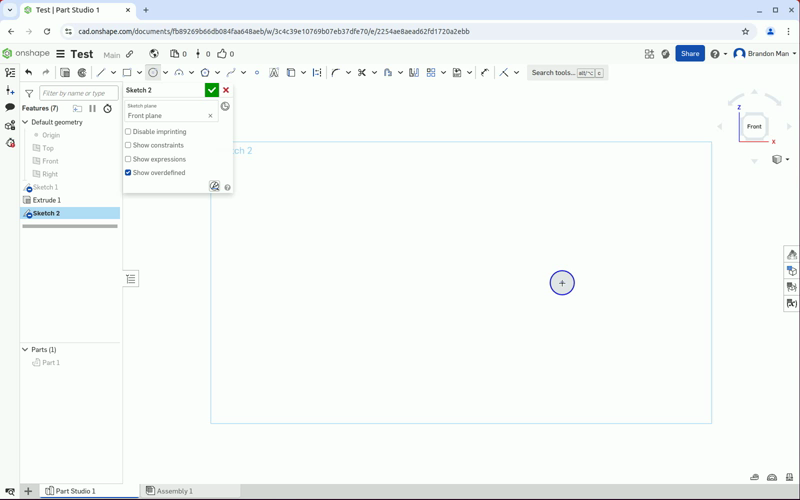
click(562, 282)
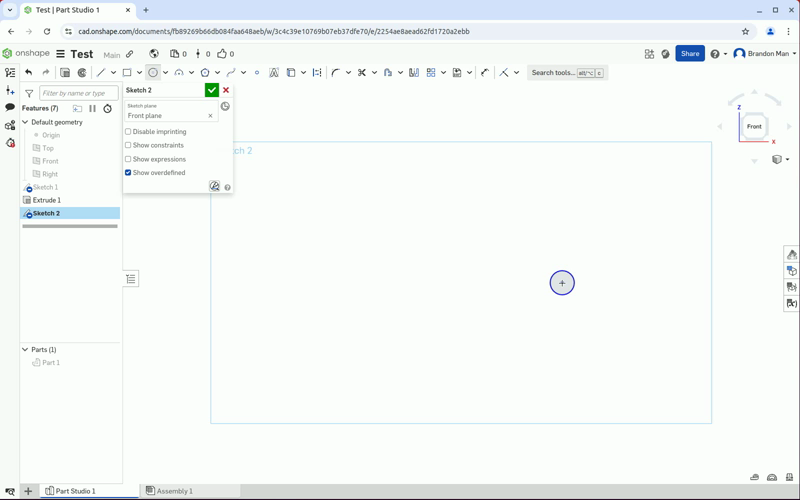
key_up(shift)
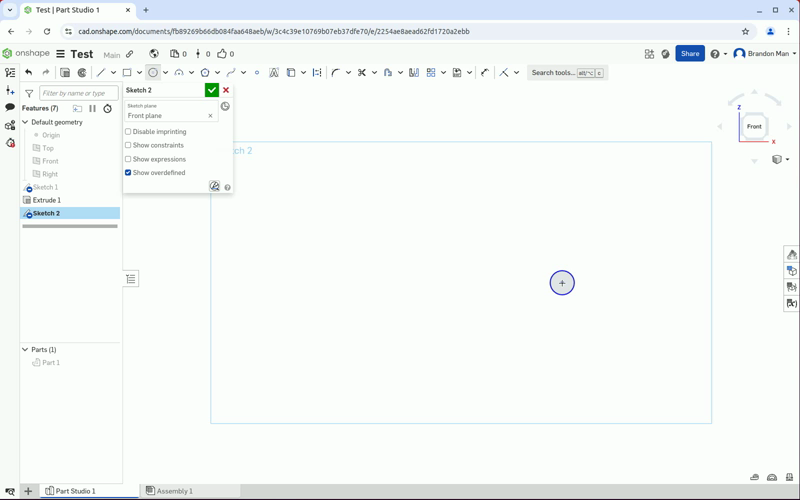
mouse_move(568, 282)
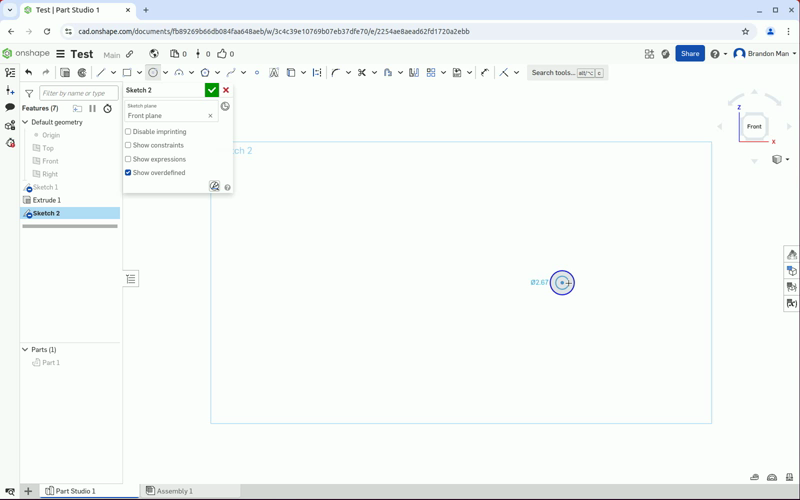
click(568, 282)
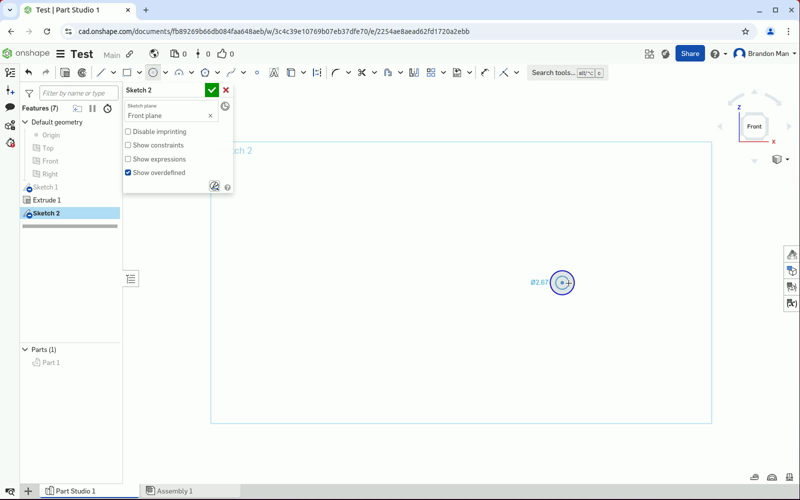
key(esc)
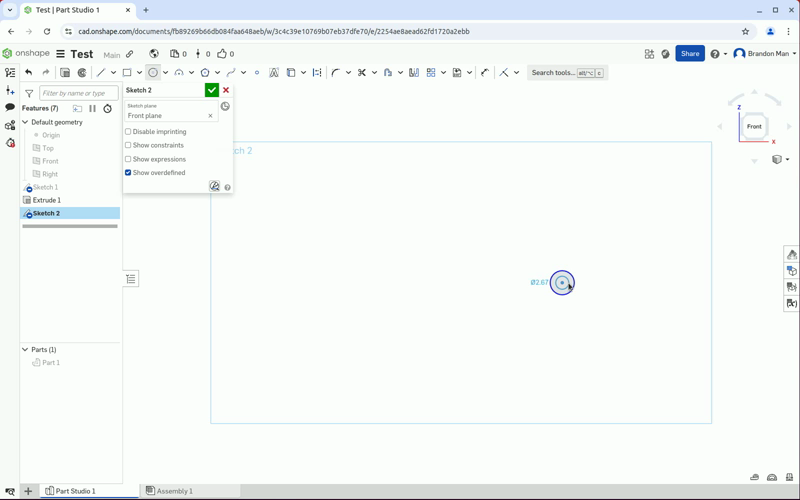
mouse_move(557, 272)
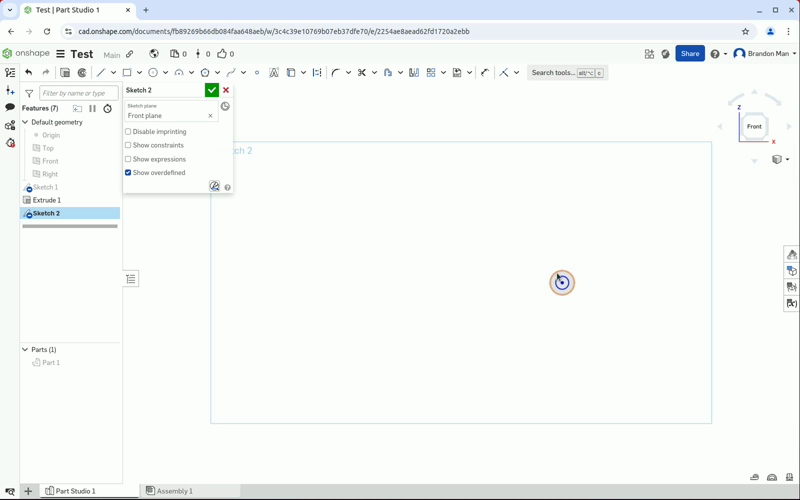
scroll(6)
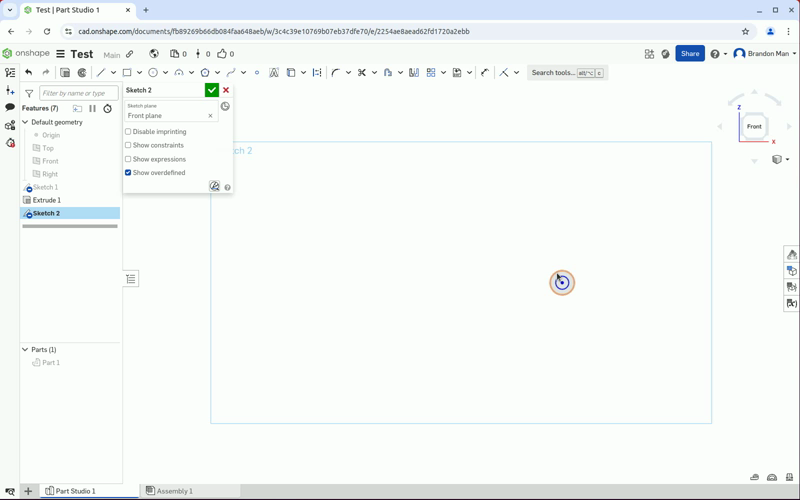
scroll(6)
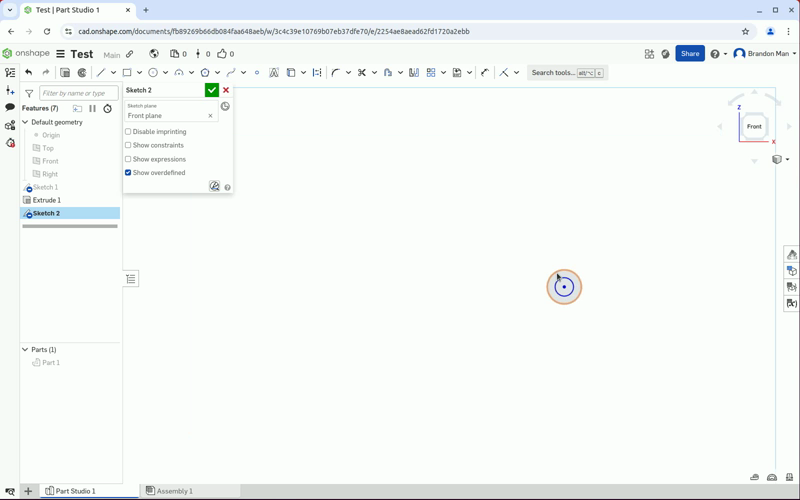
scroll(6)
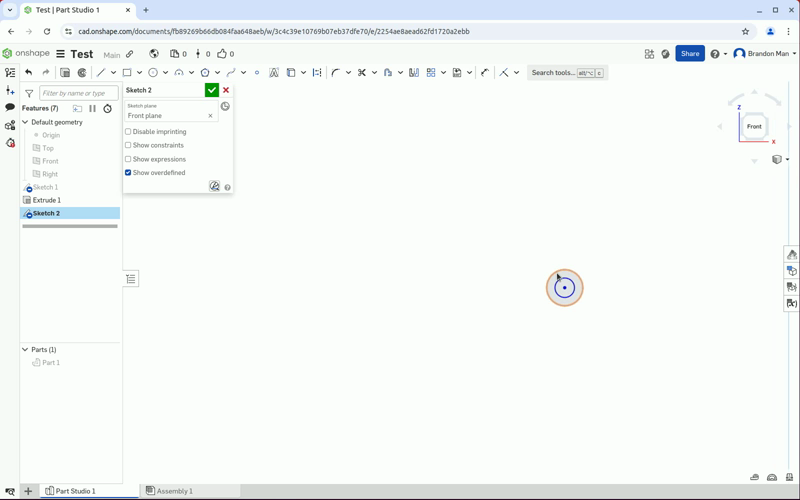
scroll(6)
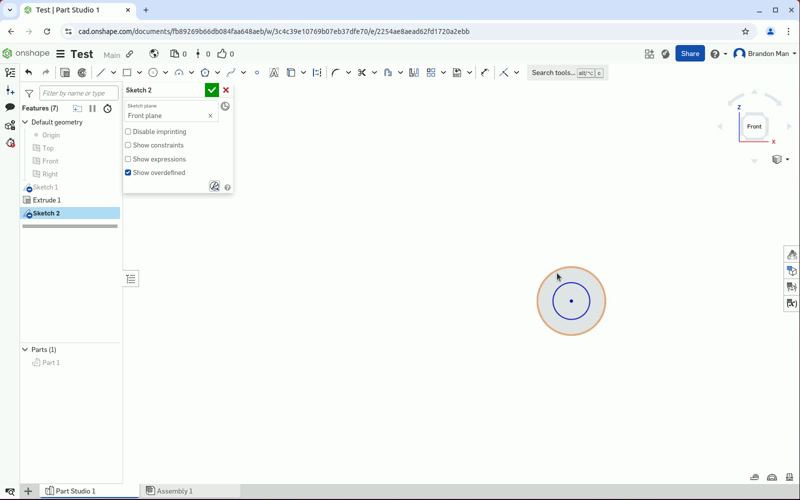
scroll(6)
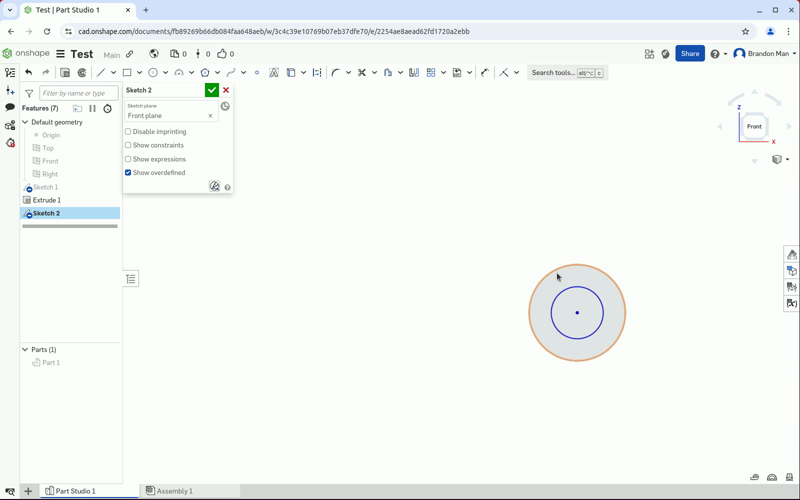
scroll(6)
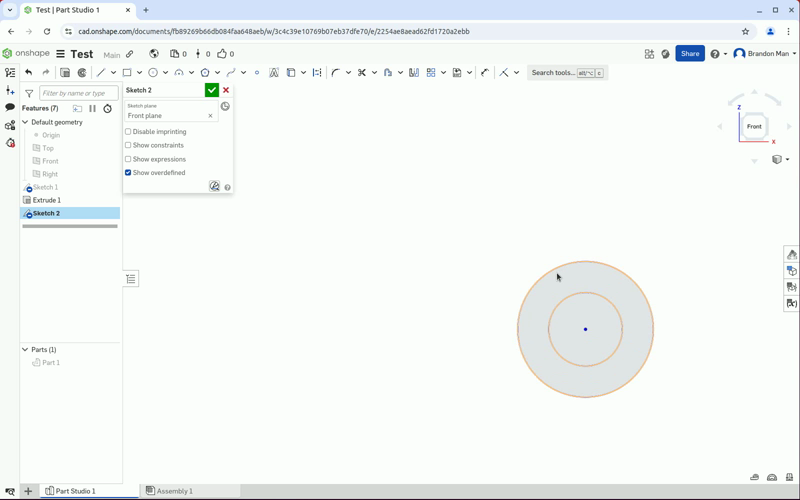
scroll(6)
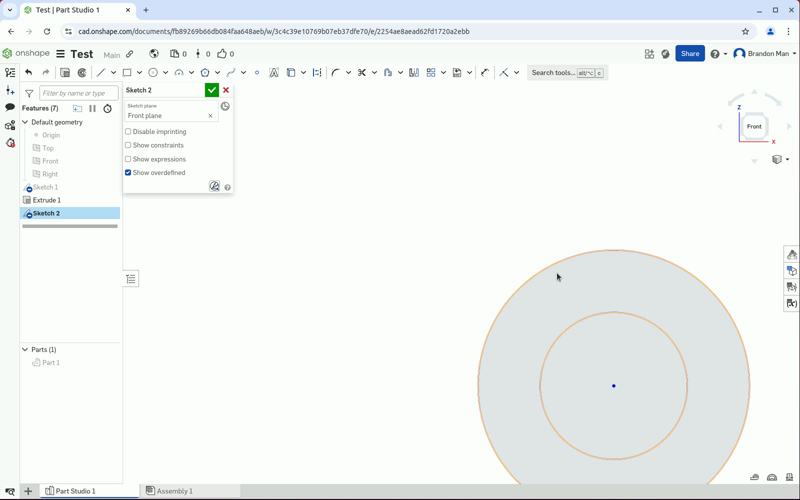
click(557, 272)
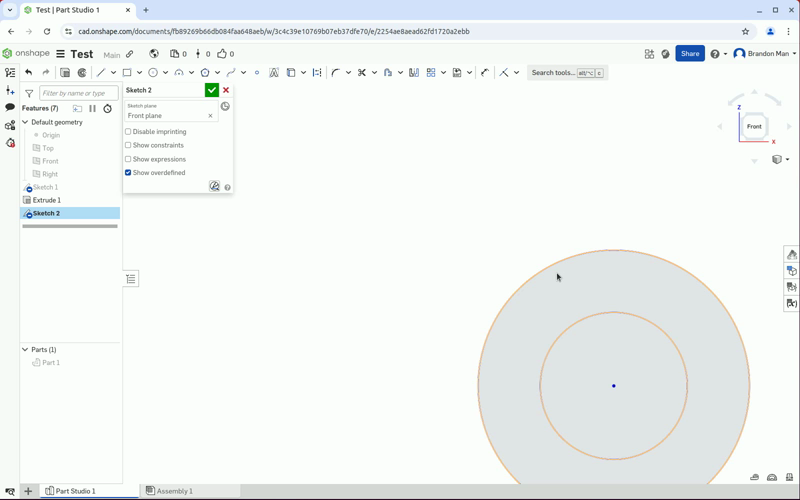
scroll(-6)
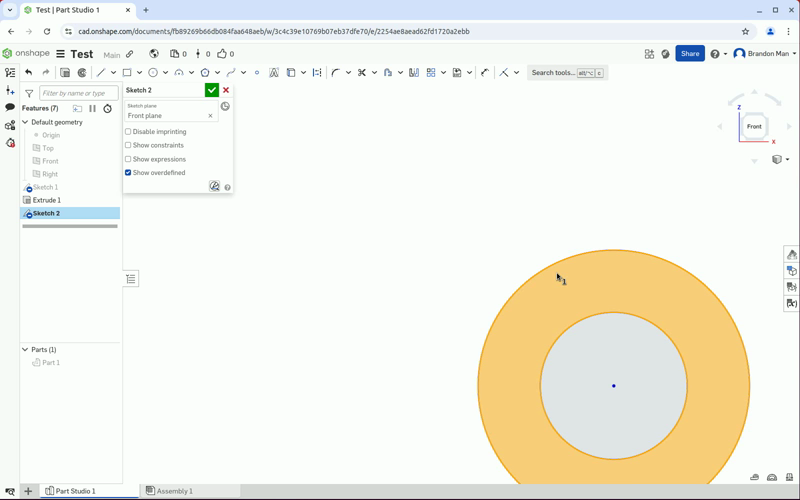
scroll(-6)
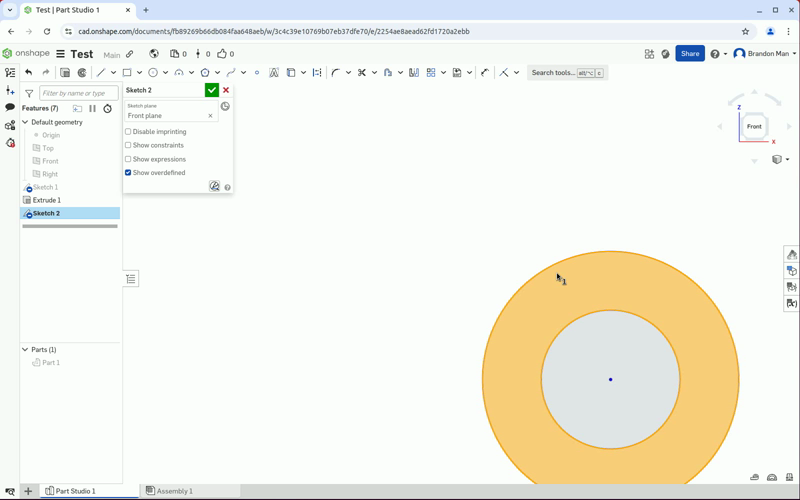
scroll(-6)
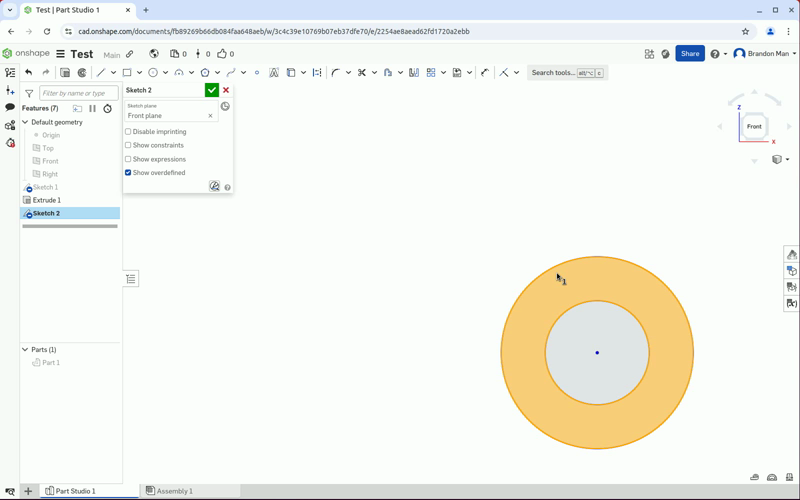
scroll(-6)
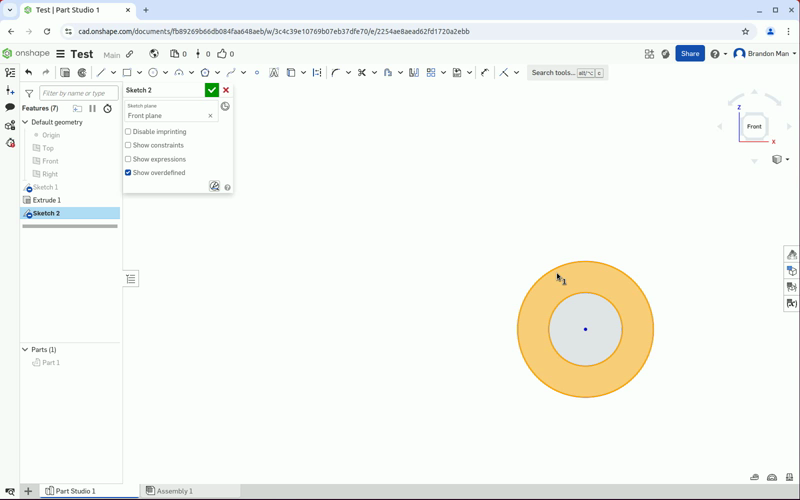
scroll(-6)
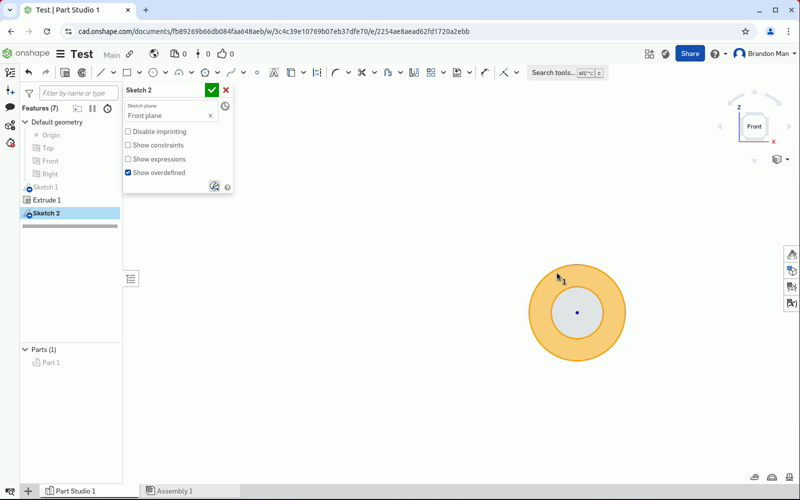
scroll(-6)
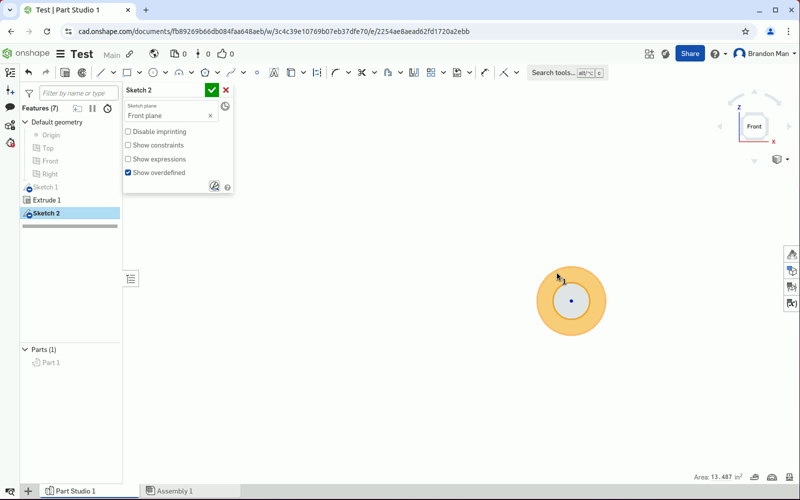
scroll(-6)
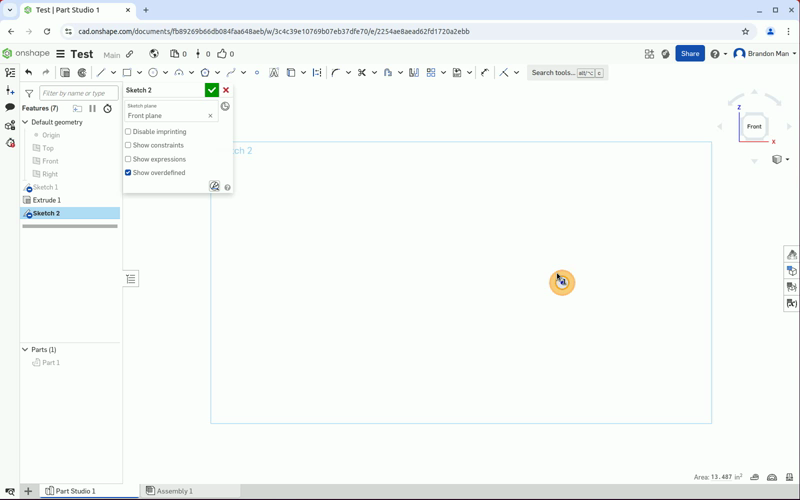
mouse_move(73, 352)
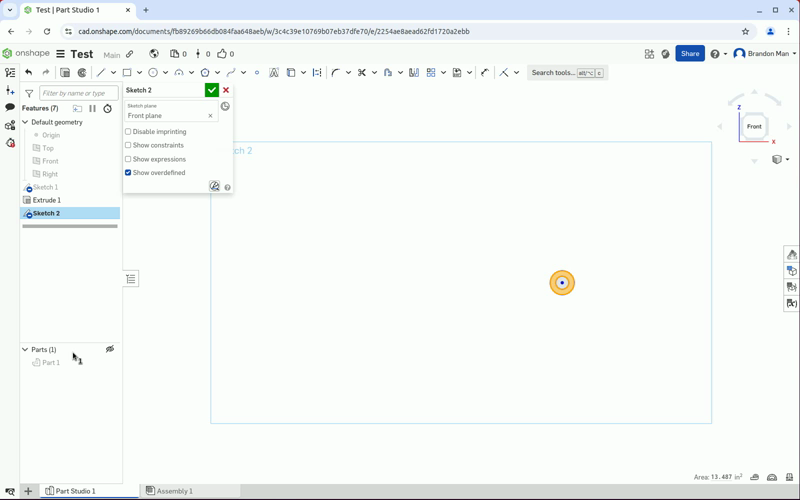
key(shift+y)
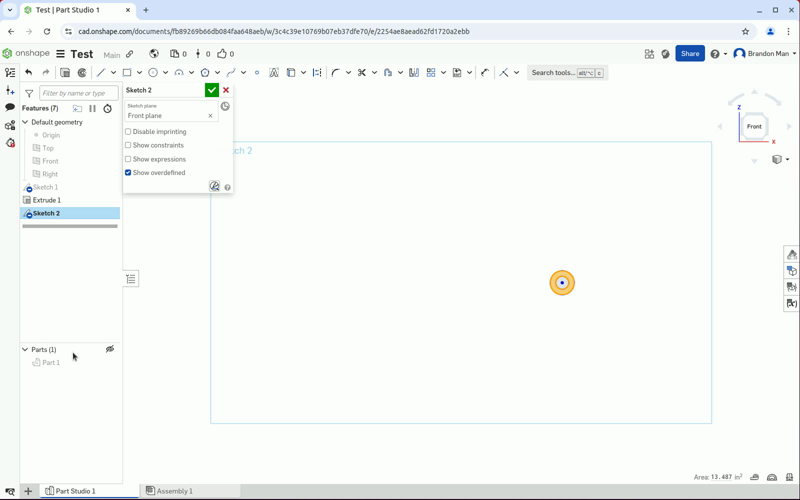
key(shift+e)
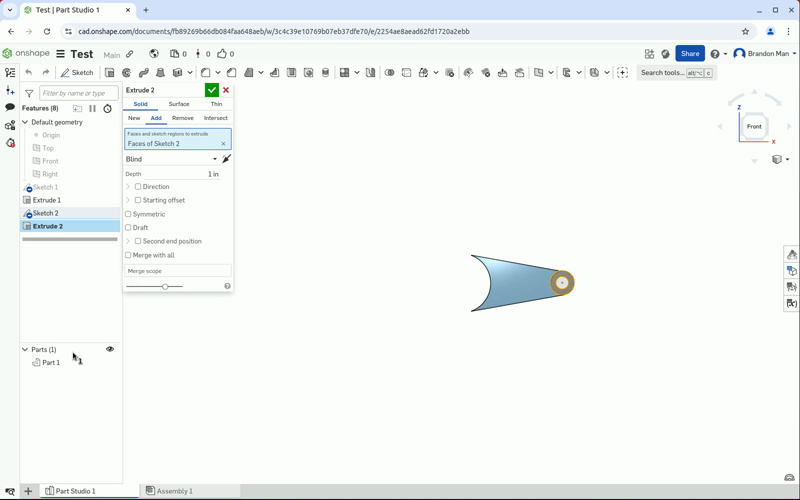
mouse_move(143, 106)
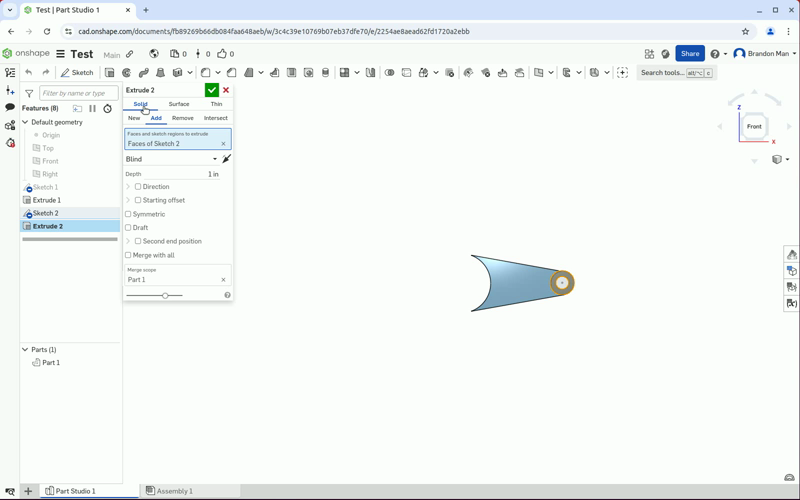
click(143, 106)
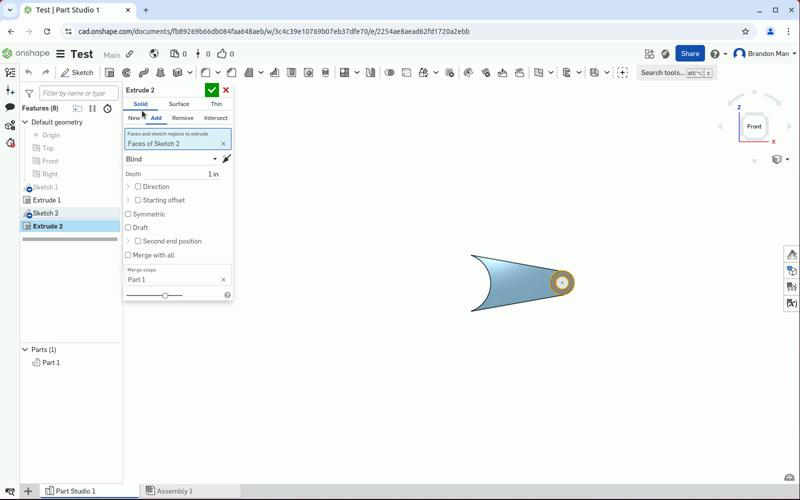
mouse_move(137, 120)
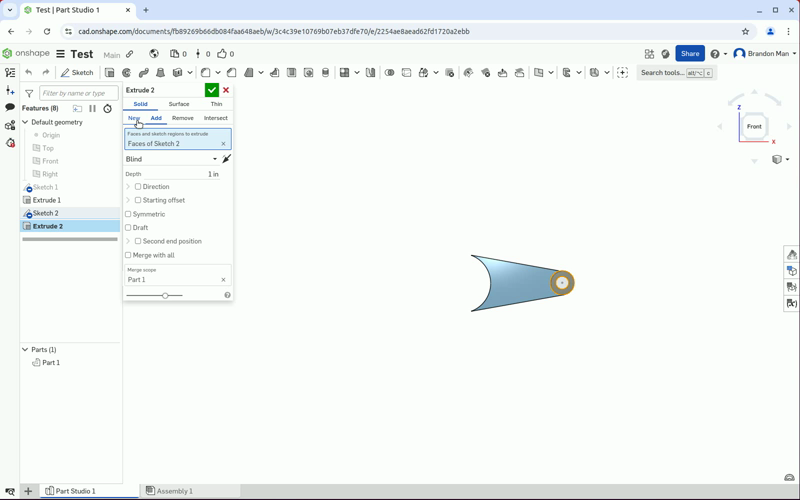
click(137, 120)
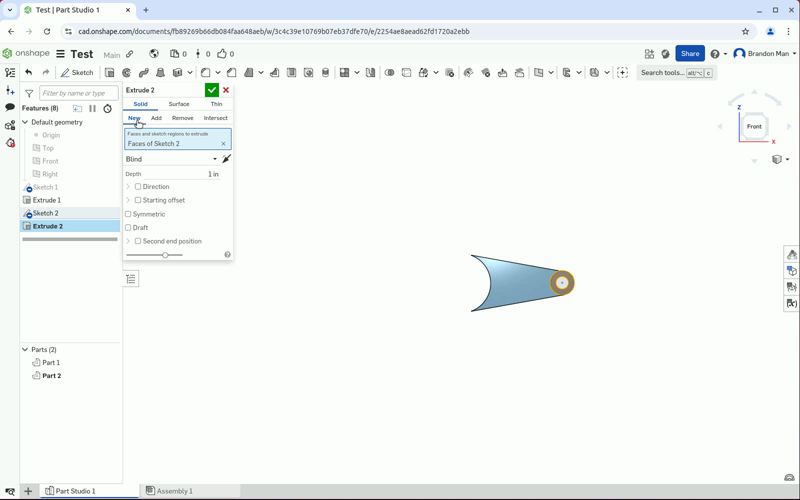
key(tab, 4)
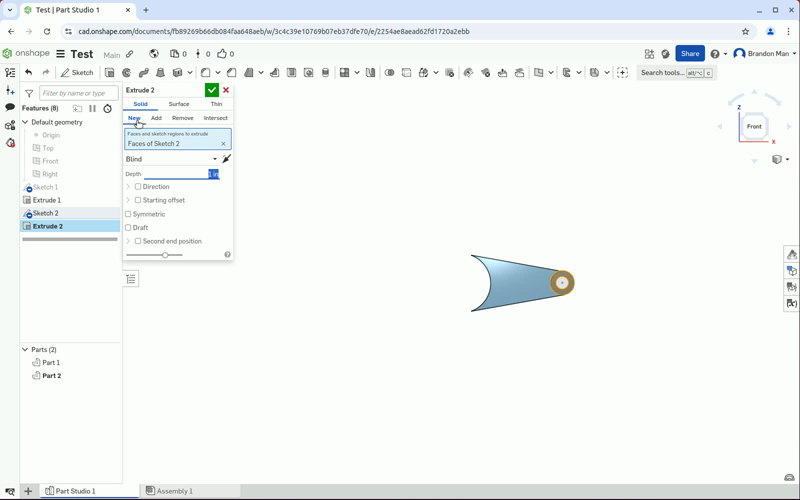
text(9.628)
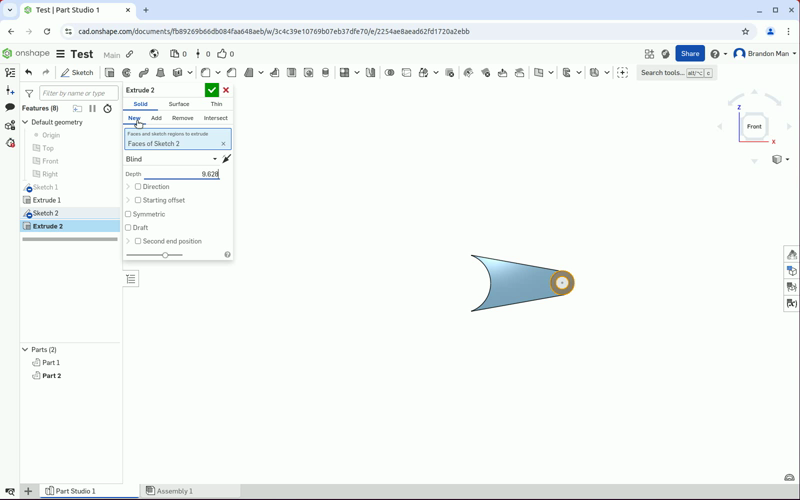
key(enter)
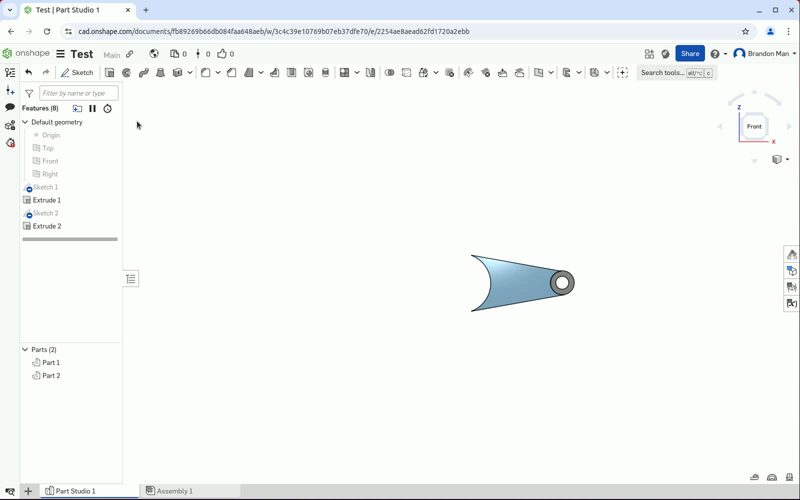
key(shift+h)
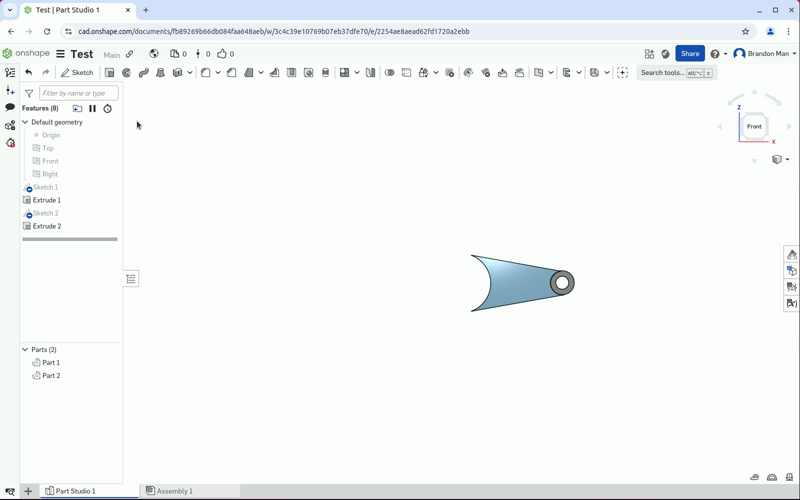
key(shift+h)
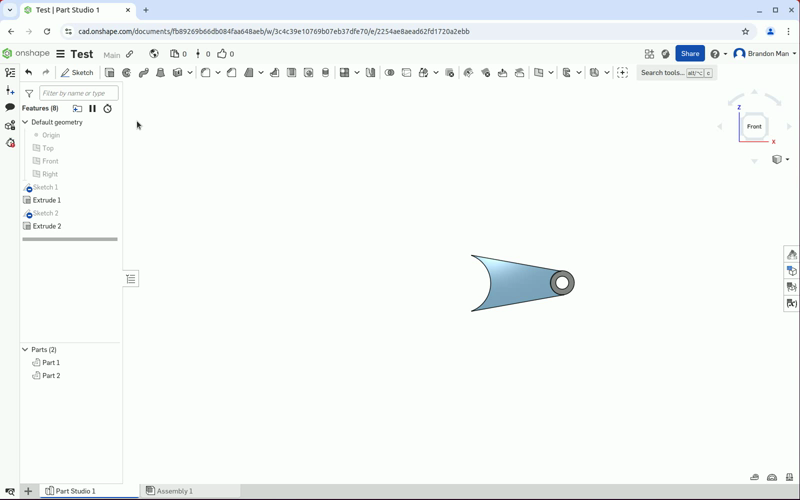
mouse_move(73, 189)
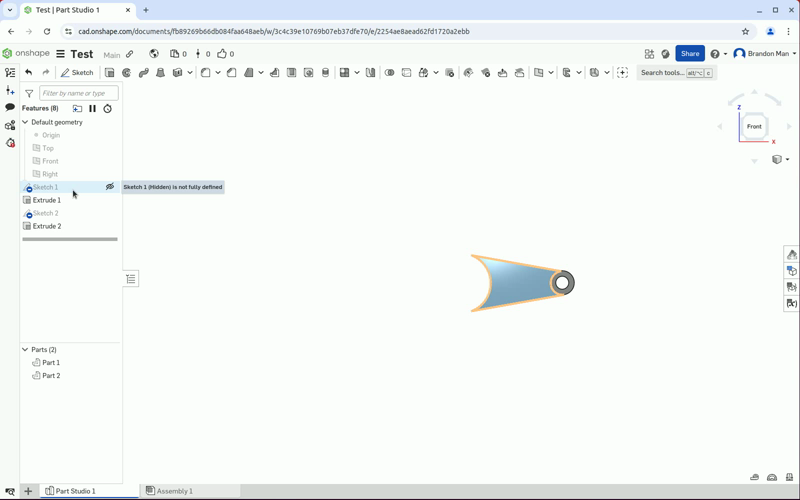
click(73, 189)
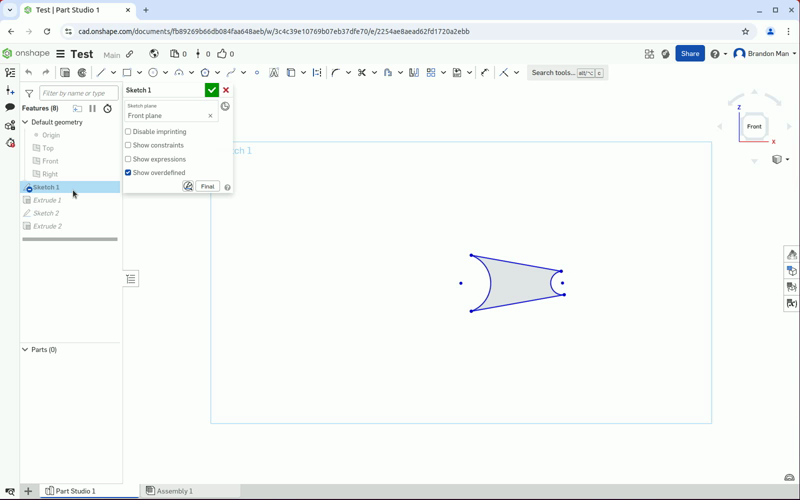
mouse_move(229, 92)
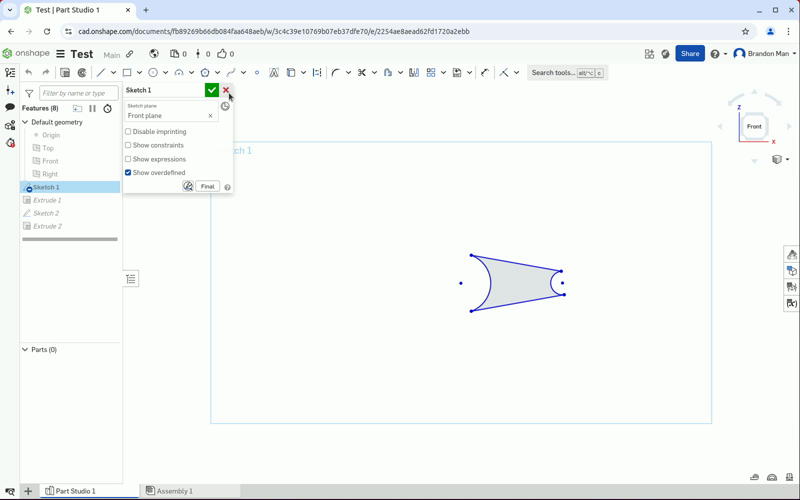
click(229, 92)
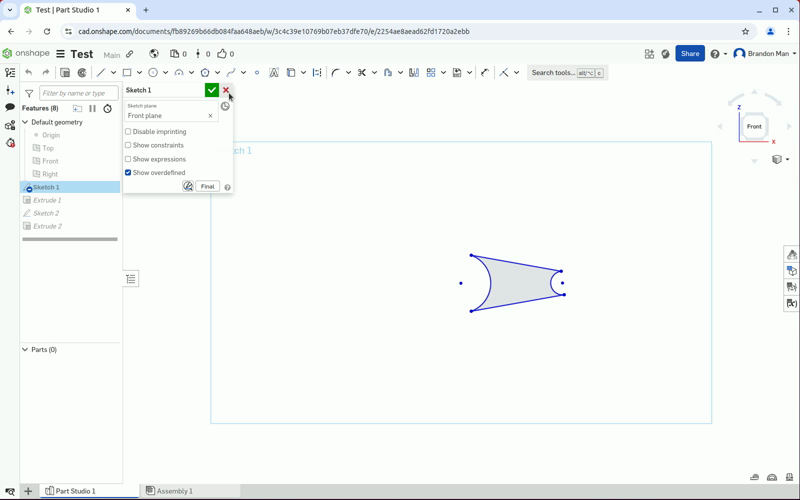
key(shift+s)
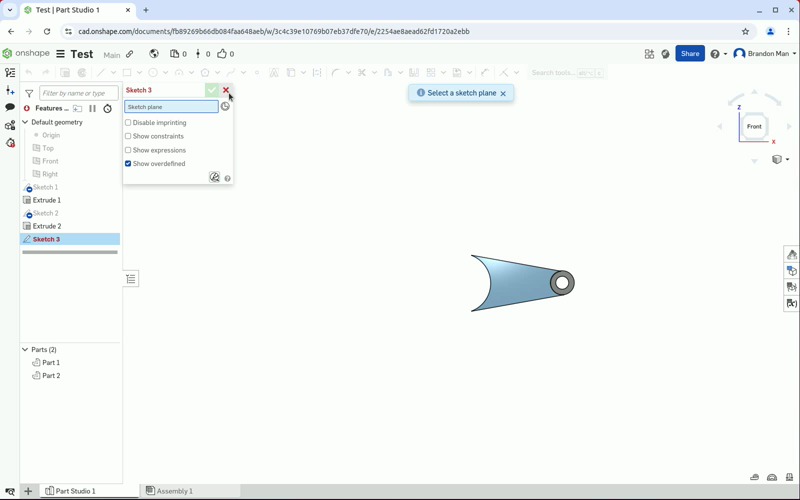
mouse_move(73, 163)
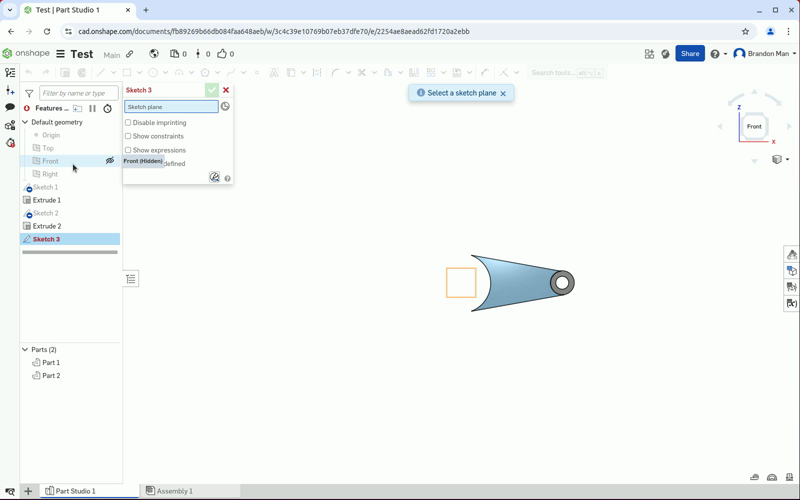
click(73, 163)
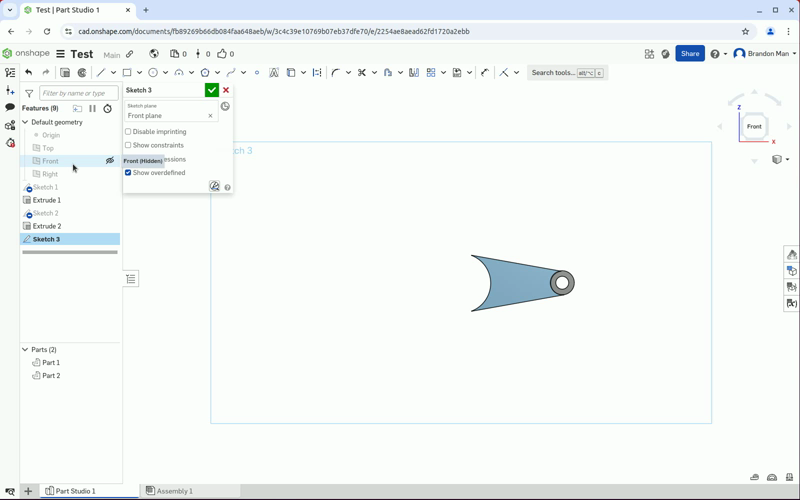
mouse_move(73, 352)
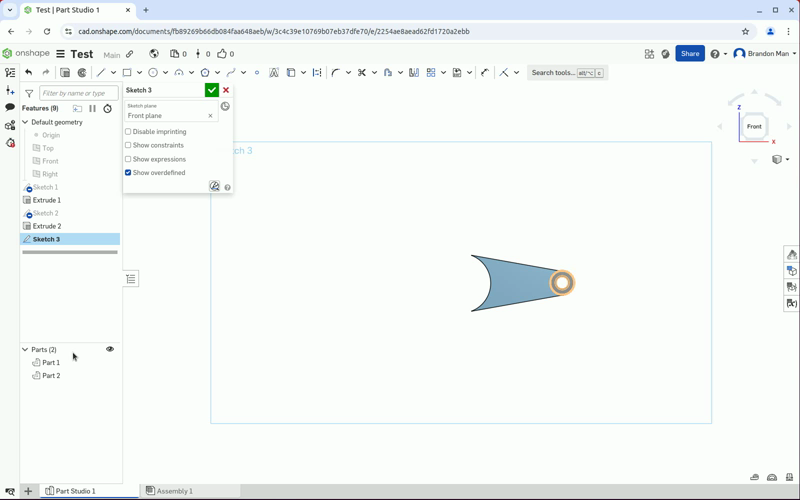
key(y)
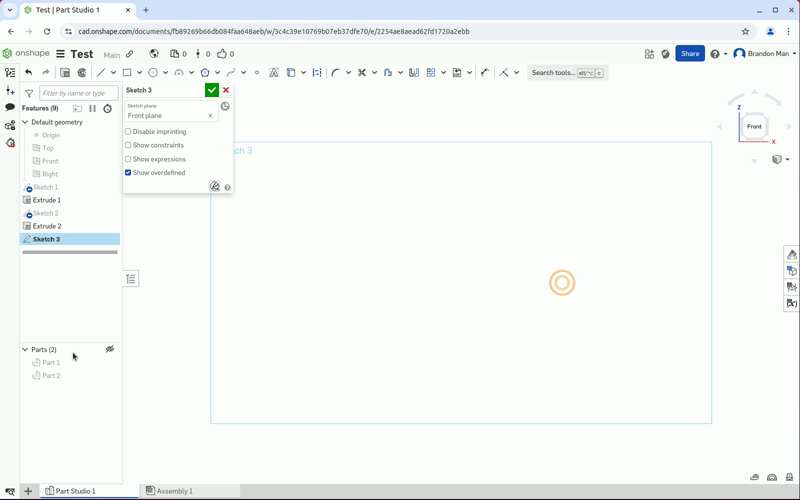
key(l)
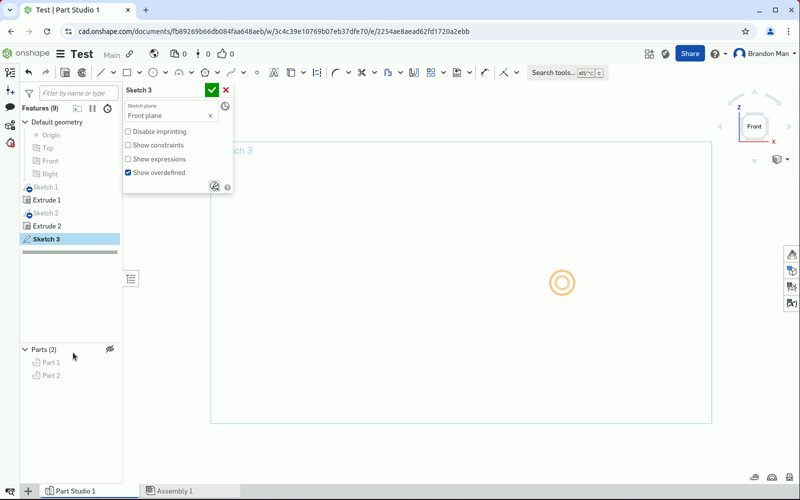
key_down(shift)
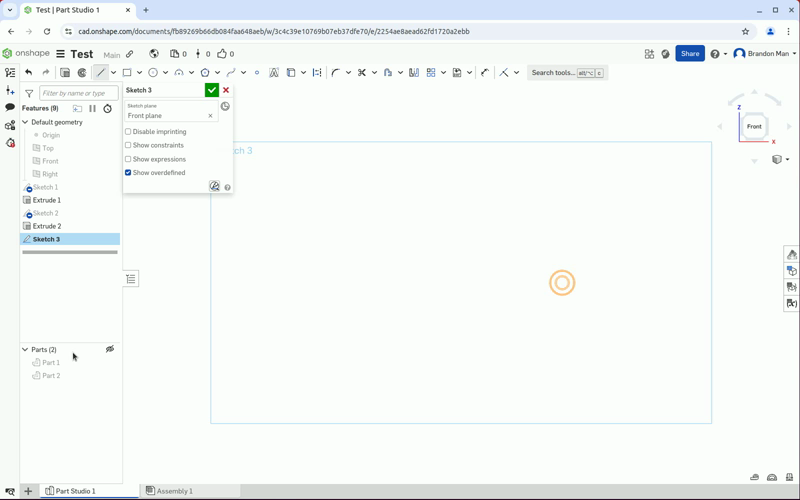
mouse_move(460, 312)
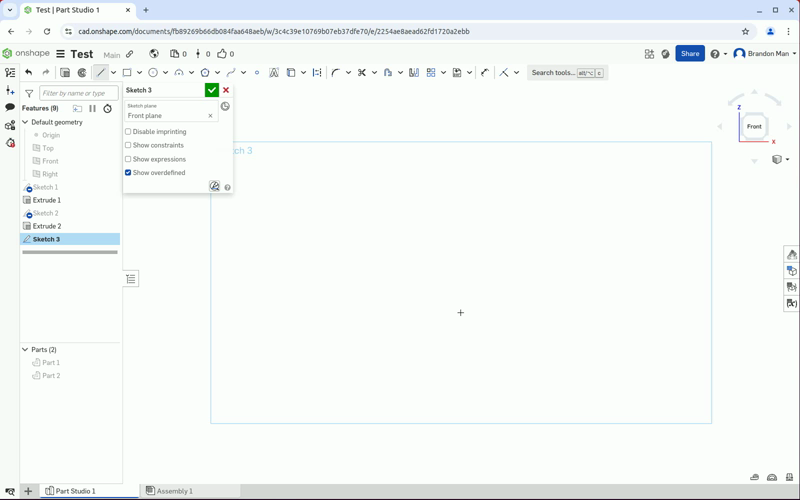
click(460, 312)
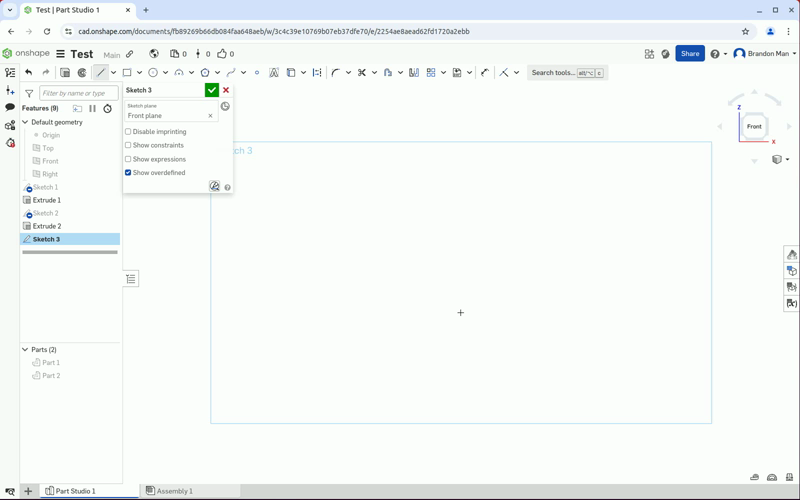
key_up(shift)
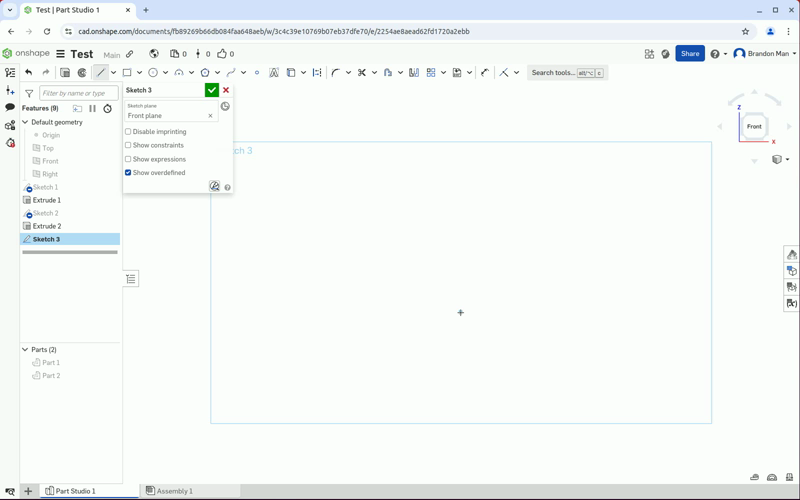
key_down(shift)
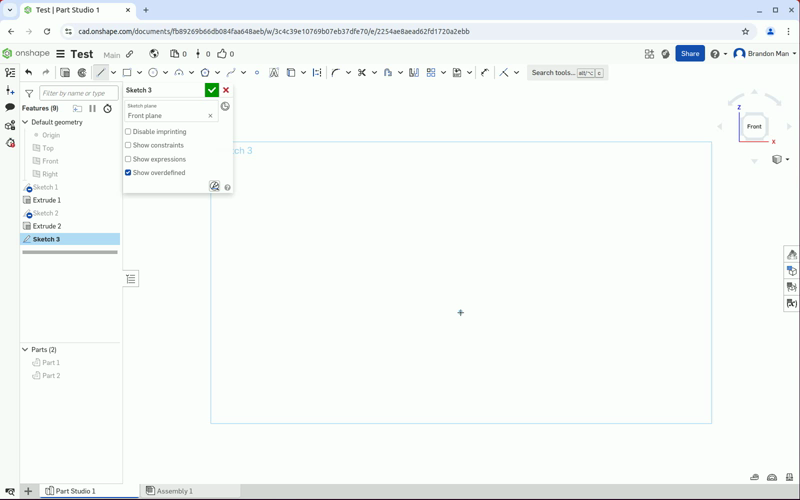
mouse_move(490, 312)
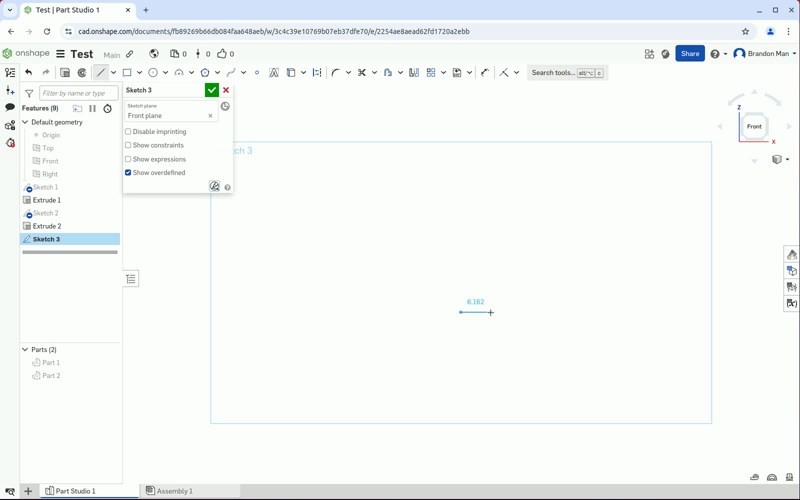
mouse_move(470, 310)
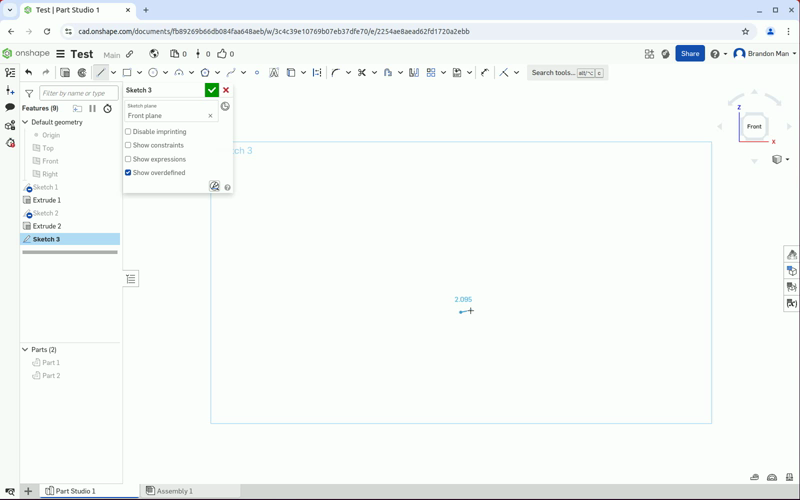
click(470, 310)
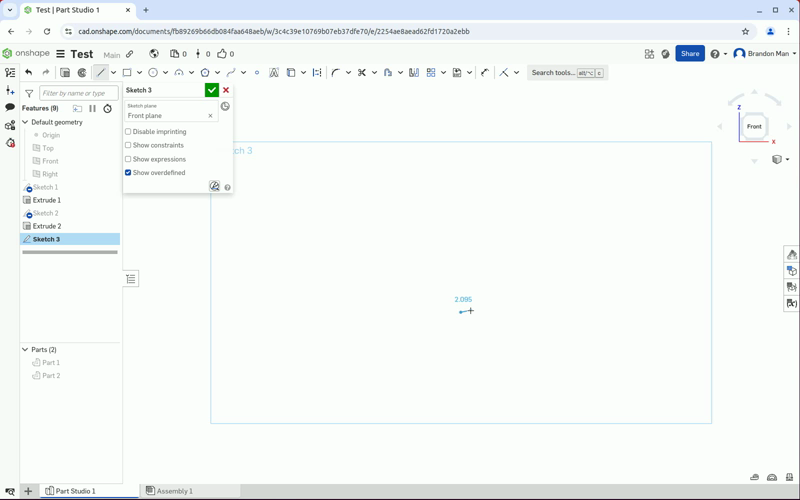
key_up(shift)
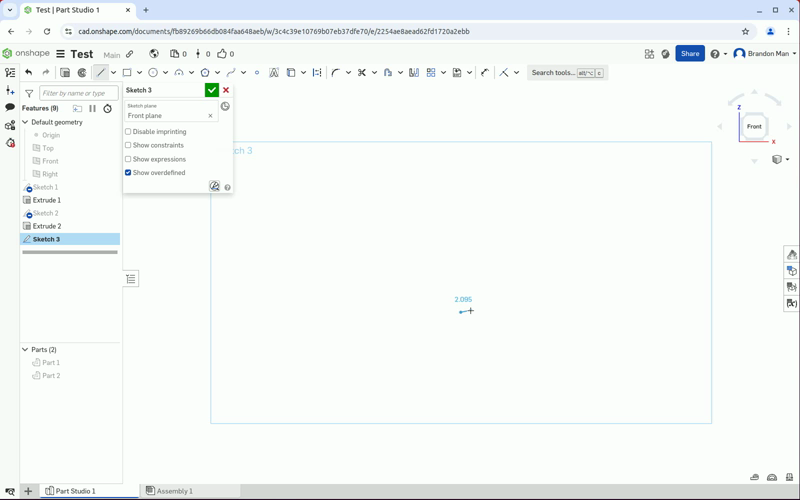
key(esc)
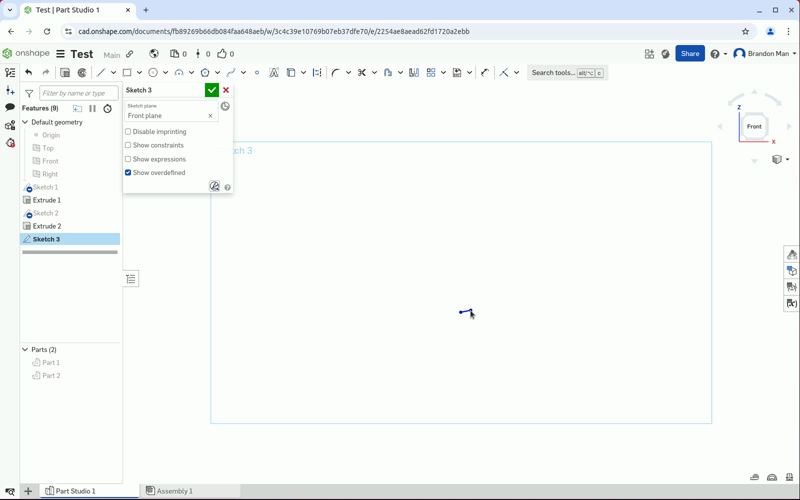
key(a)
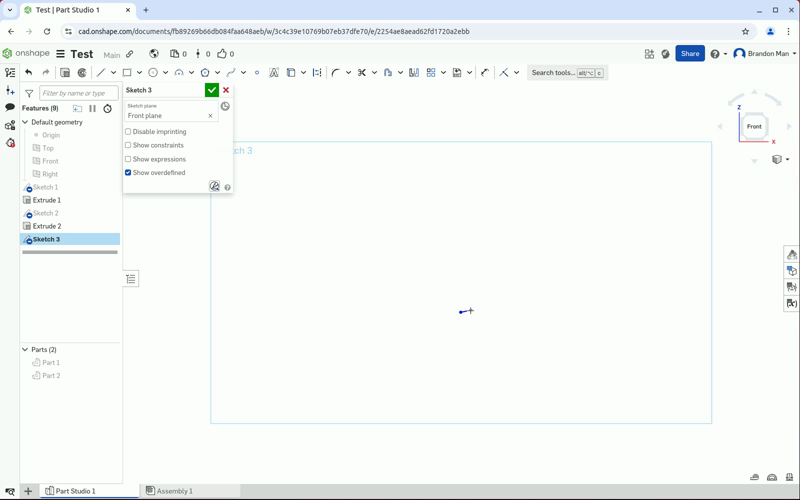
mouse_move(470, 310)
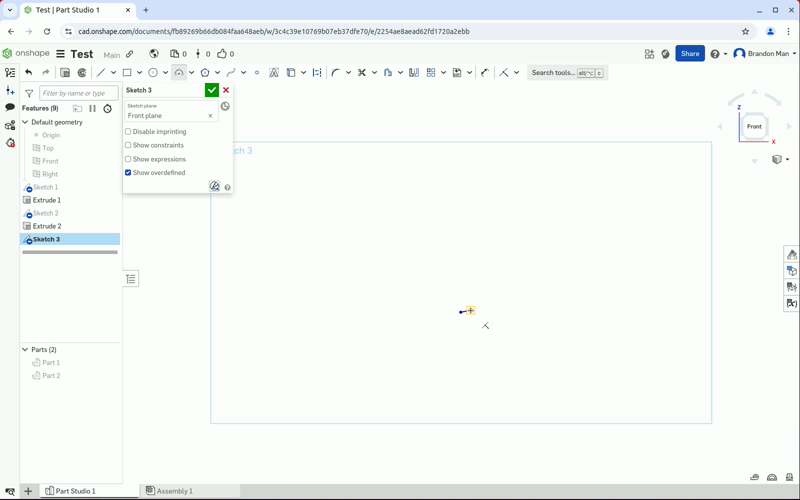
click(470, 310)
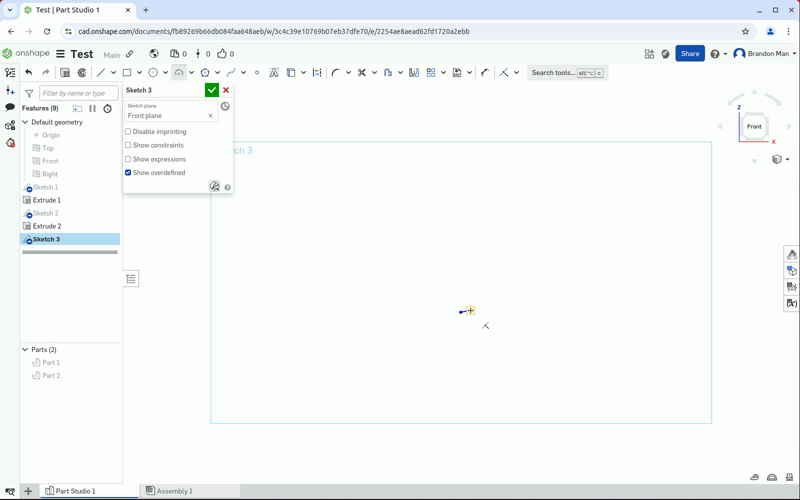
key_down(shift)
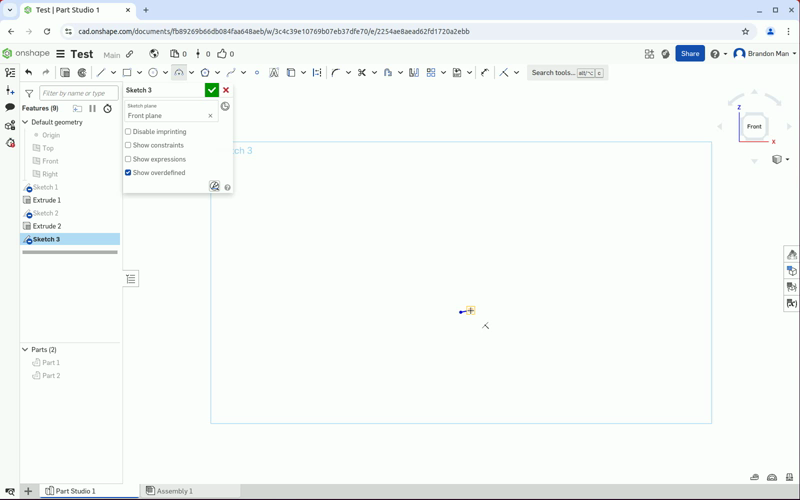
mouse_move(470, 253)
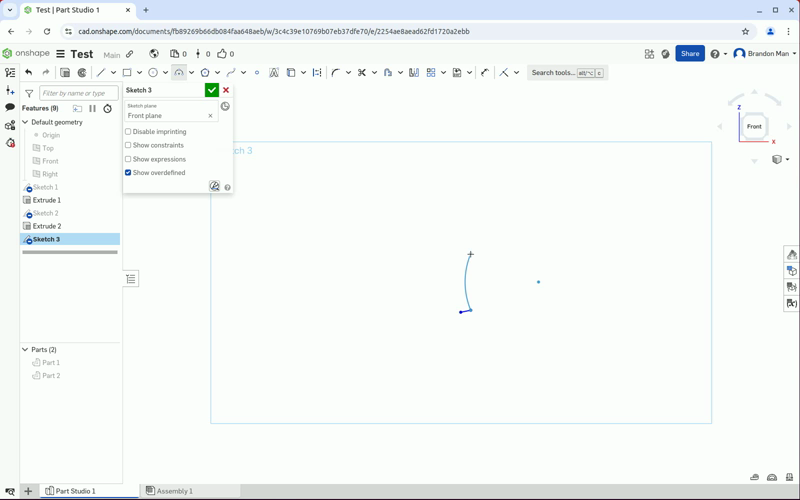
click(470, 253)
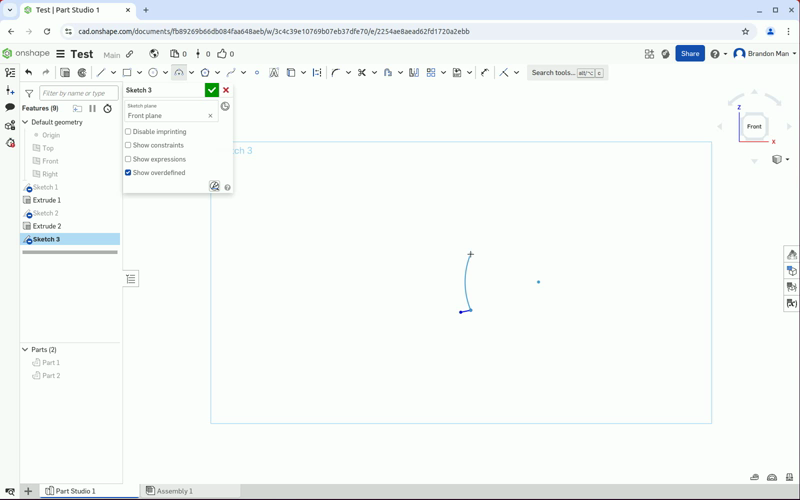
mouse_move(490, 282)
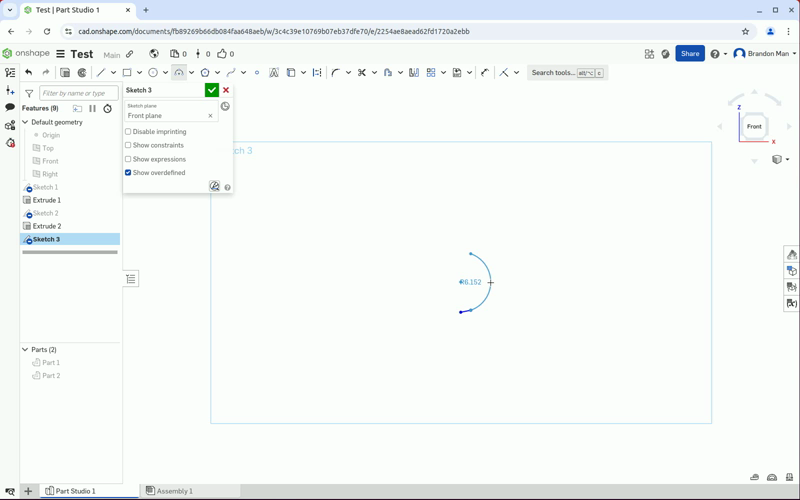
click(490, 282)
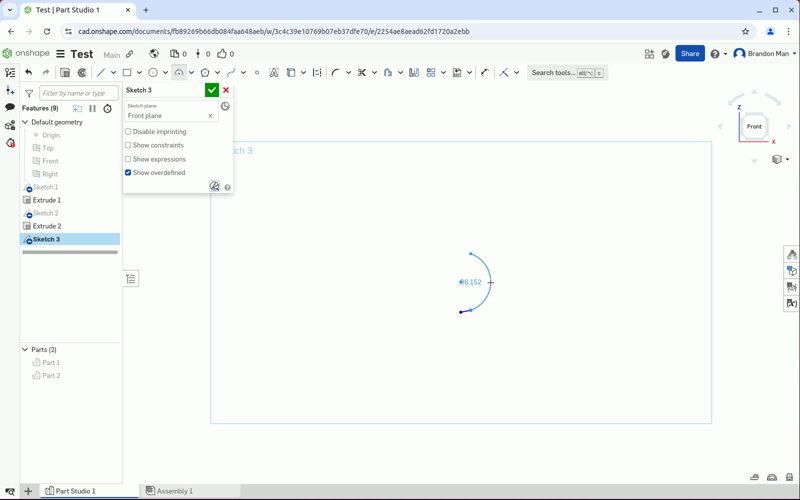
key_up(shift)
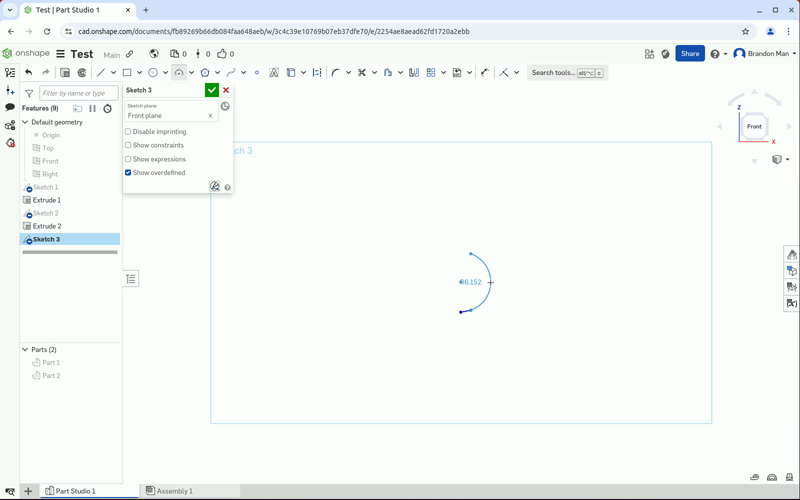
key(esc)
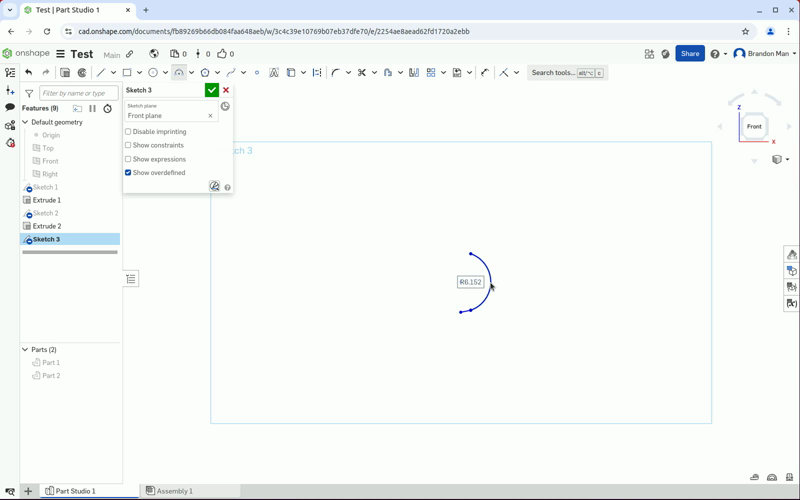
key(l)
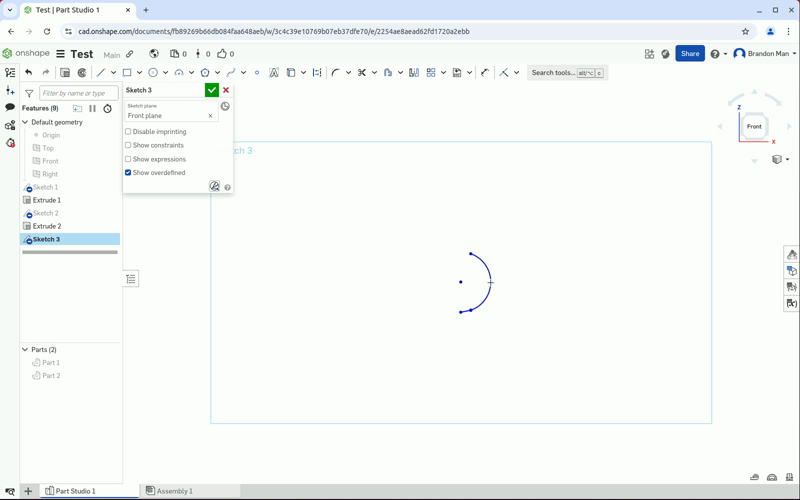
mouse_move(470, 253)
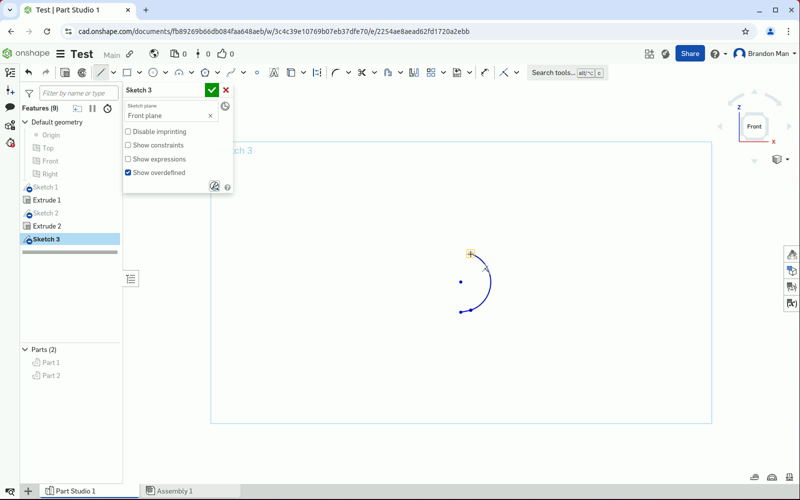
click(470, 253)
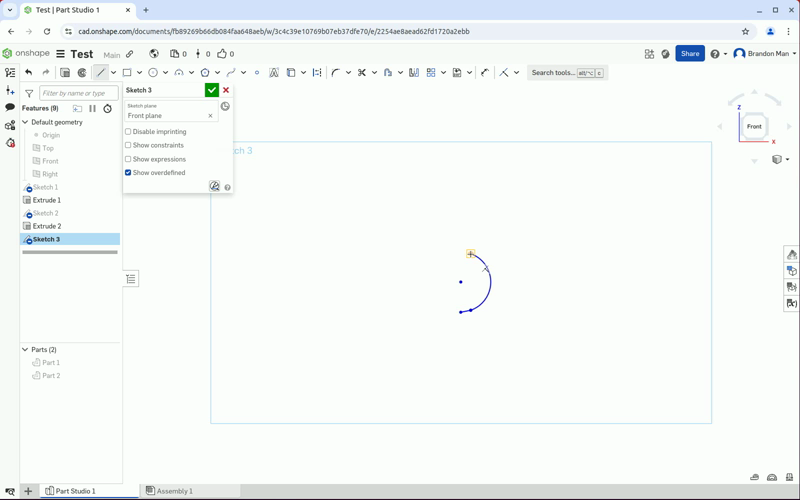
key_down(shift)
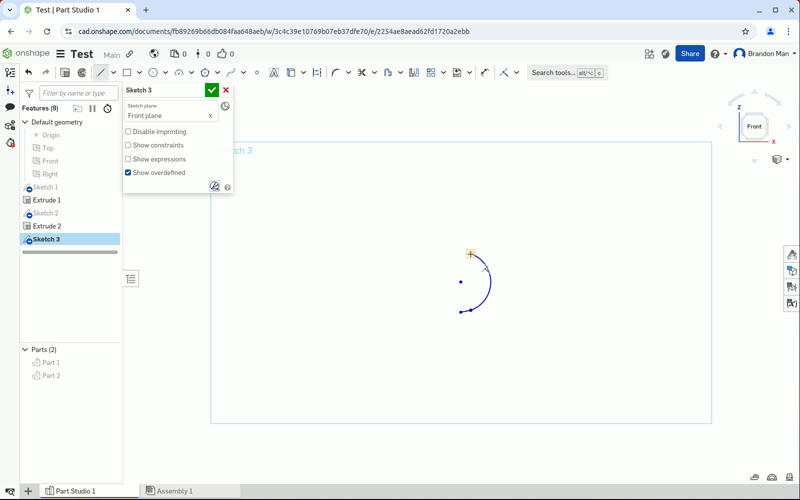
mouse_move(501, 253)
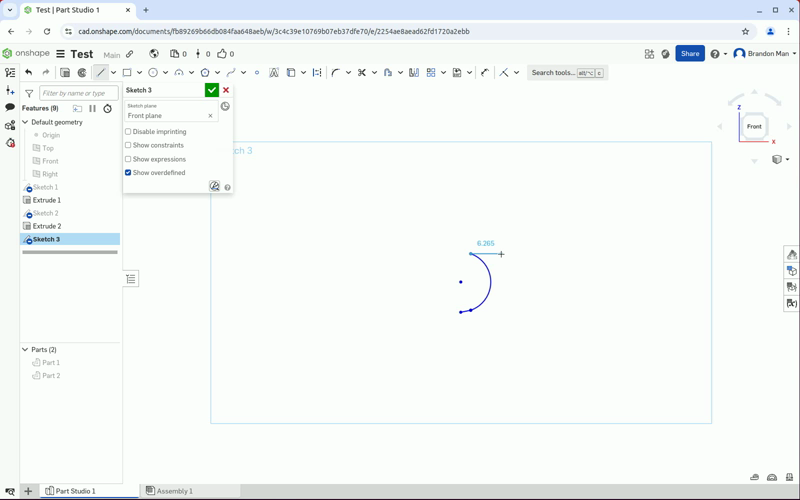
mouse_move(460, 251)
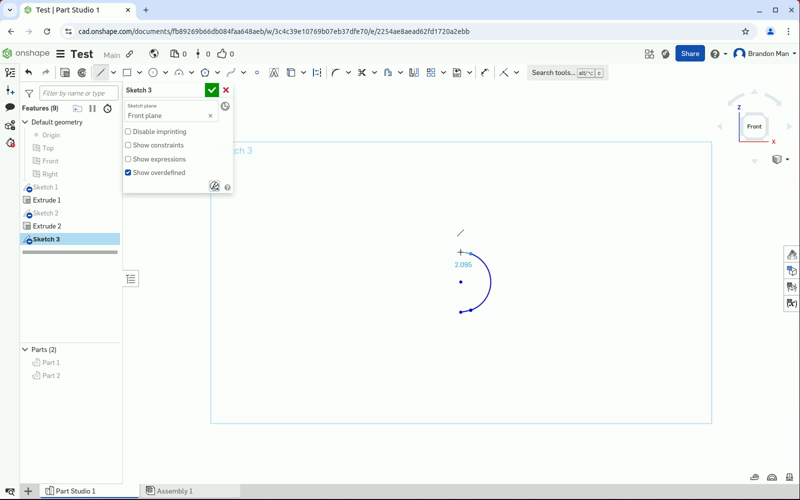
click(460, 251)
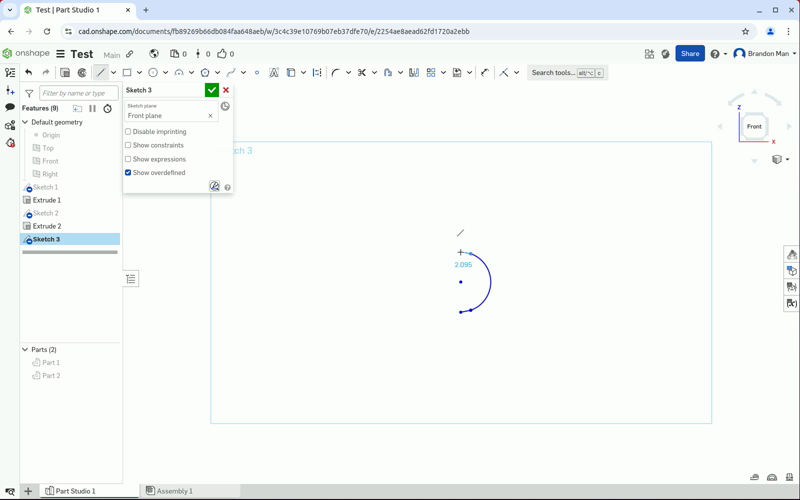
key_up(shift)
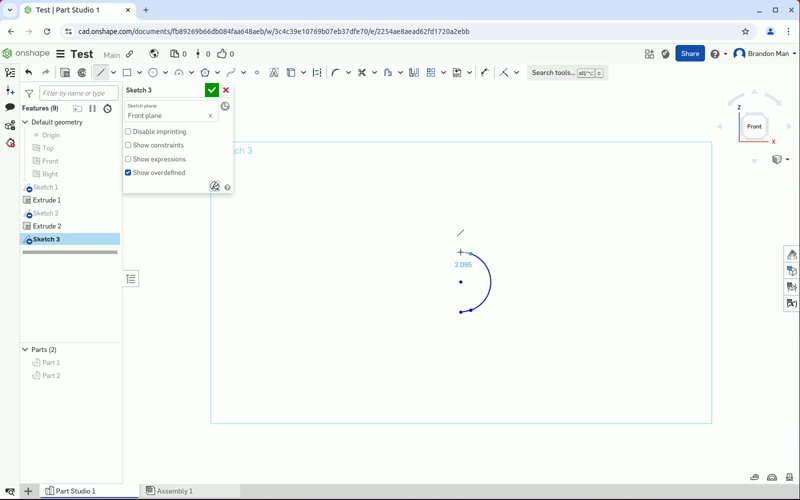
key(esc)
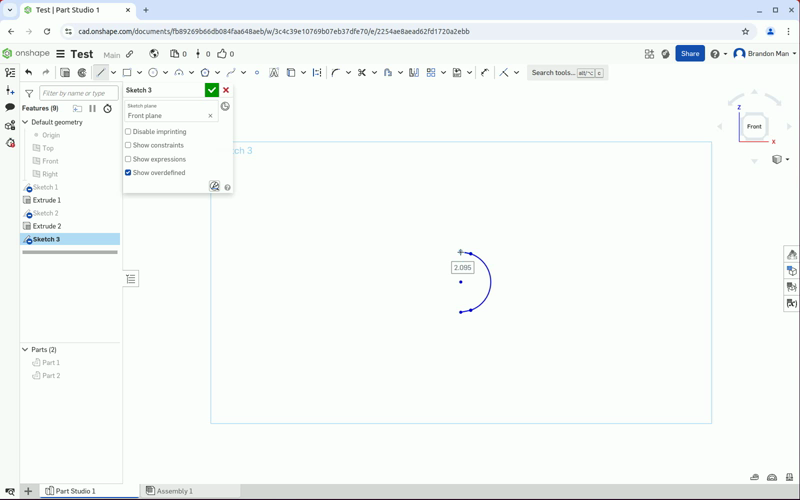
key(a)
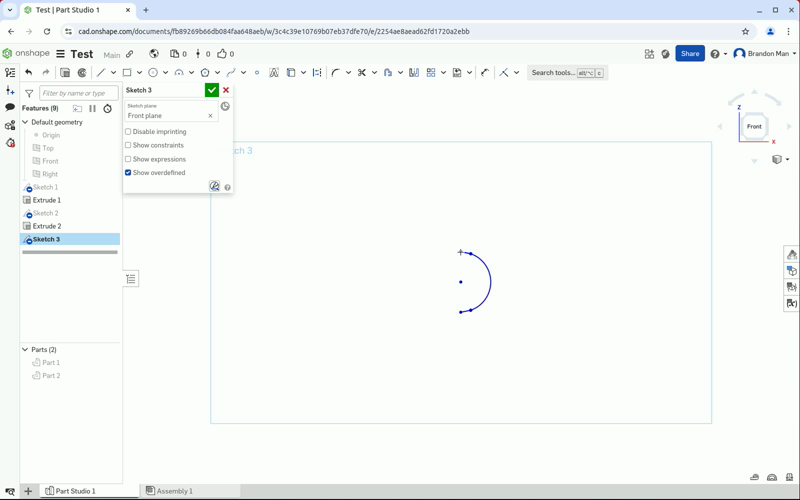
mouse_move(460, 251)
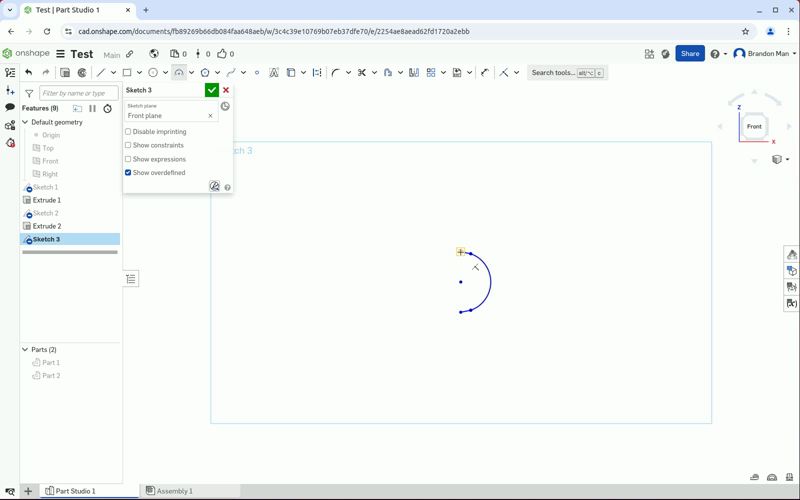
click(460, 251)
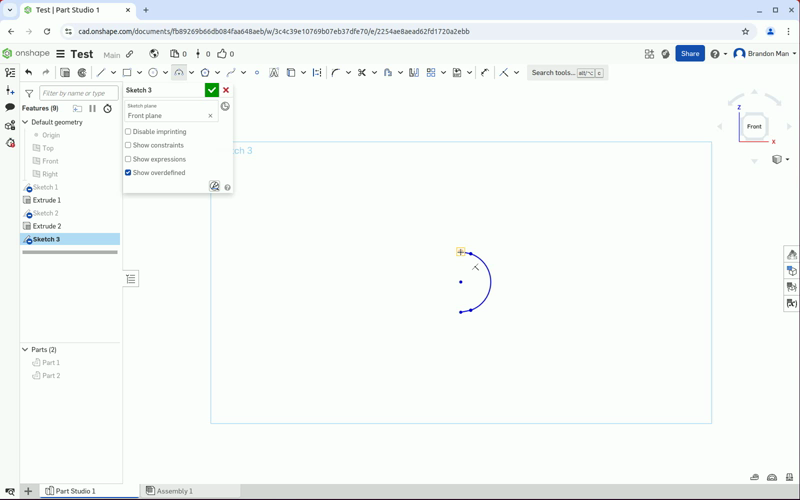
mouse_move(460, 312)
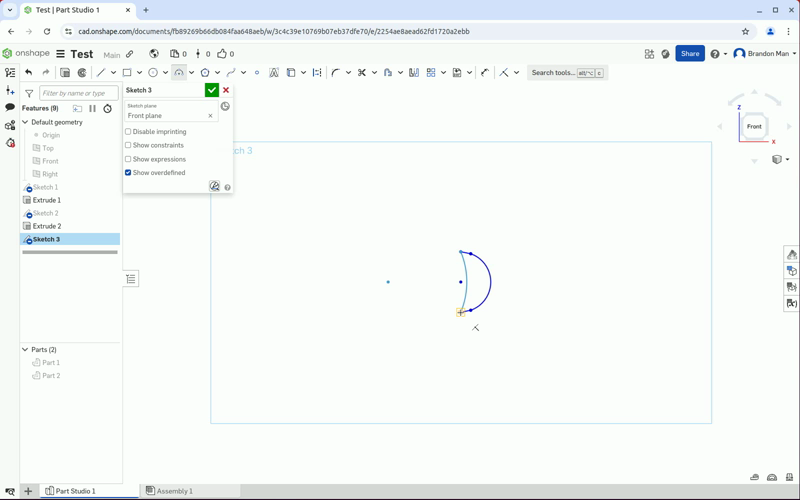
click(460, 312)
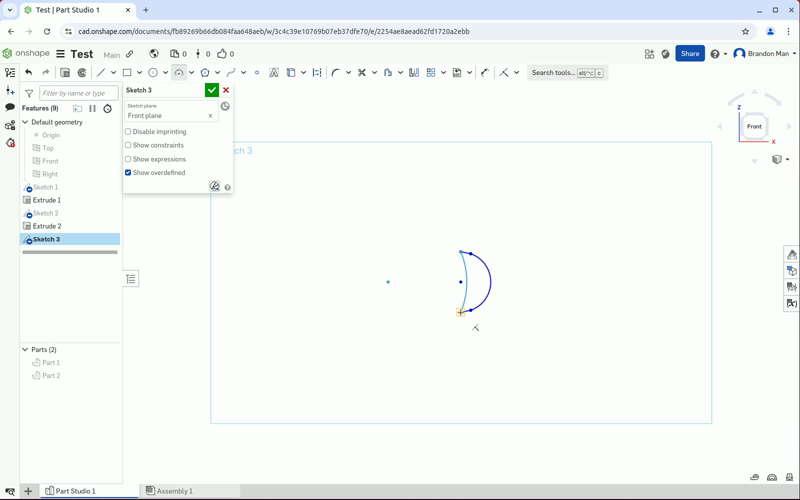
key_down(shift)
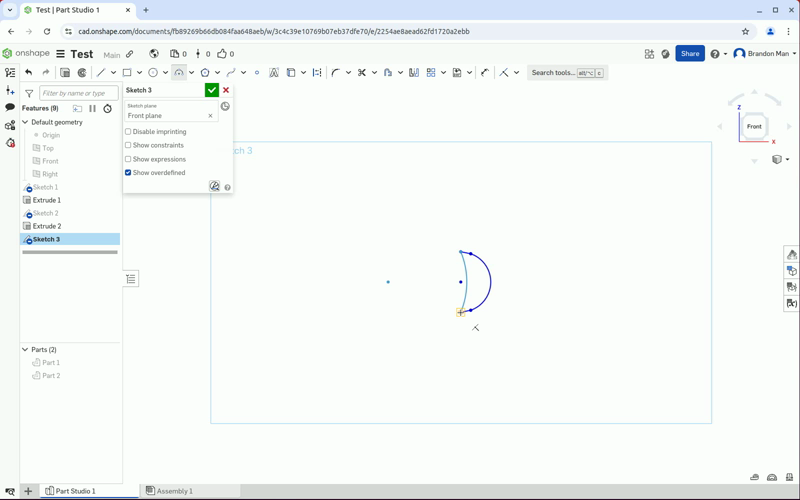
mouse_move(430, 282)
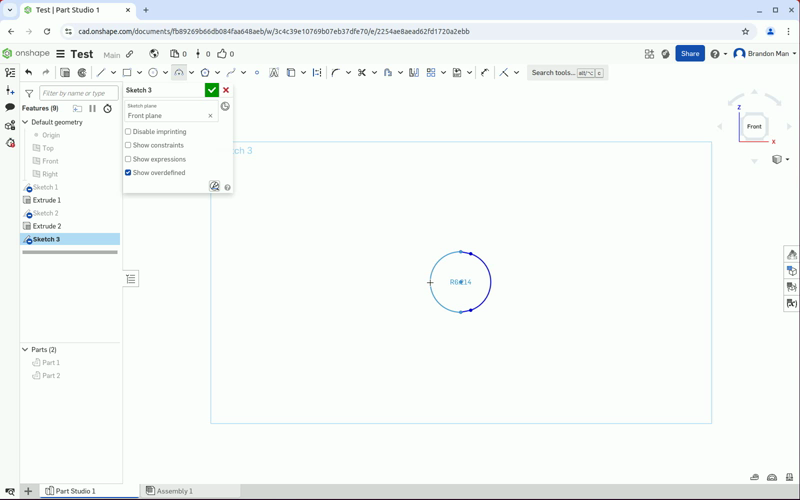
click(430, 282)
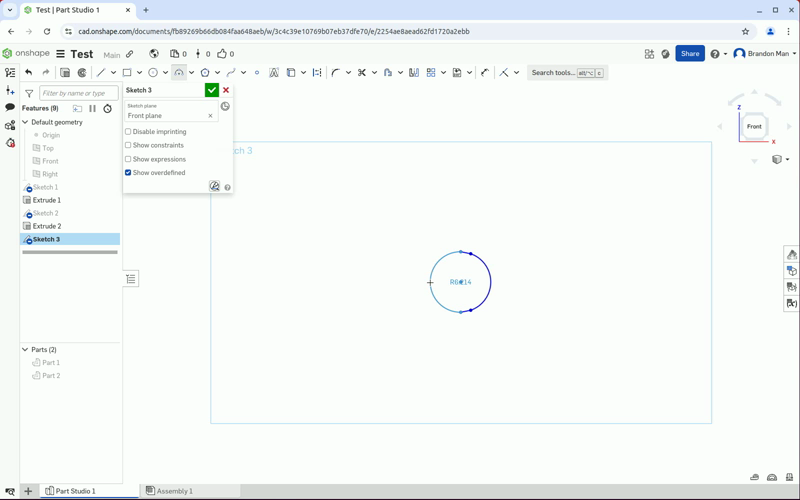
key_up(shift)
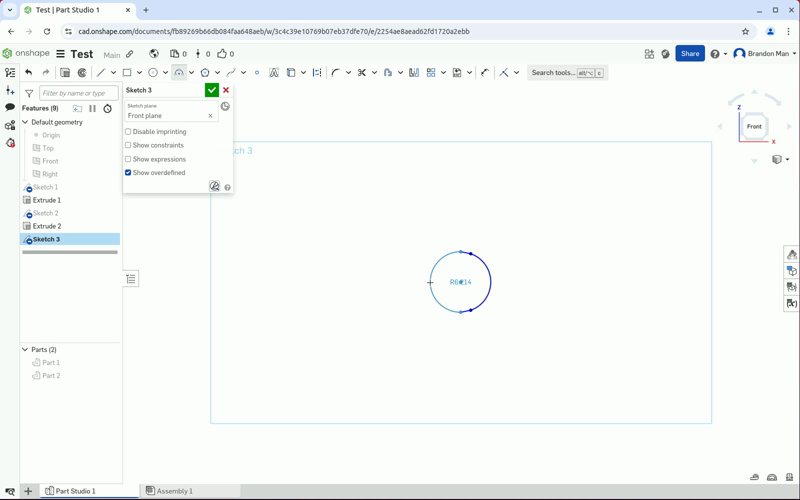
key(esc)
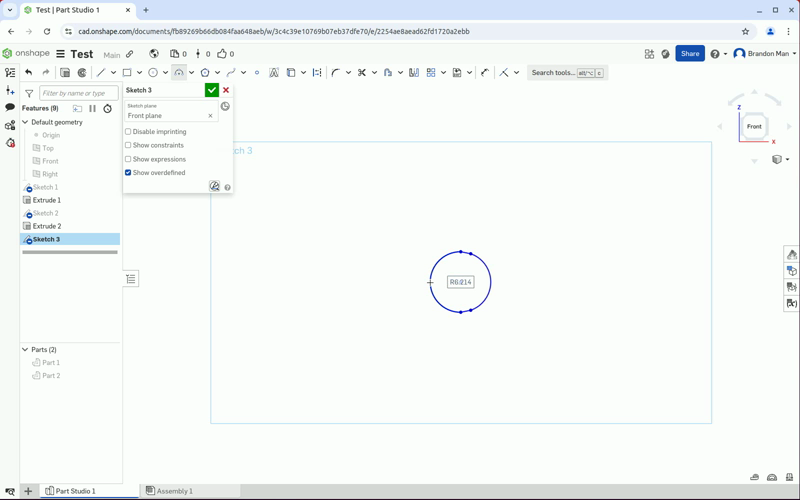
key(c)
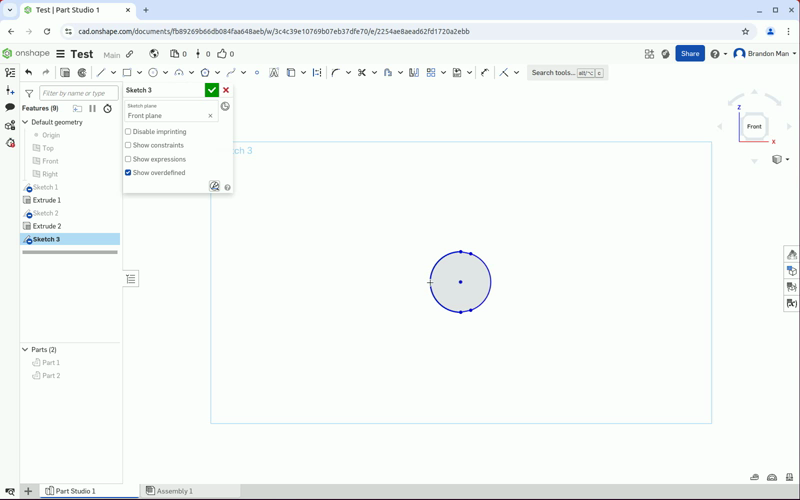
key_down(shift)
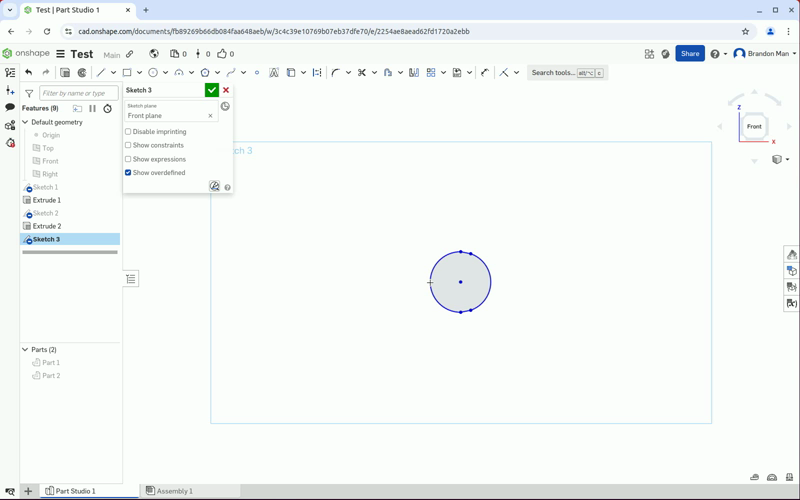
mouse_move(460, 281)
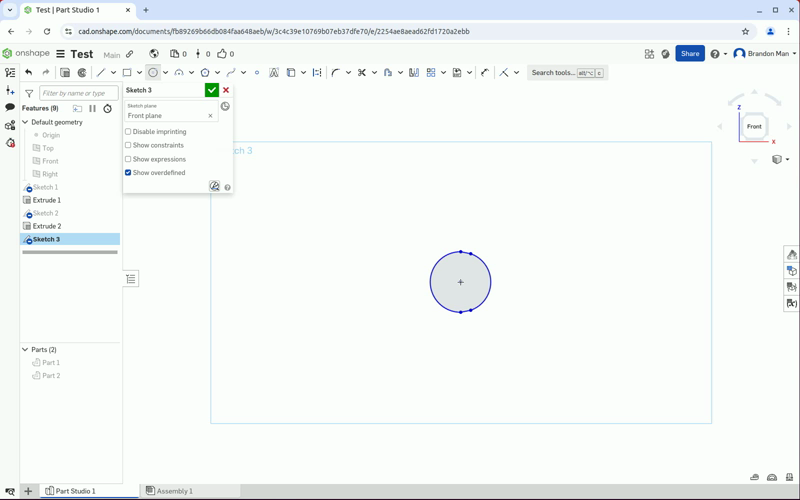
click(460, 281)
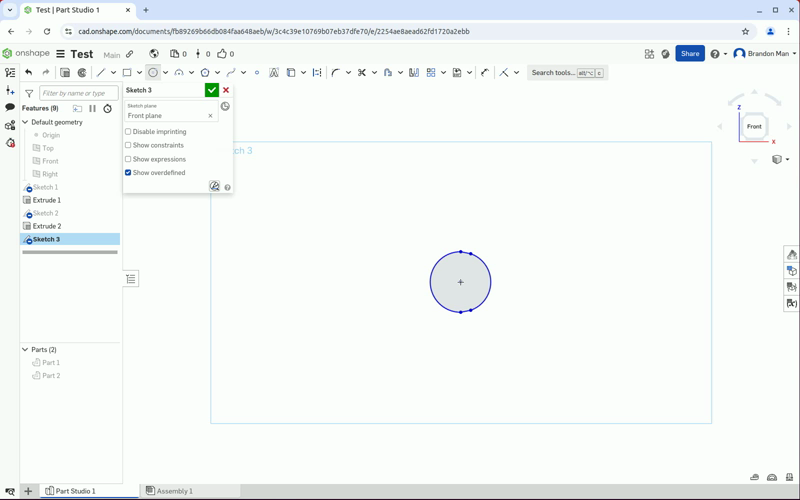
key_up(shift)
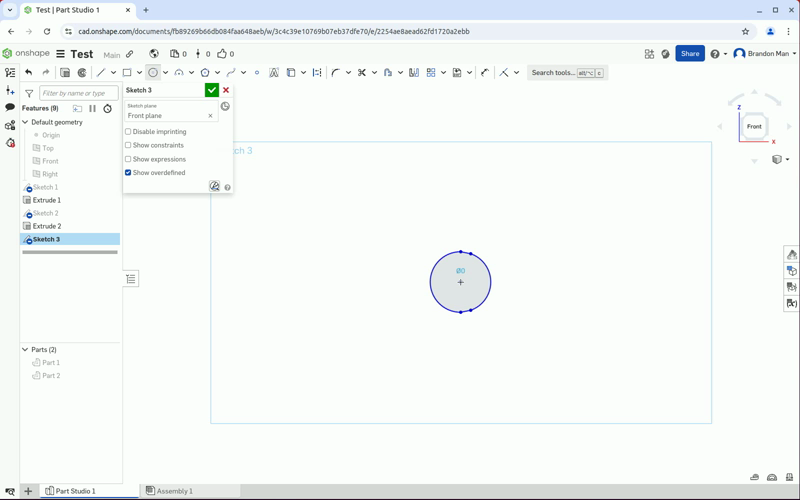
mouse_move(476, 281)
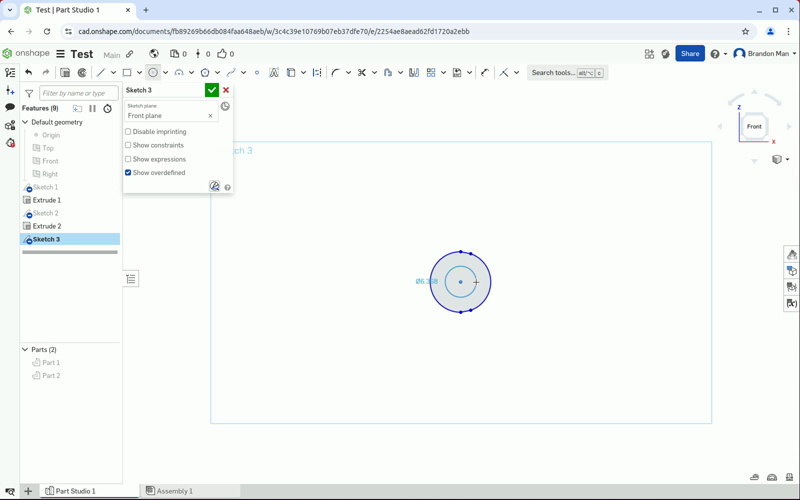
click(476, 281)
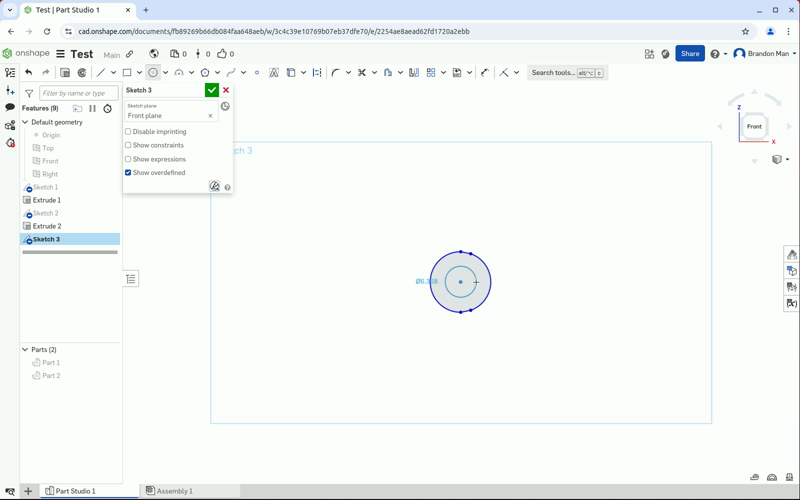
key(esc)
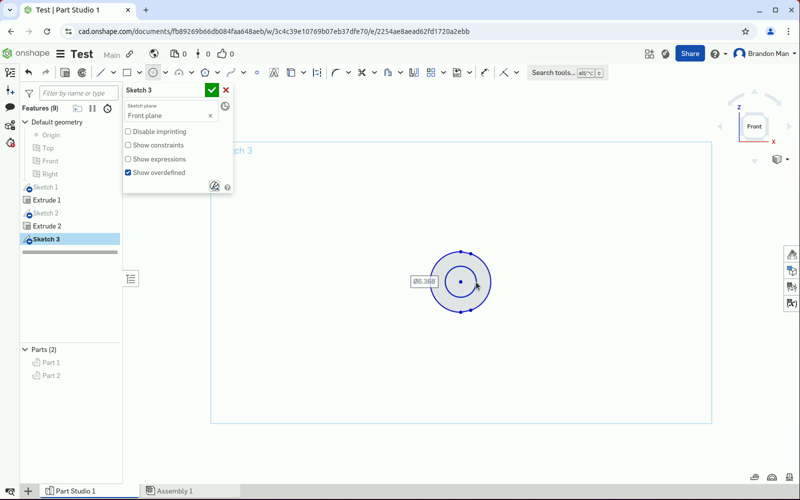
mouse_move(483, 272)
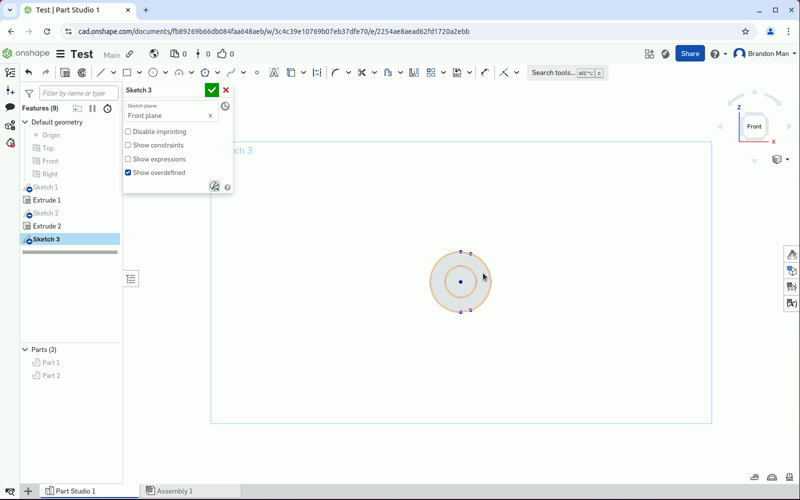
click(483, 272)
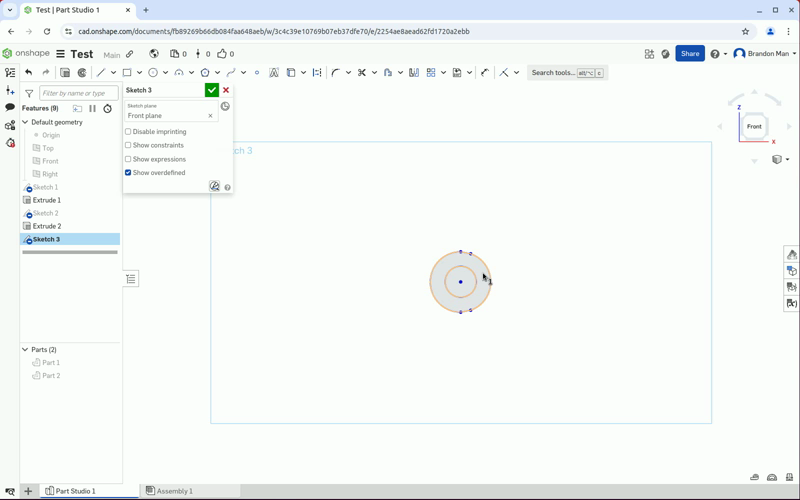
mouse_move(73, 352)
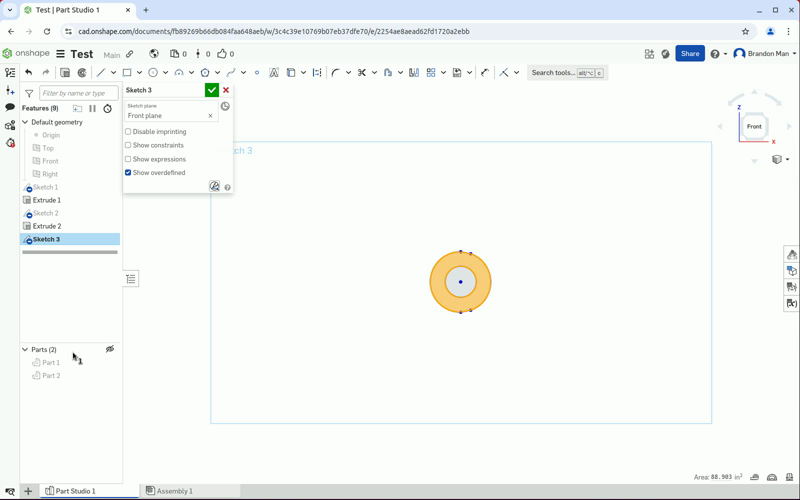
key(shift+y)
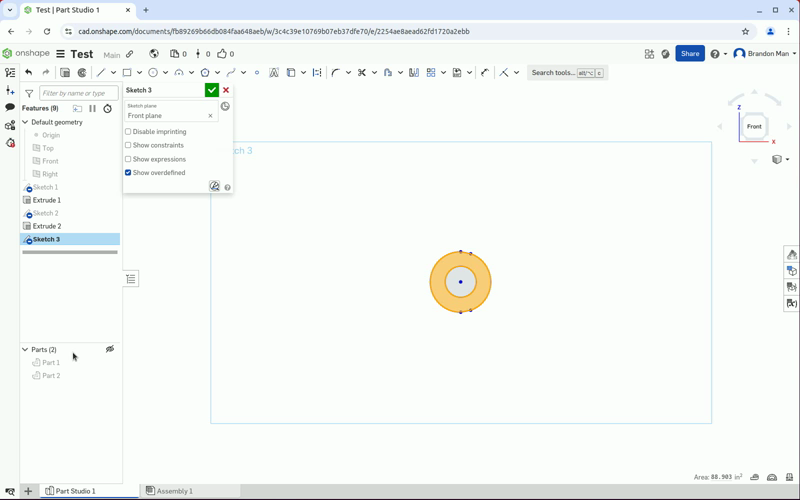
key(shift+e)
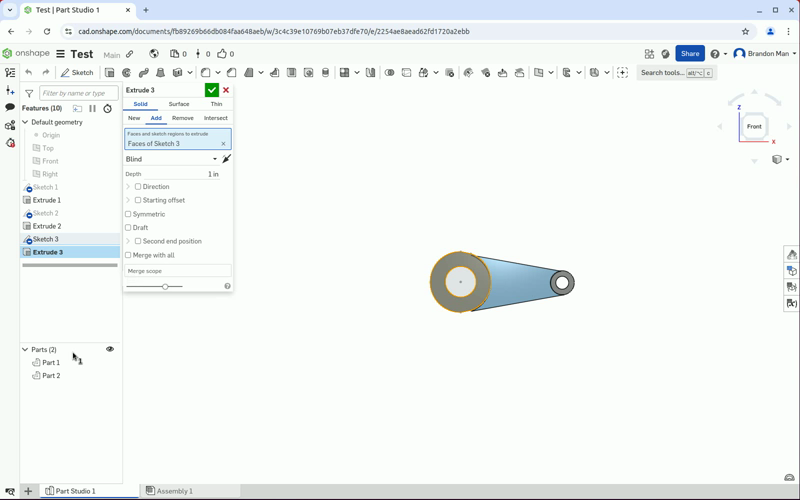
mouse_move(143, 106)
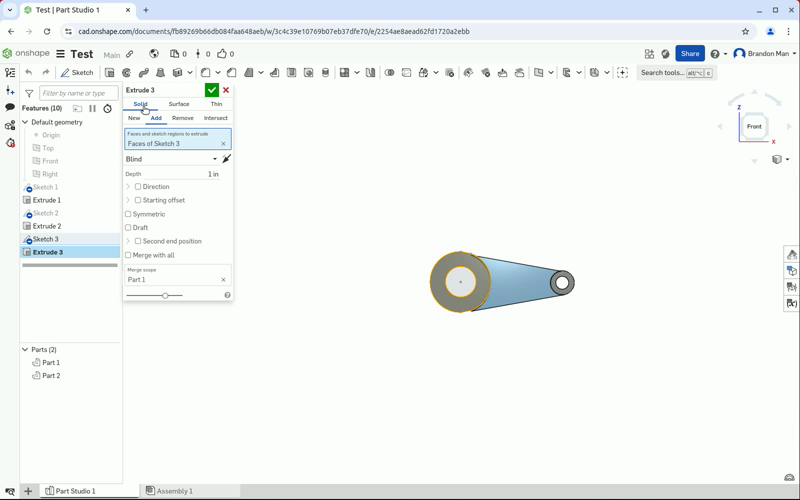
click(143, 106)
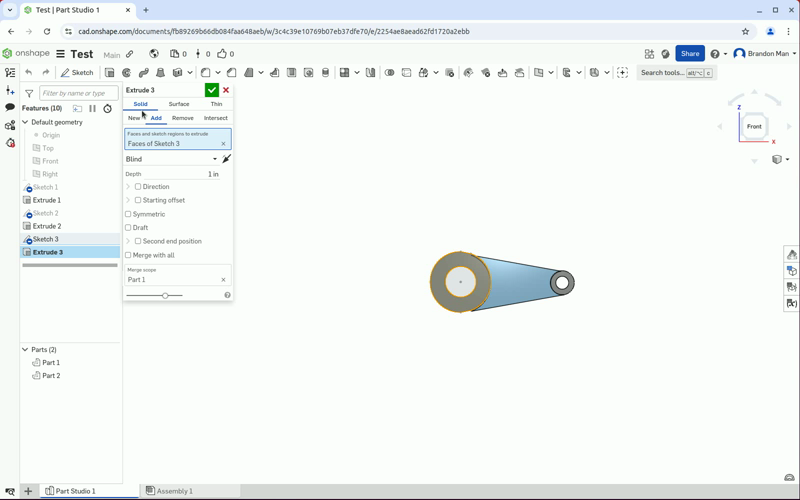
mouse_move(137, 120)
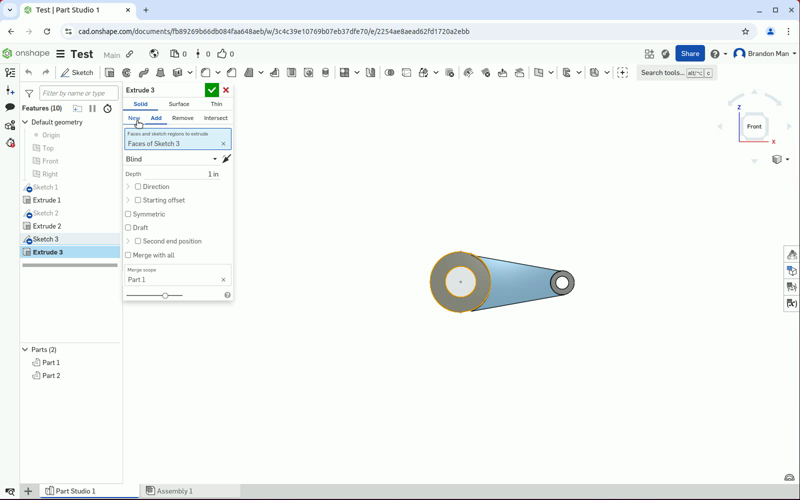
click(137, 120)
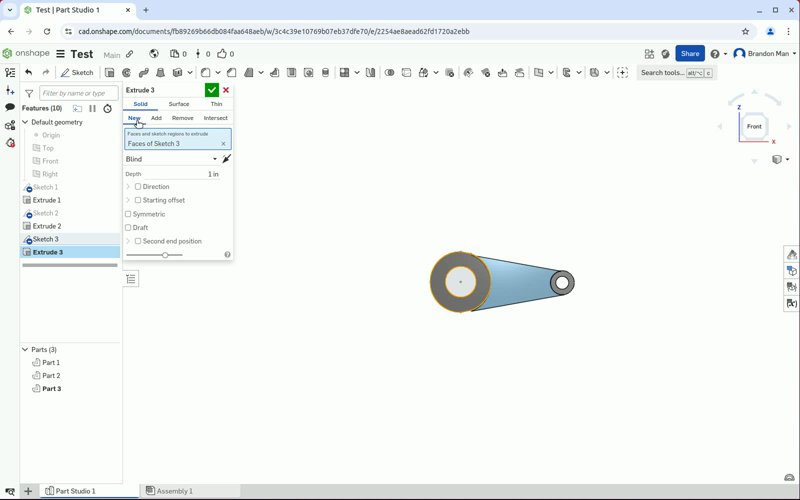
key(tab, 4)
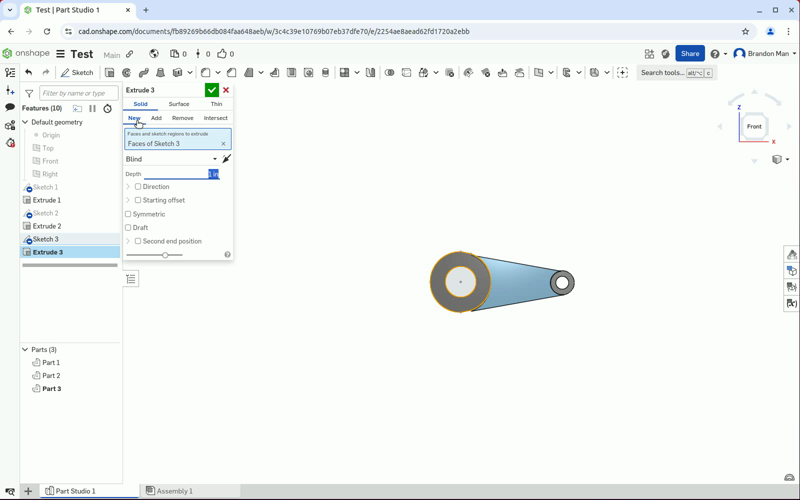
text(9.628)
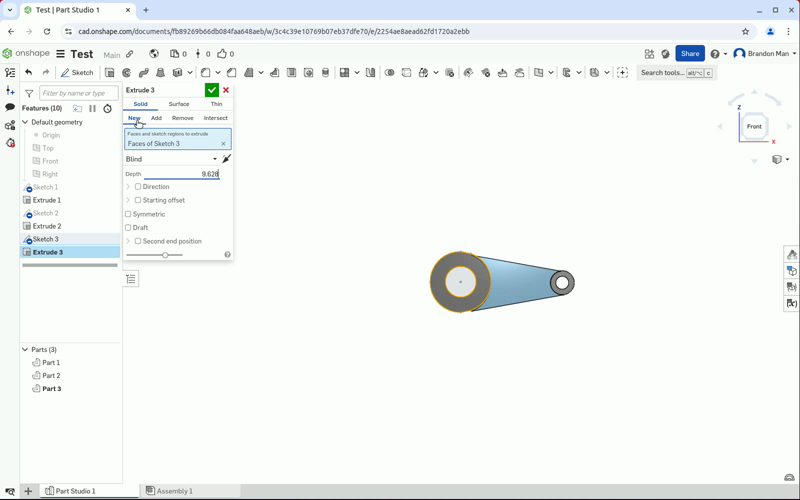
key(enter)
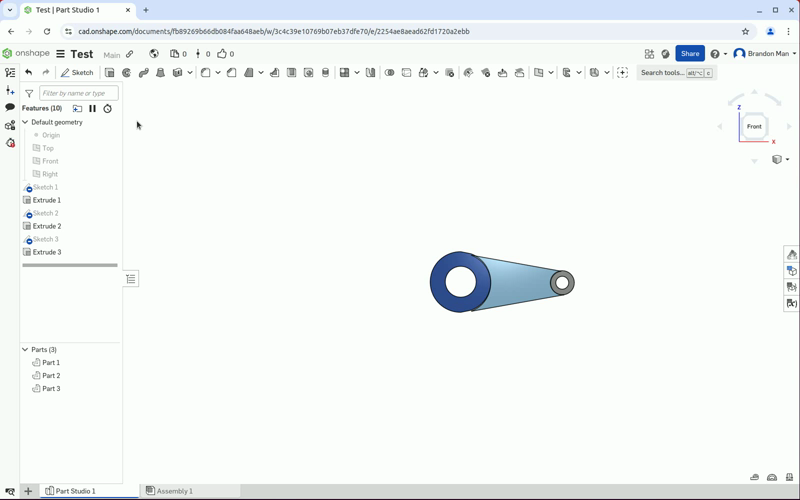
key(shift+h)
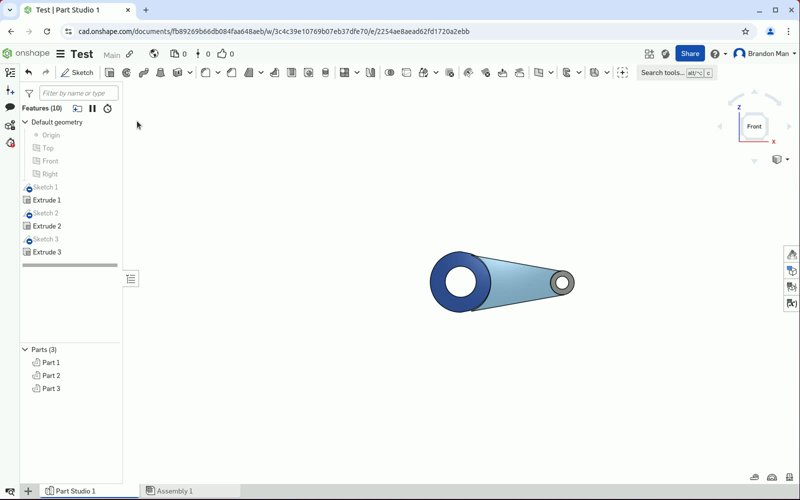
key(shift+h)
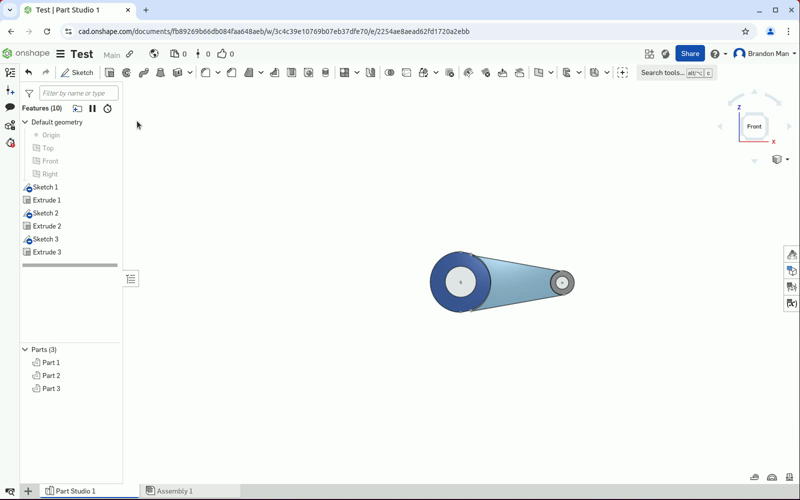
key(shift+7)
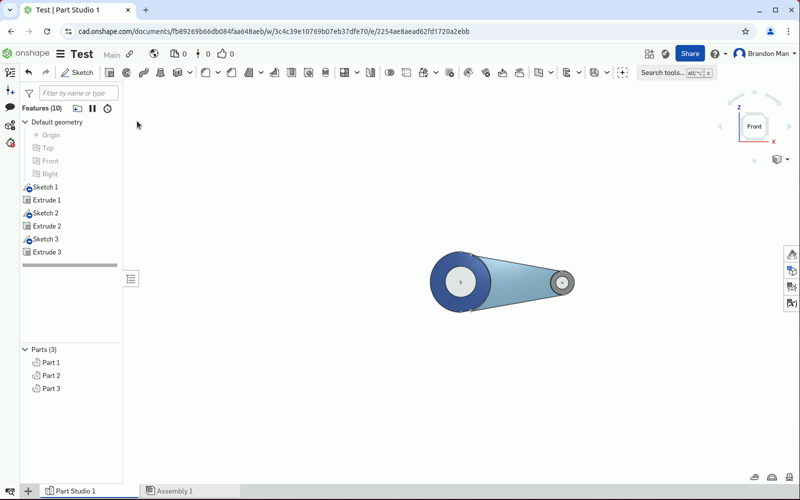
key(left, 2)
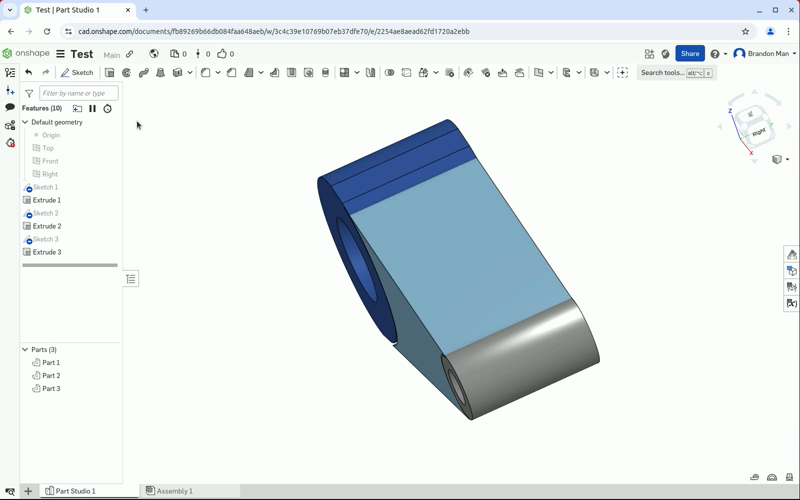
key(down, 2)
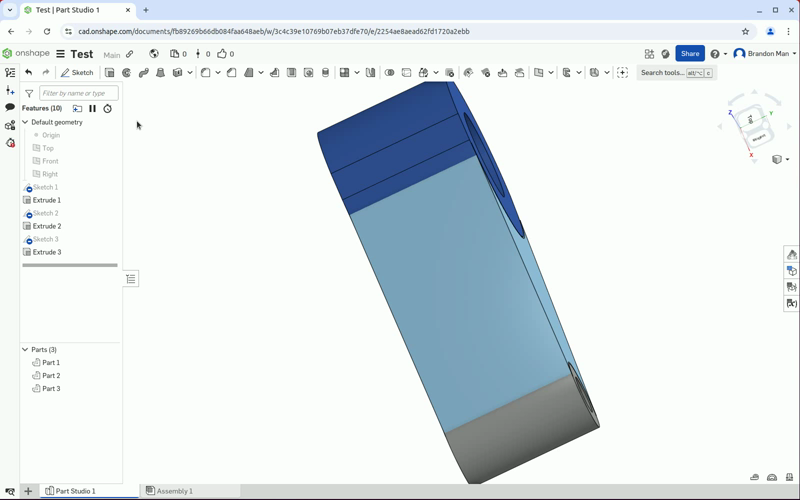
key(up, 2)
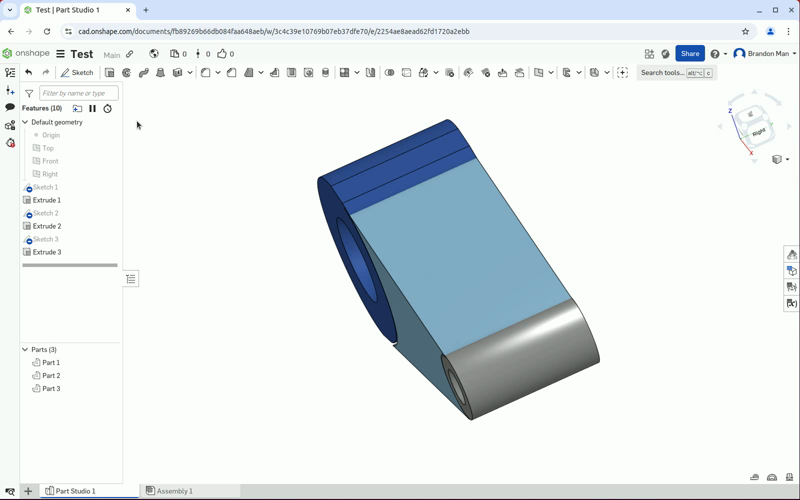
key(right, 2)
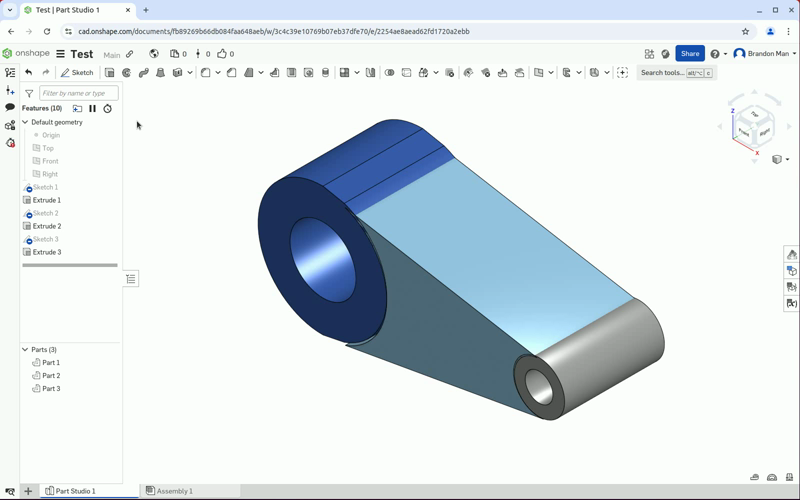
mouse_move(73, 189)
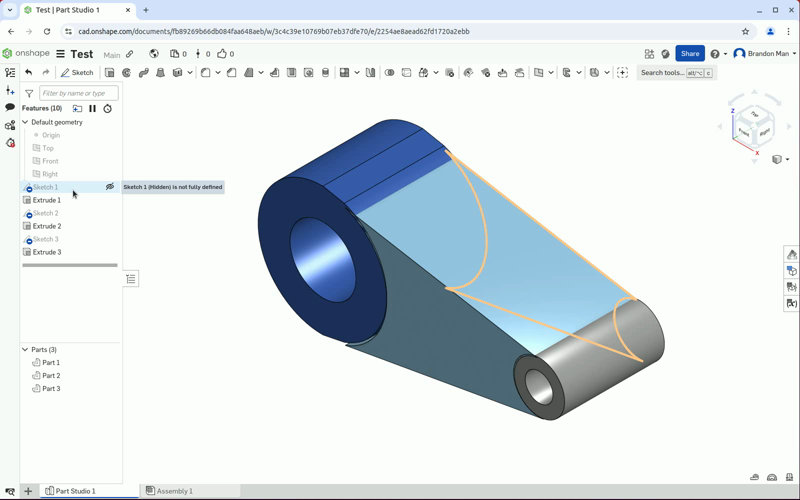
click(73, 189)